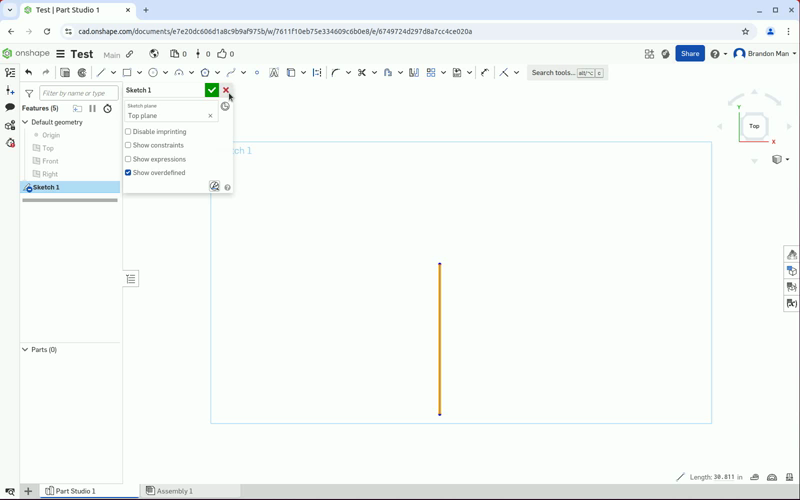
key(shift+h)
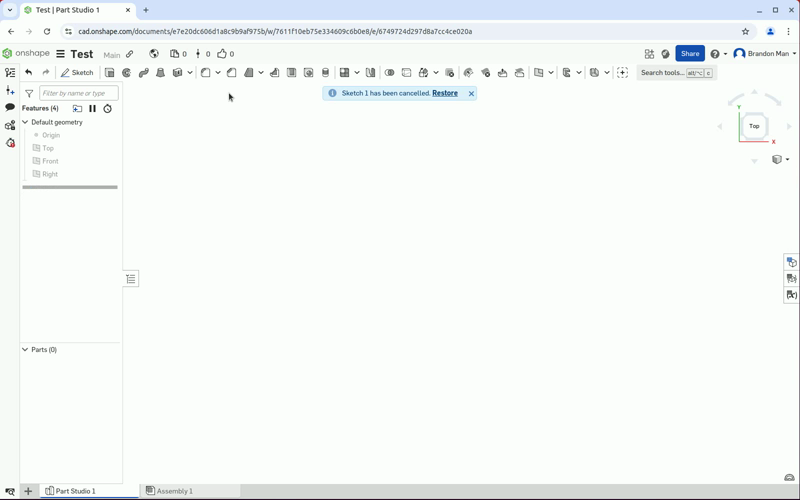
mouse_move(73, 352)
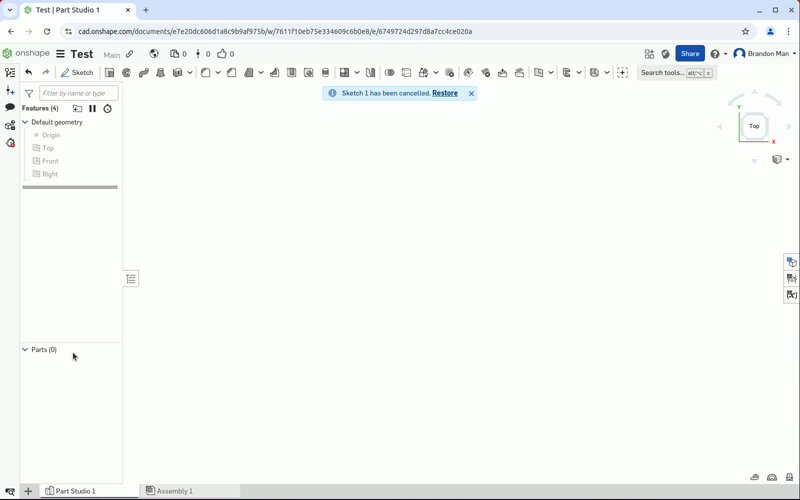
key(y)
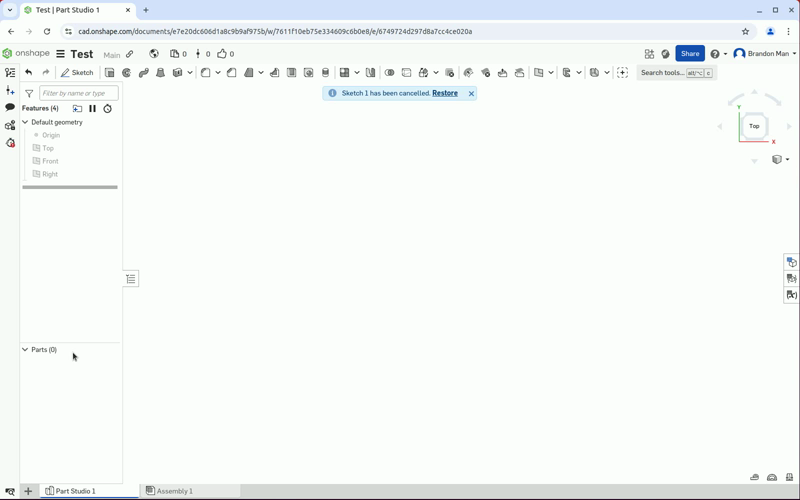
key(shift+p)
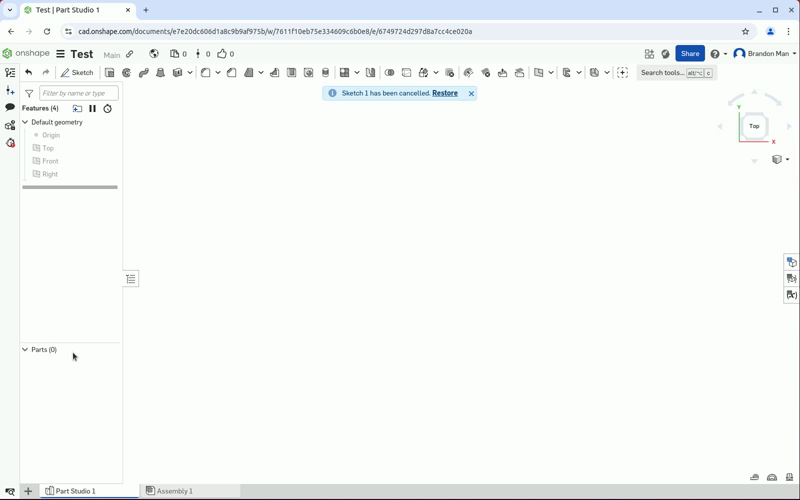
key(space)
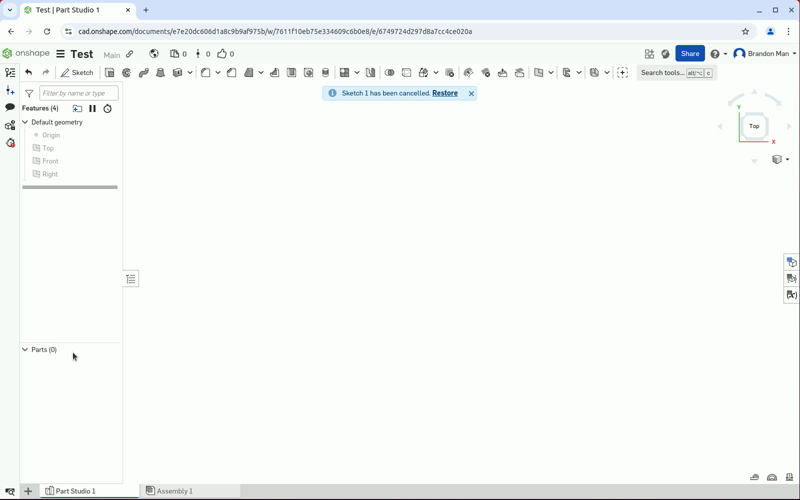
key_down(shift)
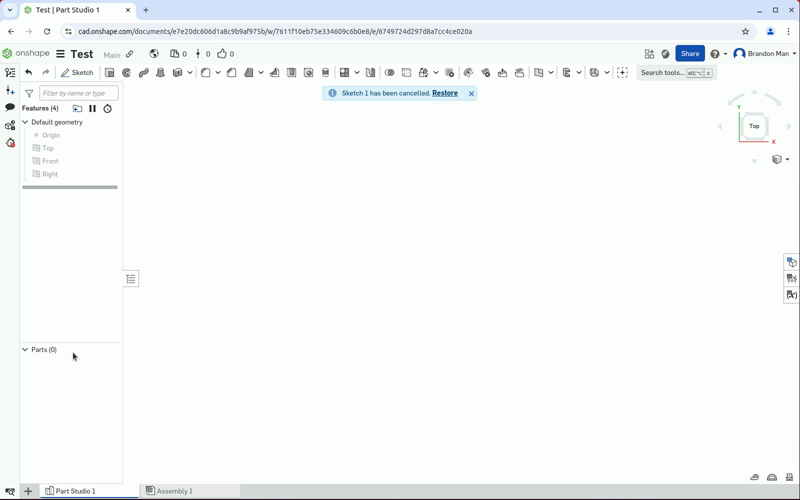
key(up)
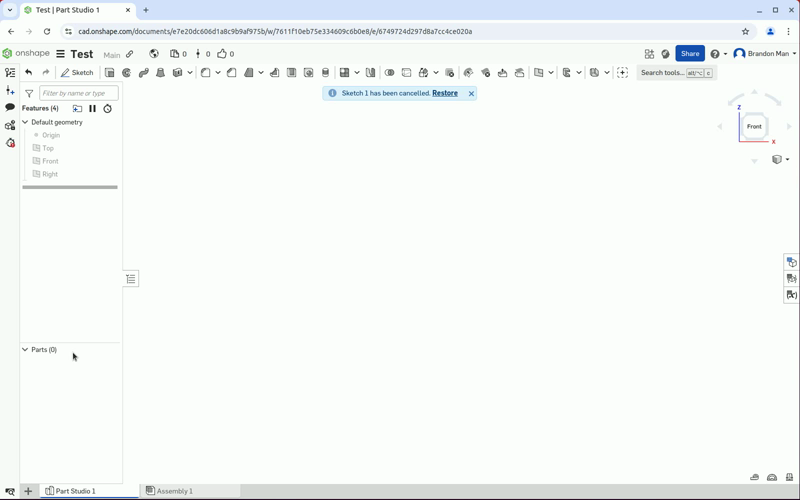
key_up(shift)
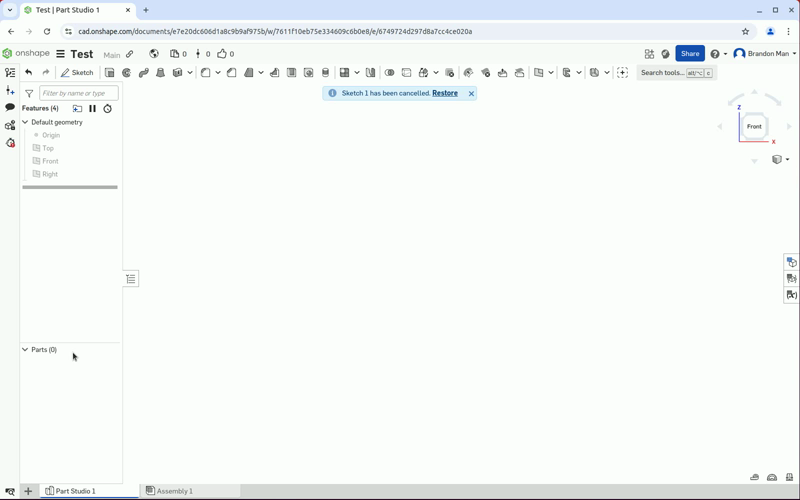
key(space)
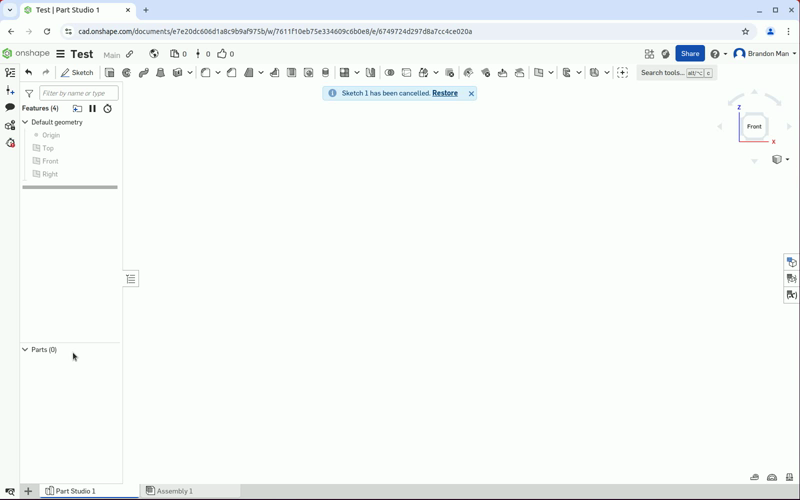
key_down(shift)
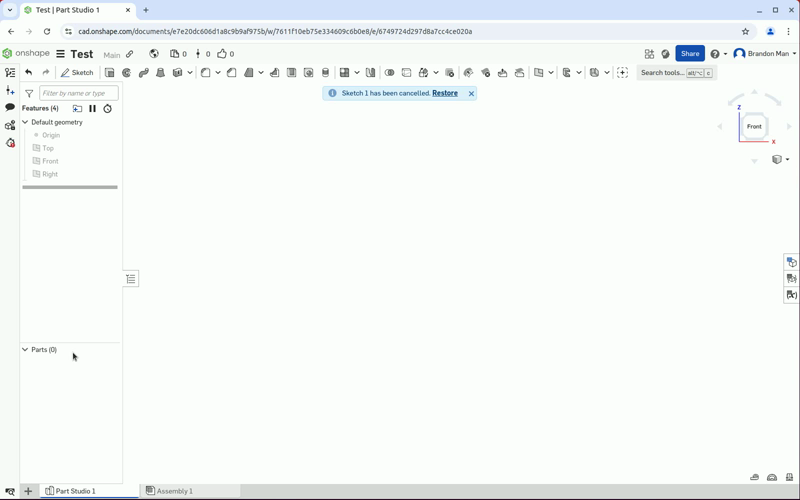
key(left)
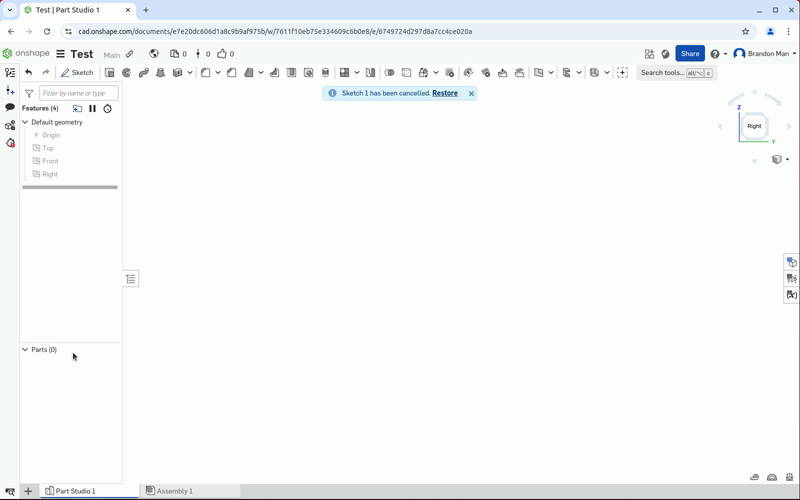
key_up(shift)
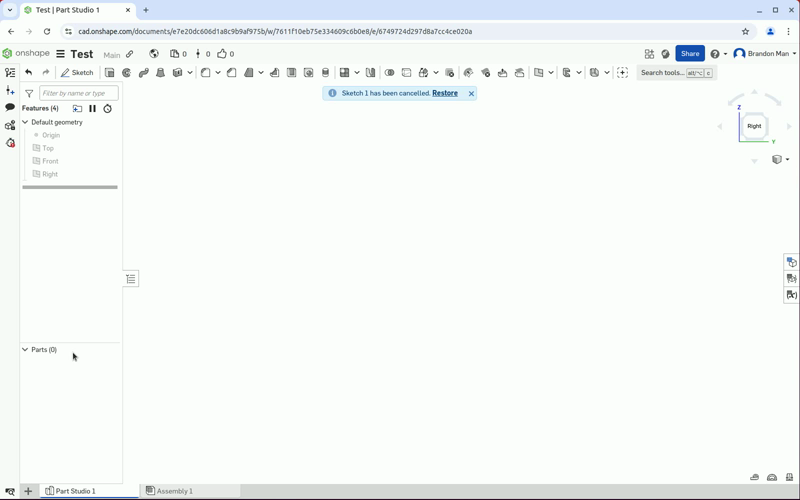
mouse_move(73, 352)
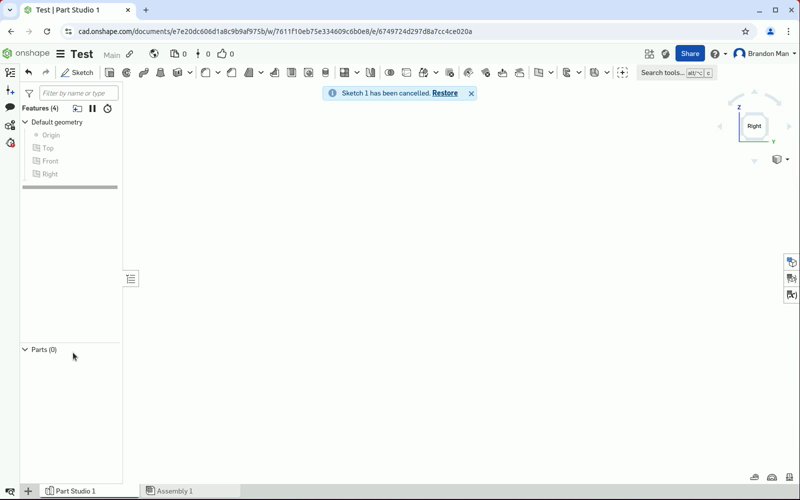
key(shift+y)
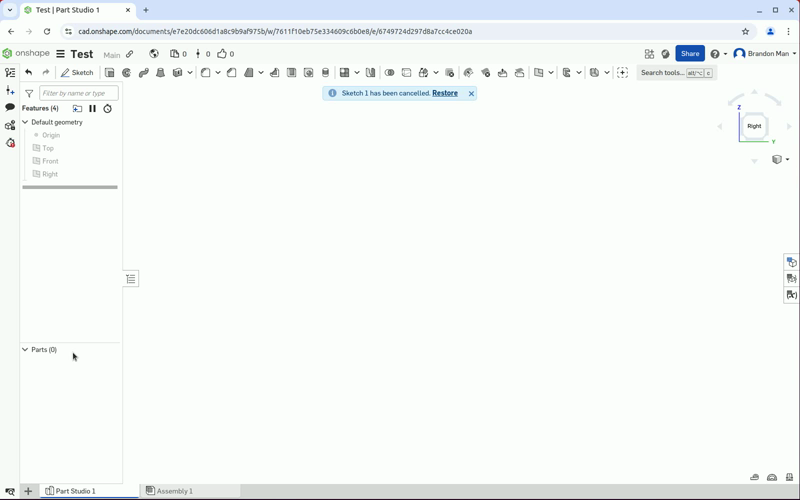
key(shift+s)
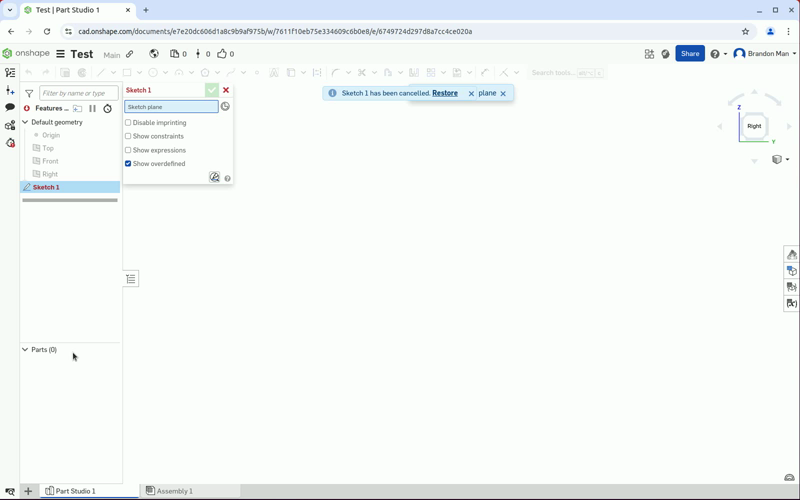
mouse_move(73, 176)
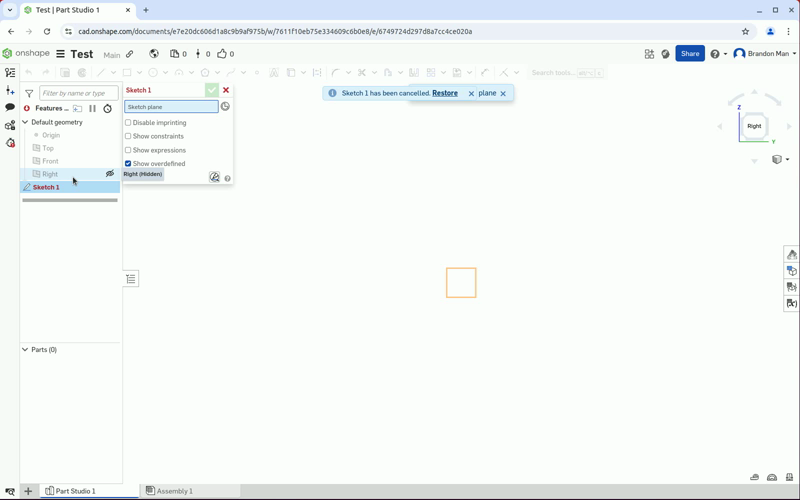
click(73, 176)
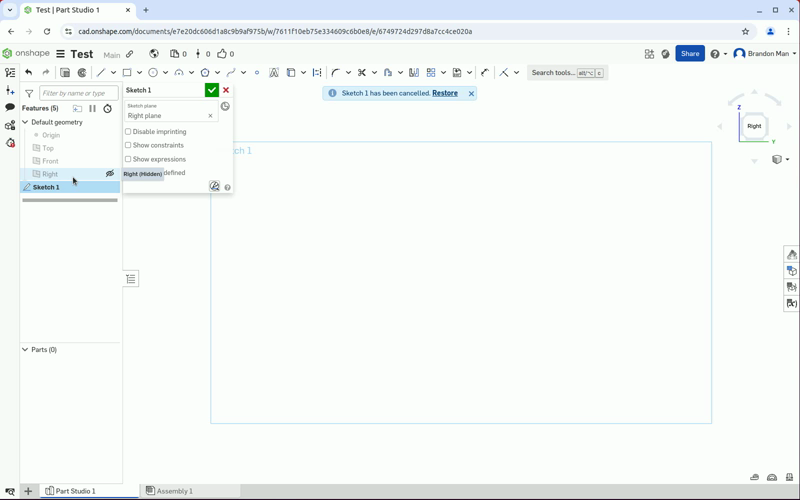
mouse_move(73, 352)
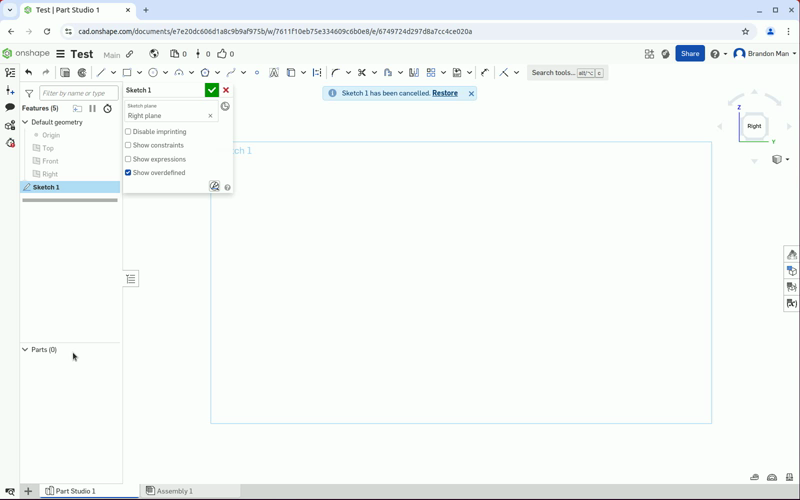
key(y)
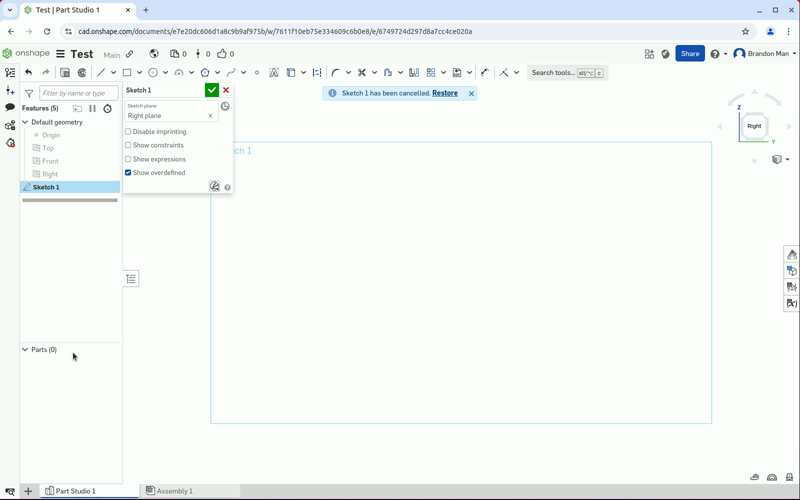
key(c)
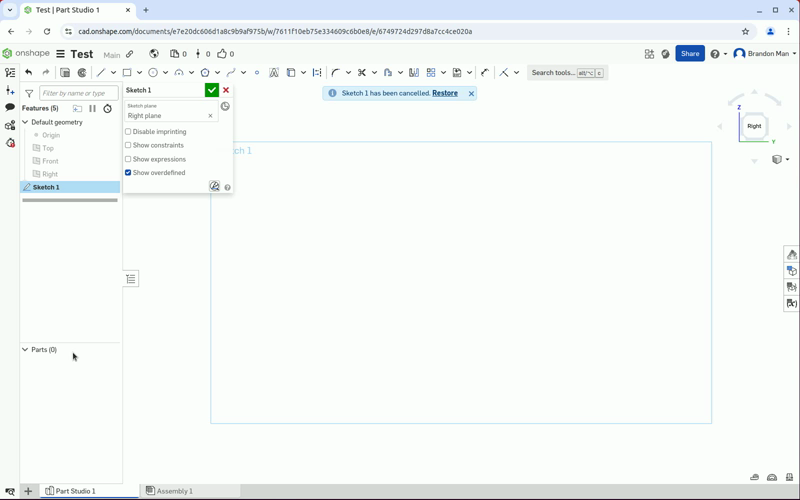
key_down(shift)
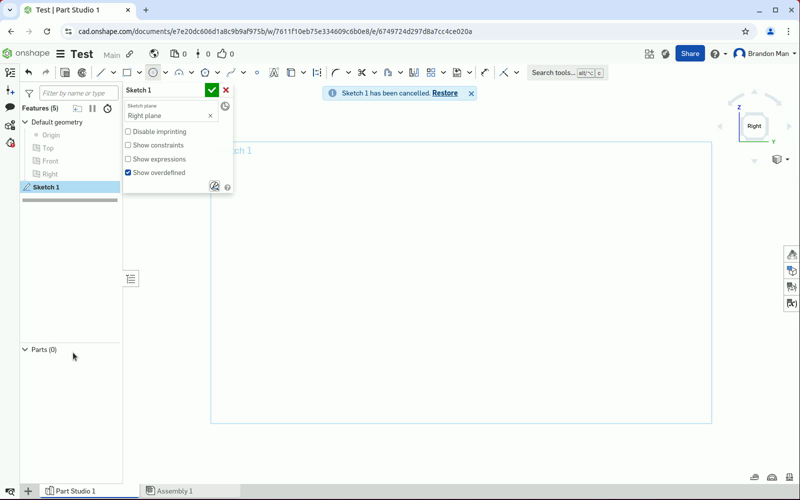
mouse_move(461, 282)
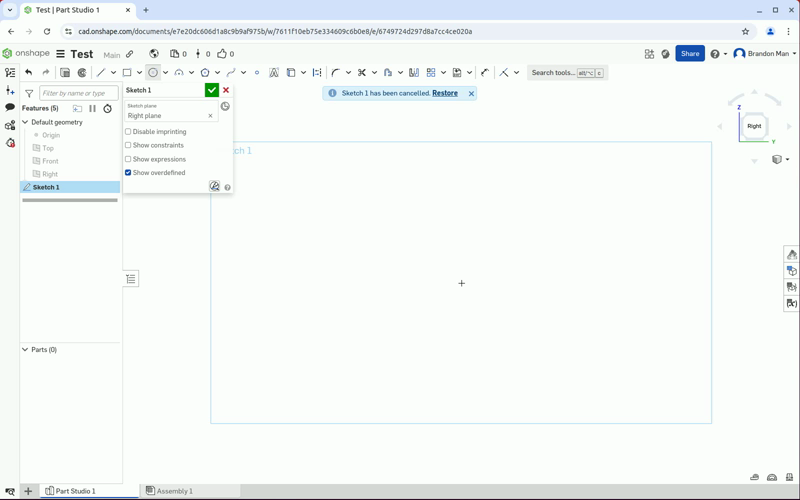
click(461, 282)
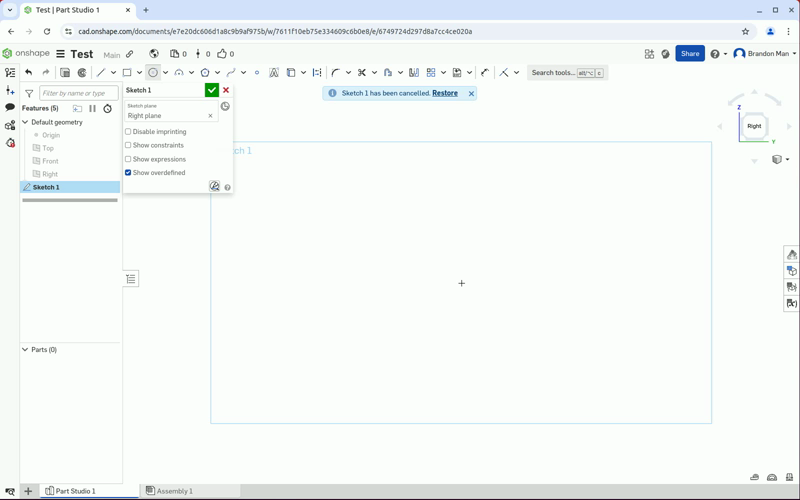
key_up(shift)
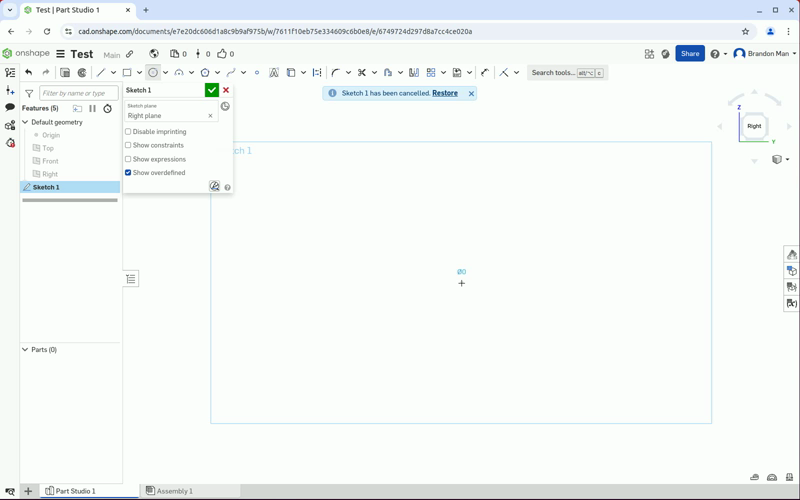
mouse_move(465, 282)
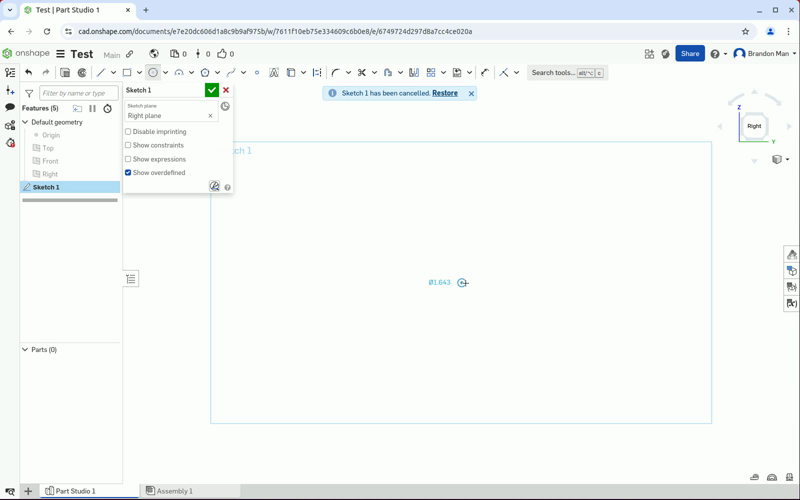
click(465, 282)
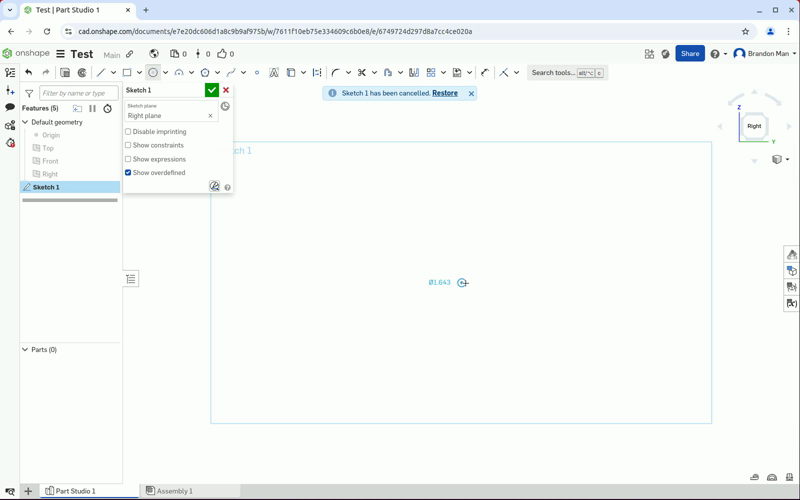
key(esc)
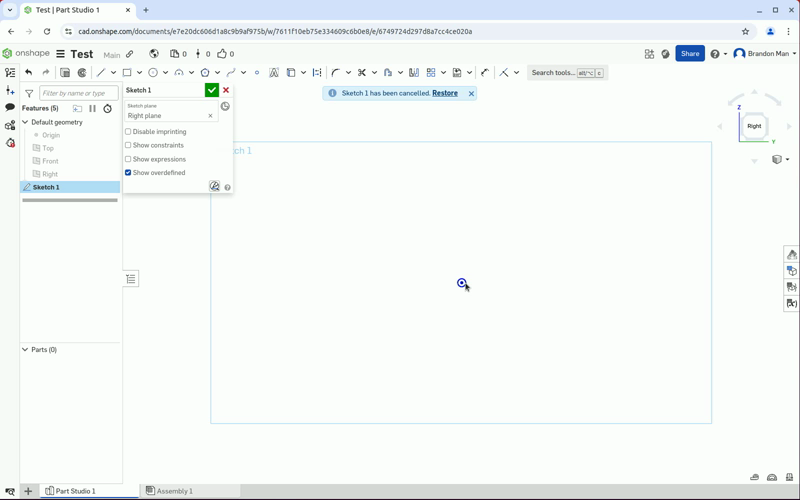
mouse_move(458, 283)
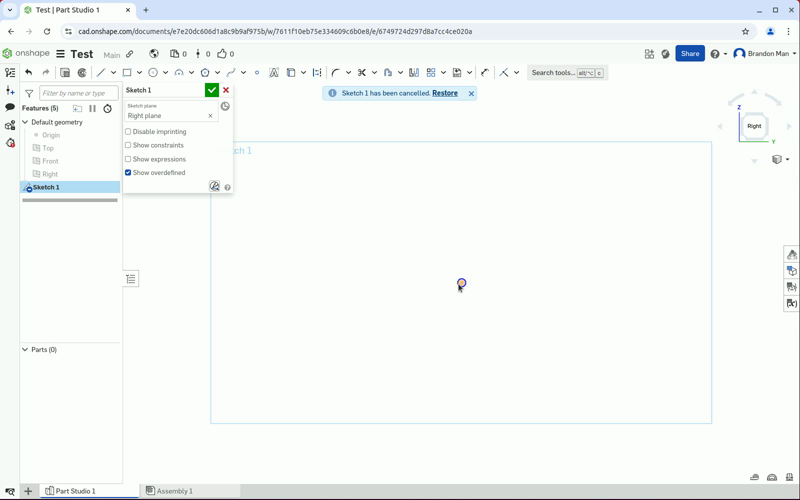
scroll(6)
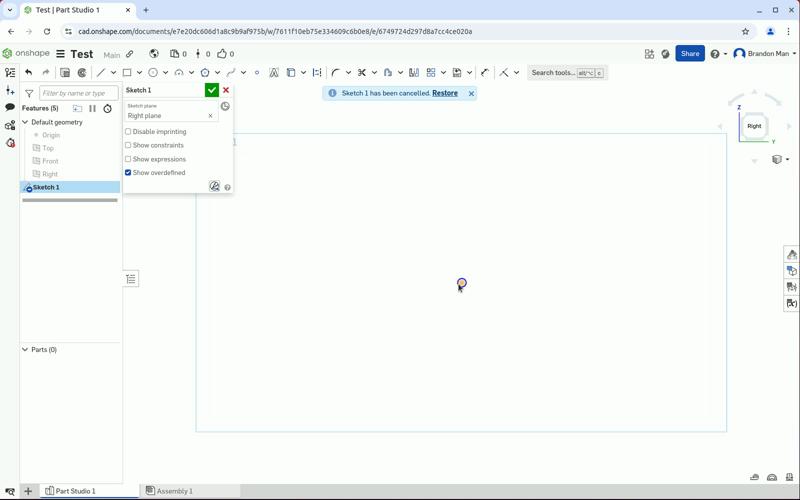
scroll(6)
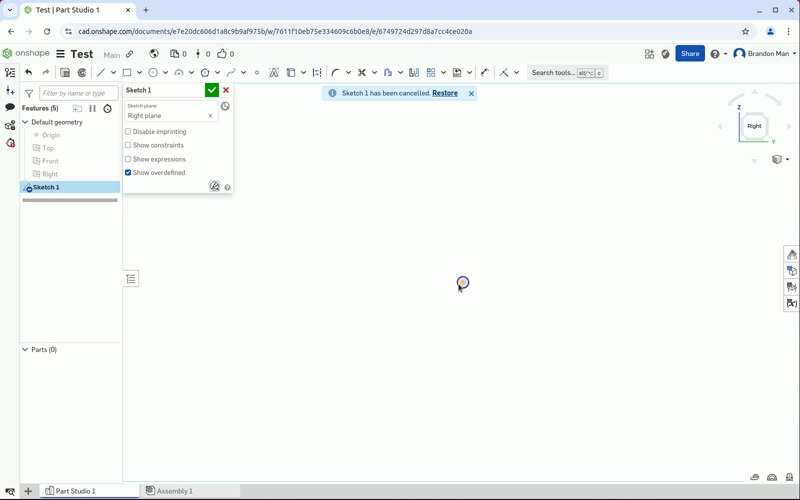
scroll(6)
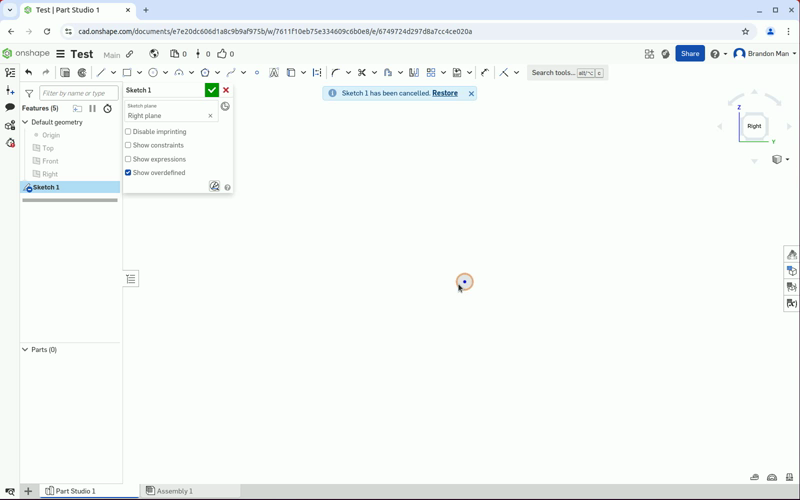
scroll(6)
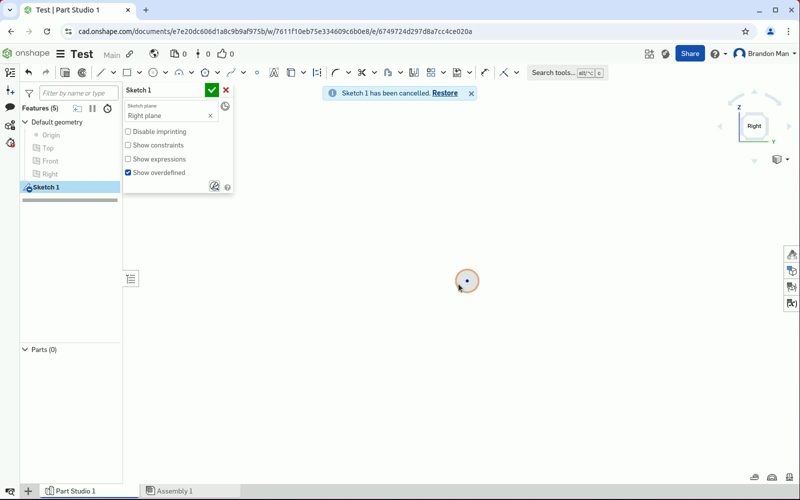
scroll(6)
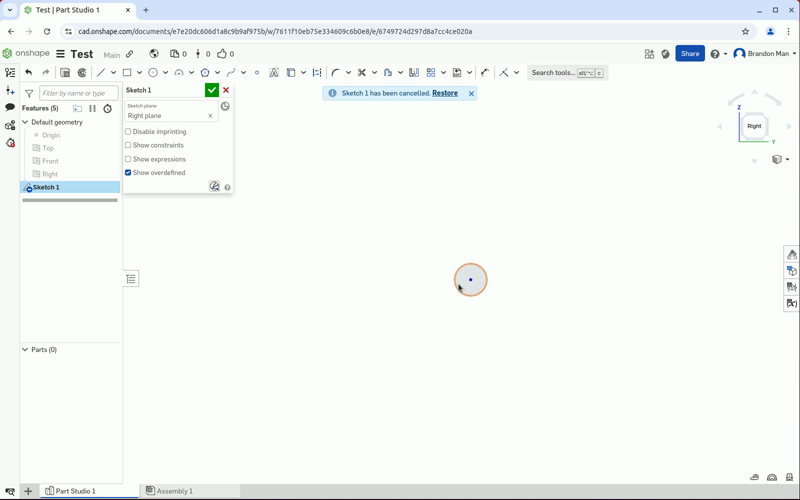
scroll(6)
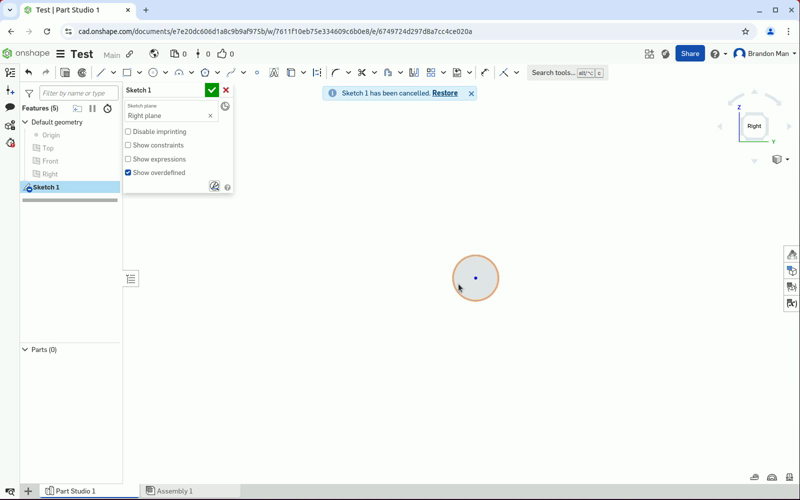
scroll(6)
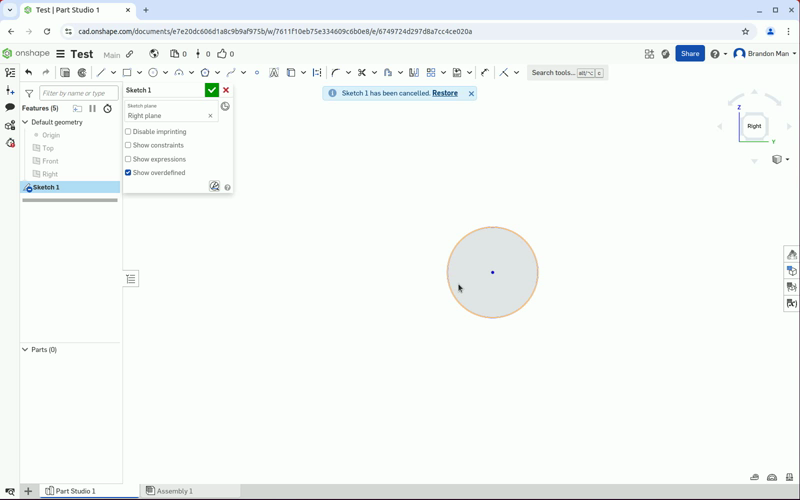
click(458, 283)
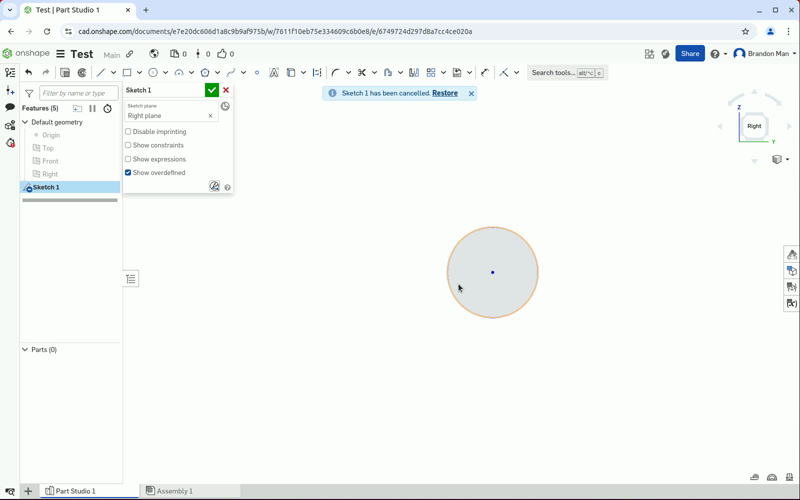
scroll(-6)
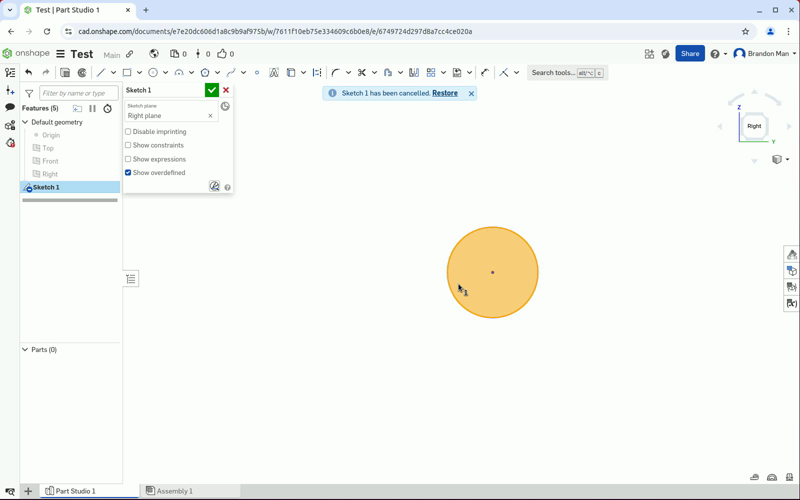
scroll(-6)
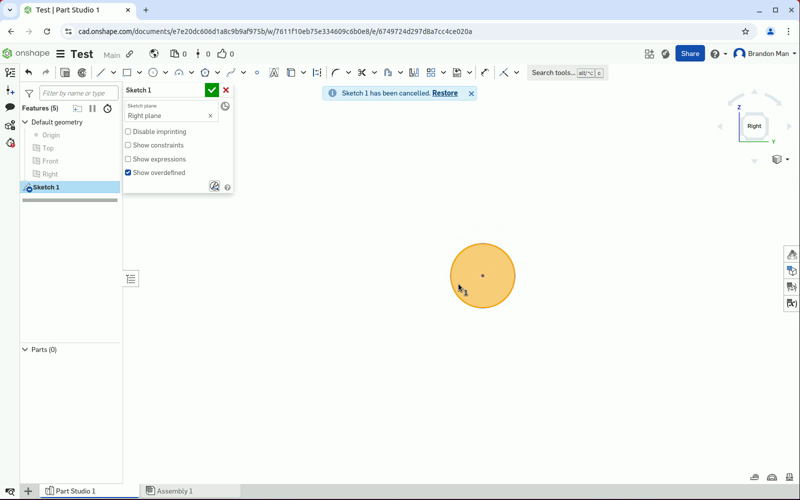
scroll(-6)
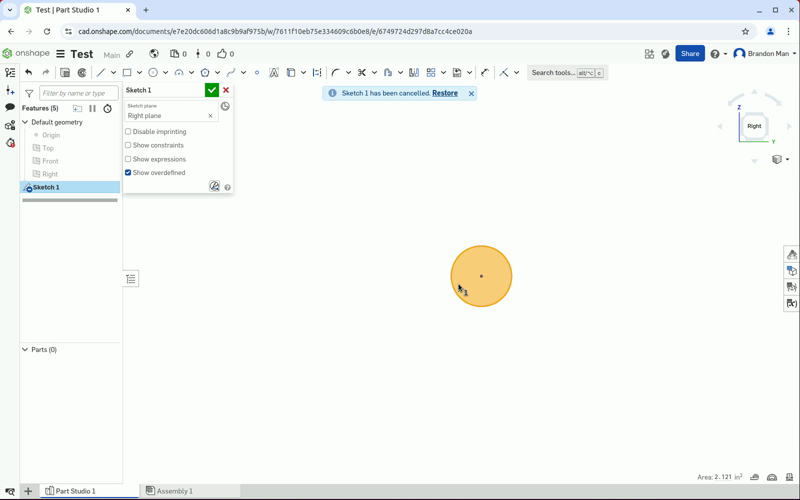
scroll(-6)
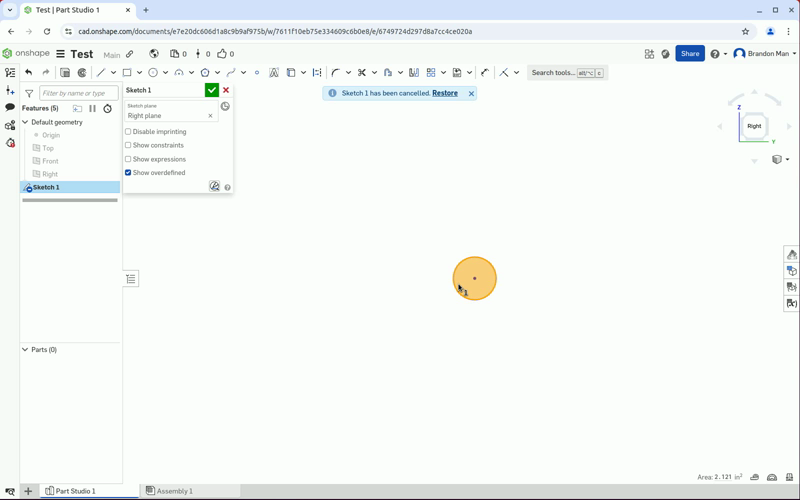
scroll(-6)
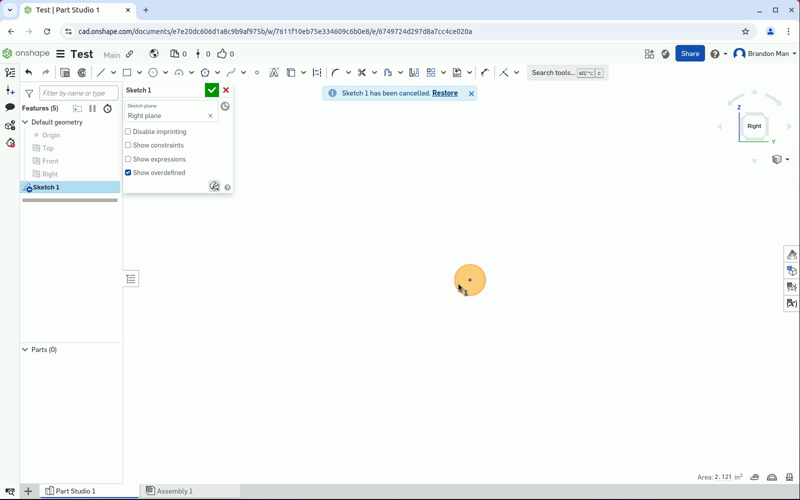
scroll(-6)
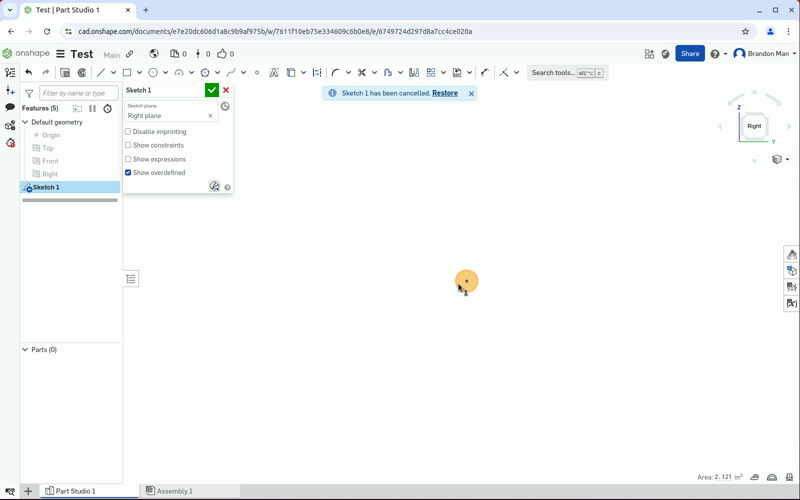
scroll(-6)
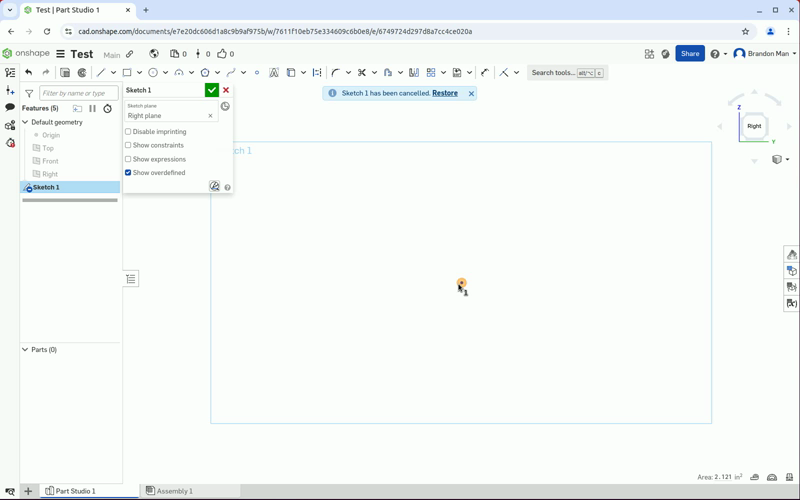
mouse_move(73, 352)
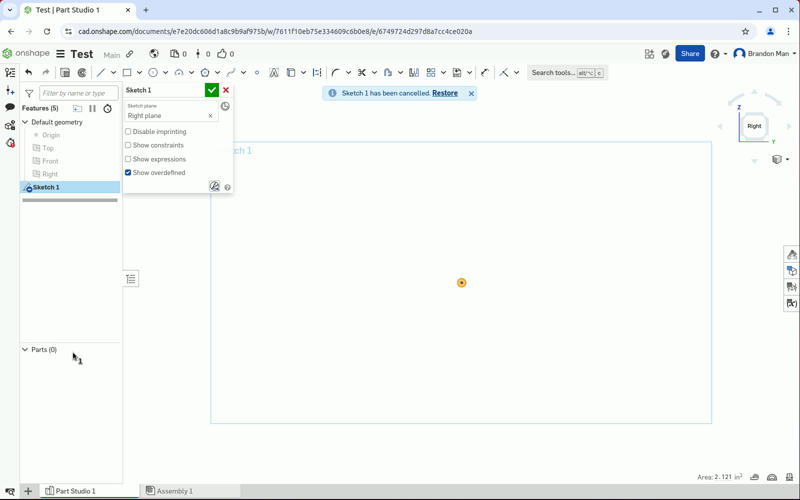
key(shift+y)
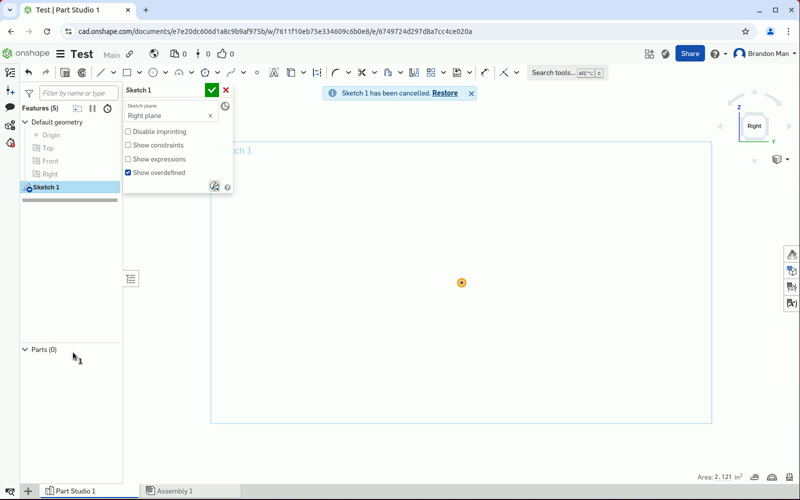
key(shift+e)
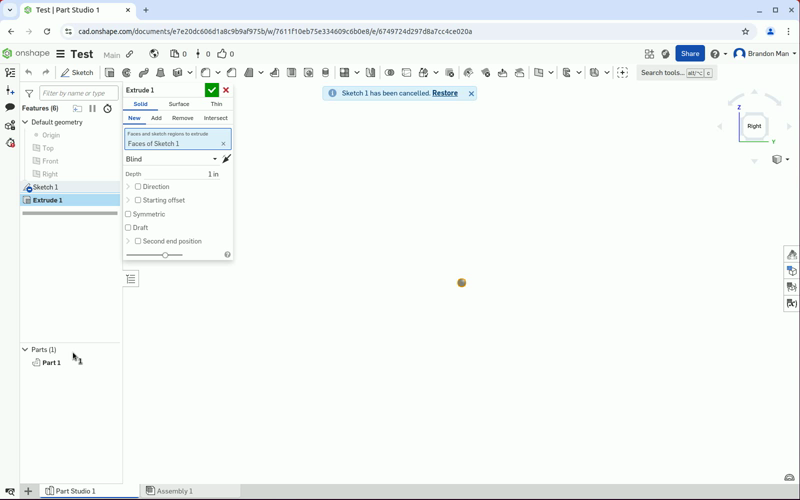
mouse_move(143, 106)
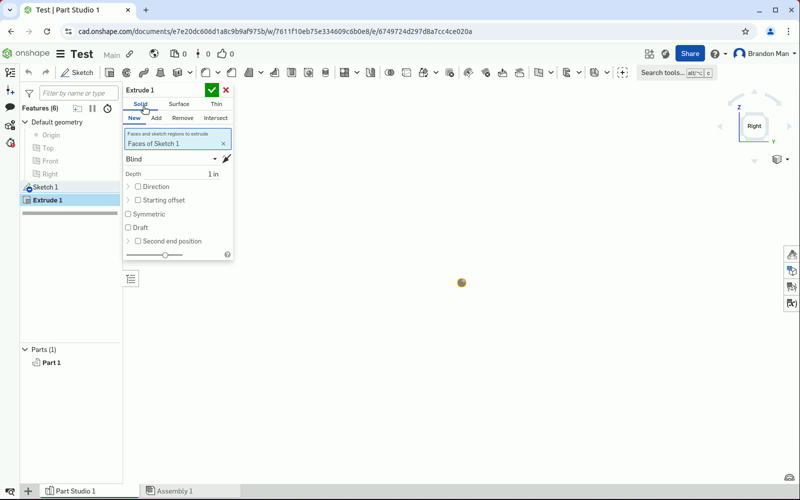
click(143, 106)
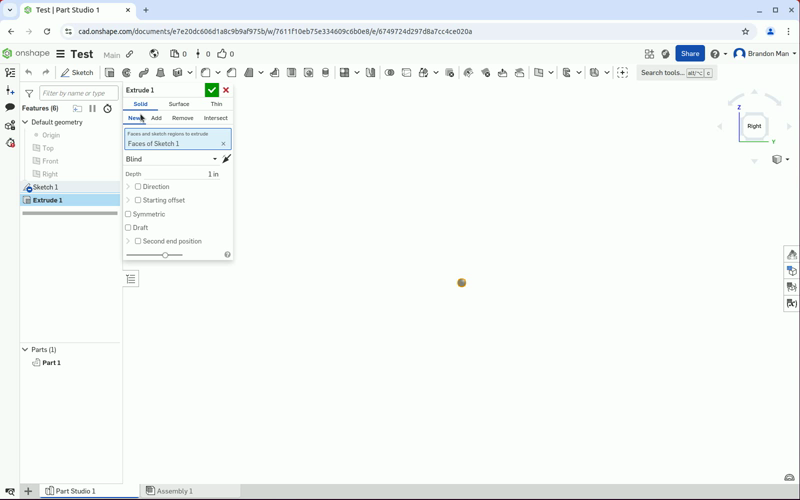
mouse_move(137, 120)
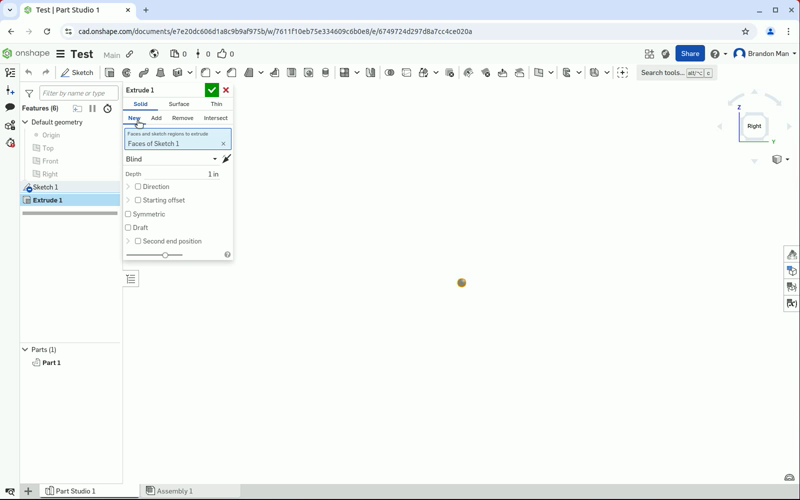
click(137, 120)
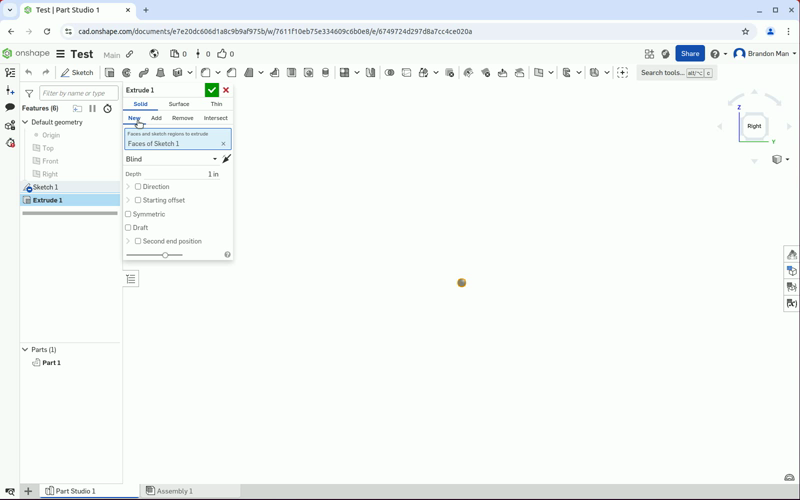
key(tab, 4)
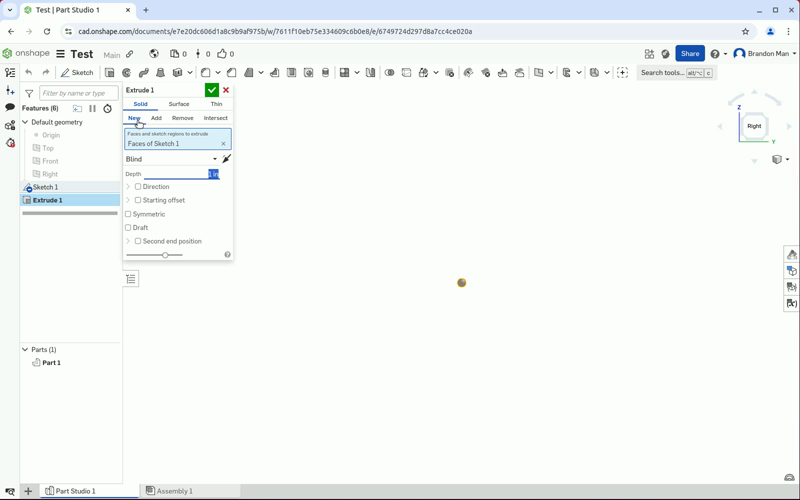
text(-23.108)
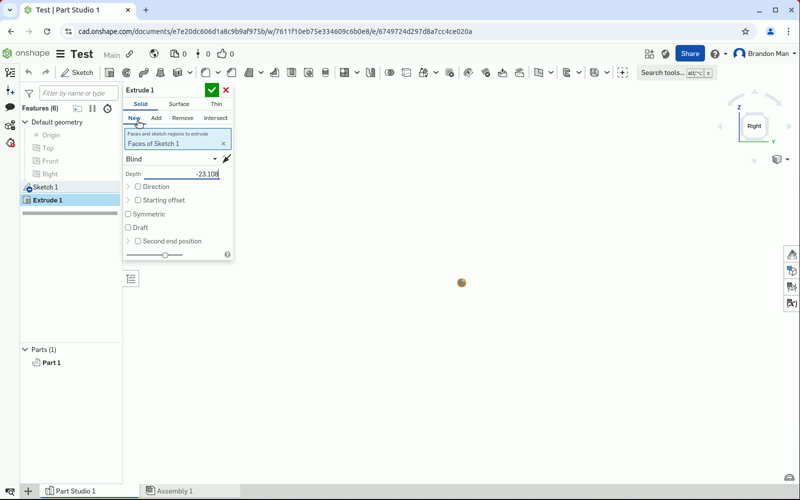
key(enter)
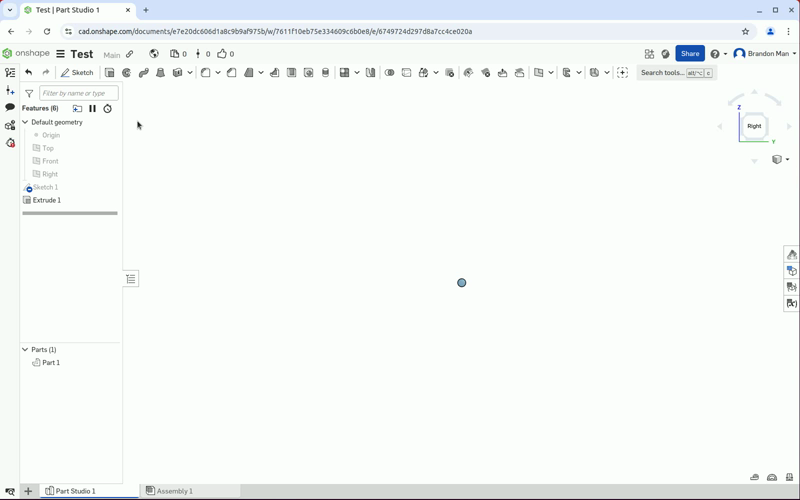
key(shift+h)
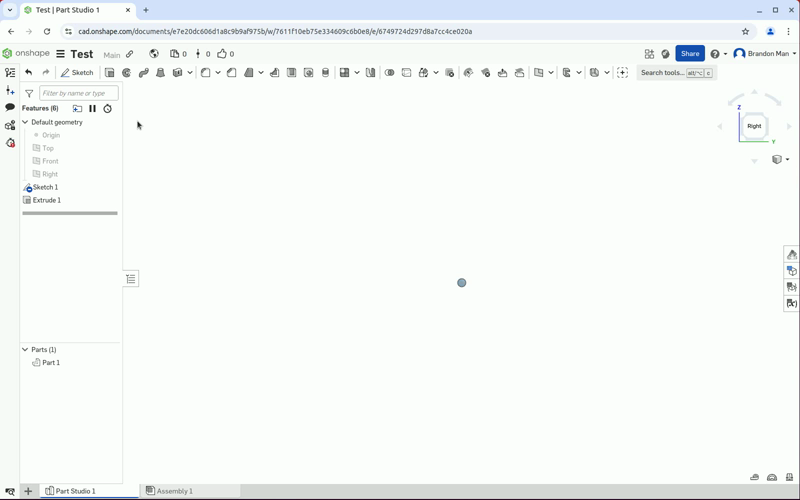
key(shift+h)
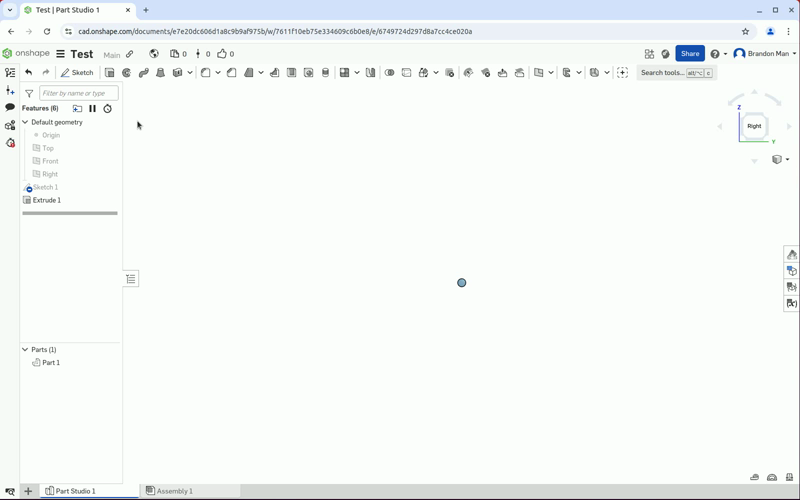
mouse_move(73, 189)
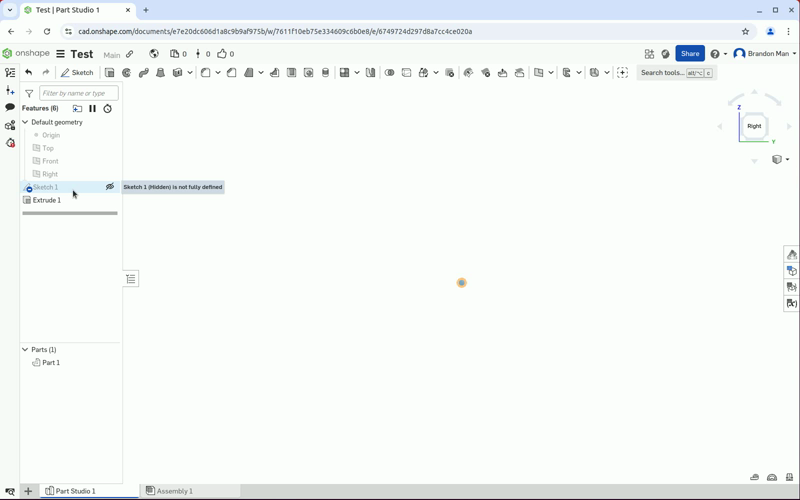
click(73, 189)
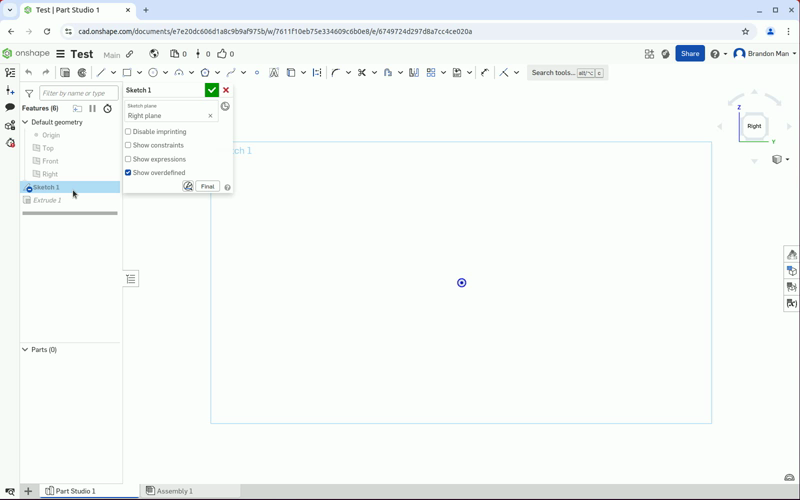
mouse_move(229, 92)
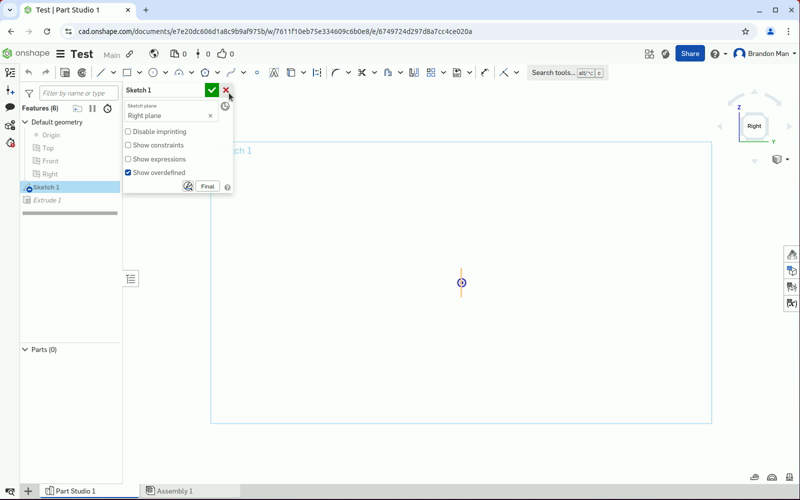
click(229, 92)
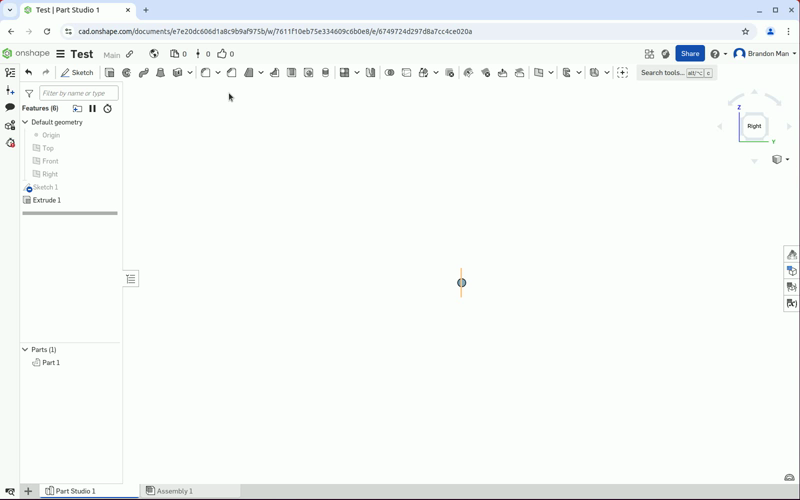
mouse_move(73, 352)
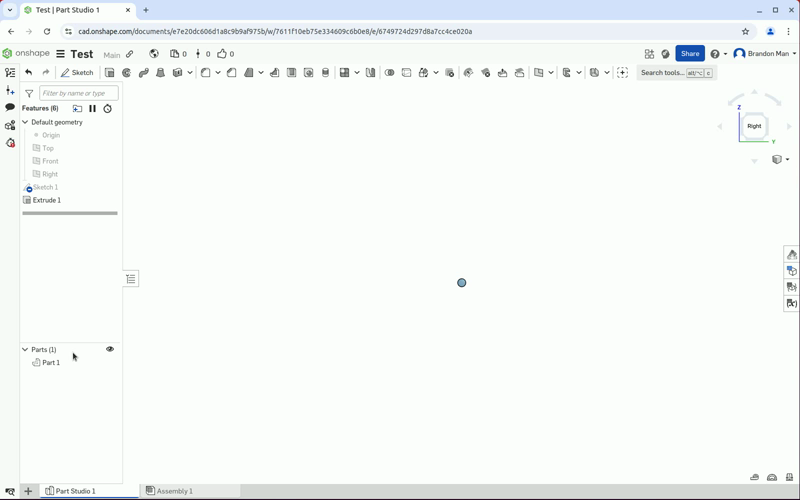
key(y)
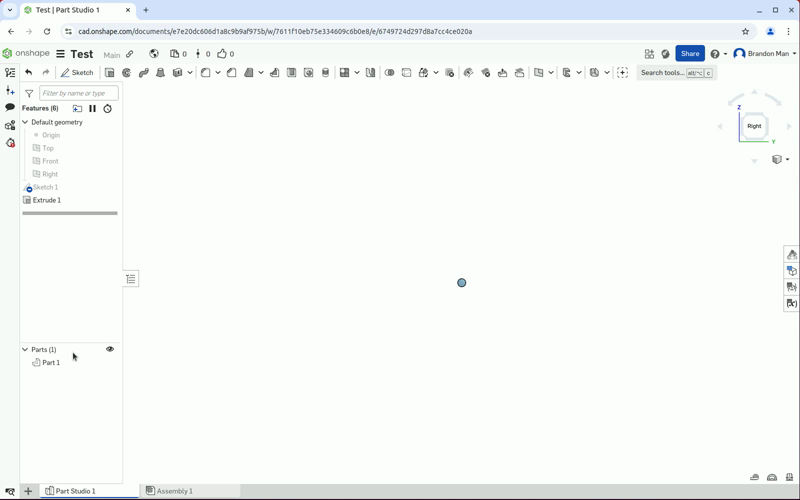
key(shift+p)
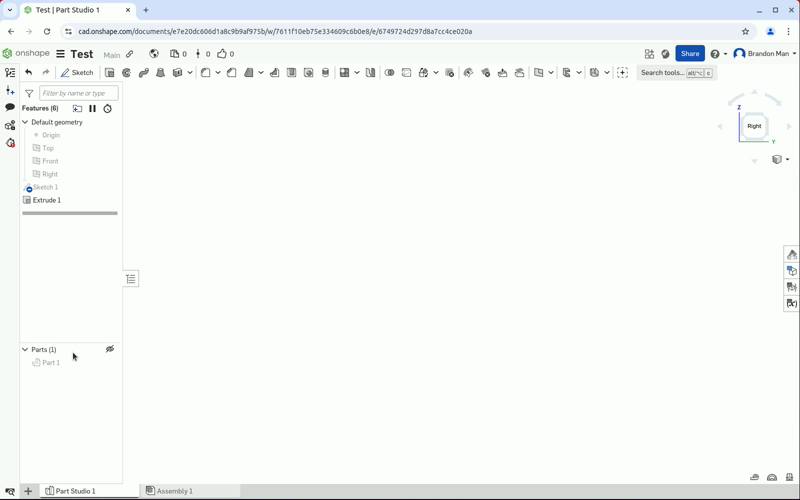
key(space)
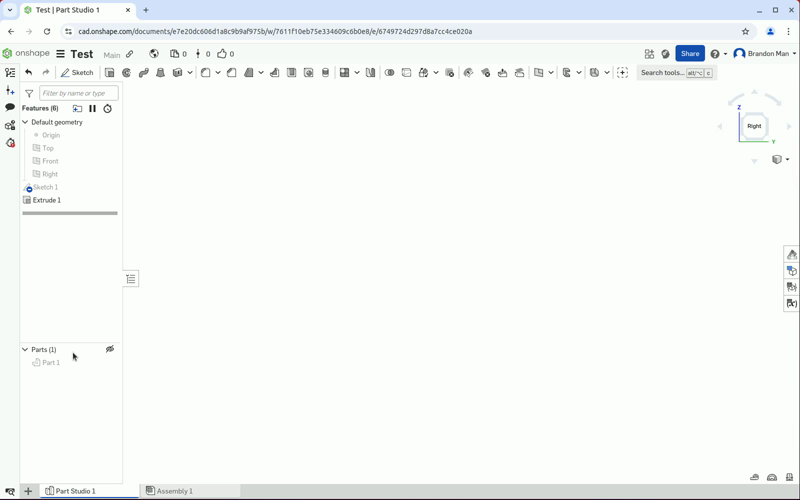
key_down(shift)
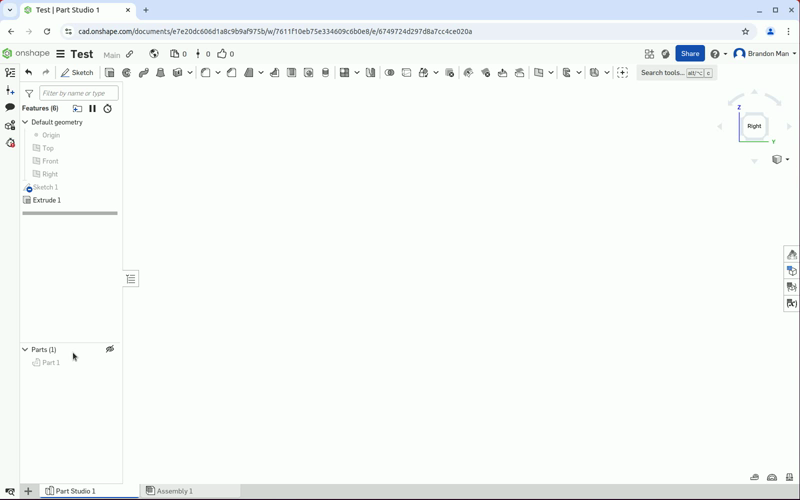
key(right)
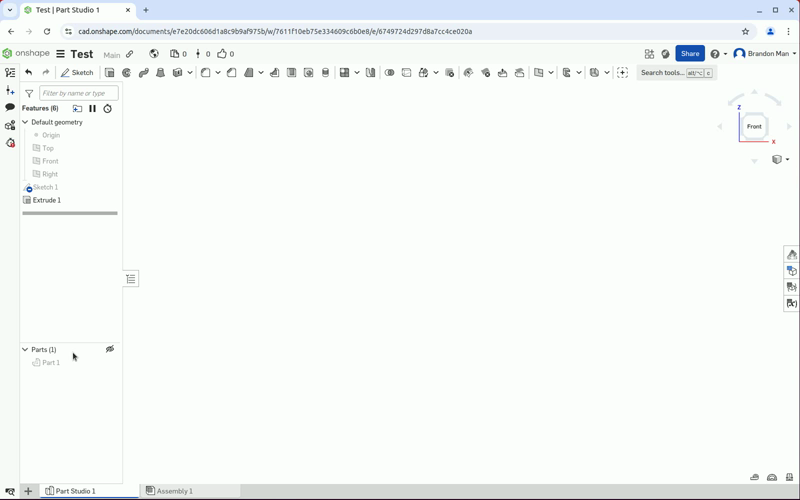
key_up(shift)
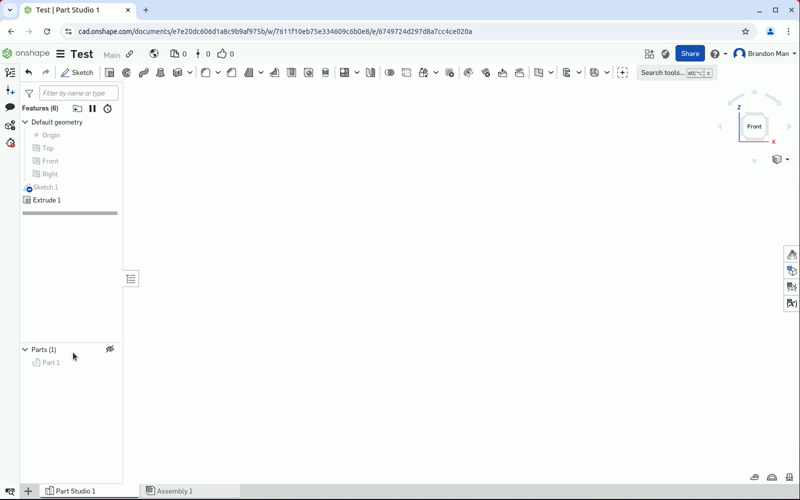
mouse_move(73, 352)
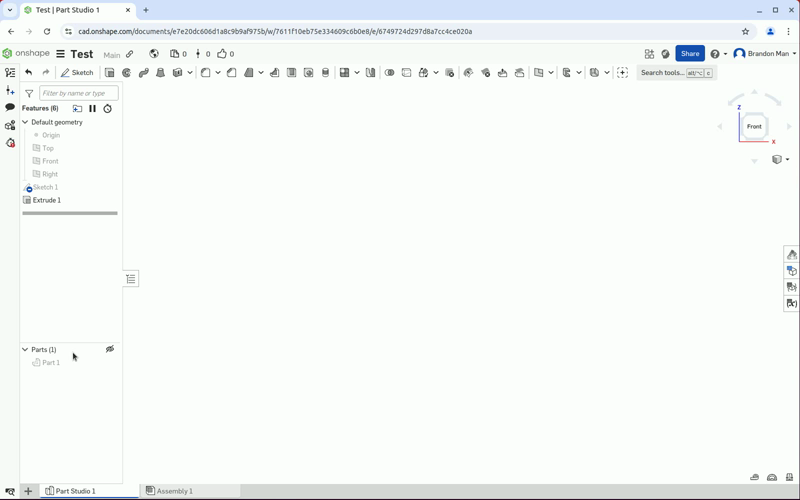
key(shift+y)
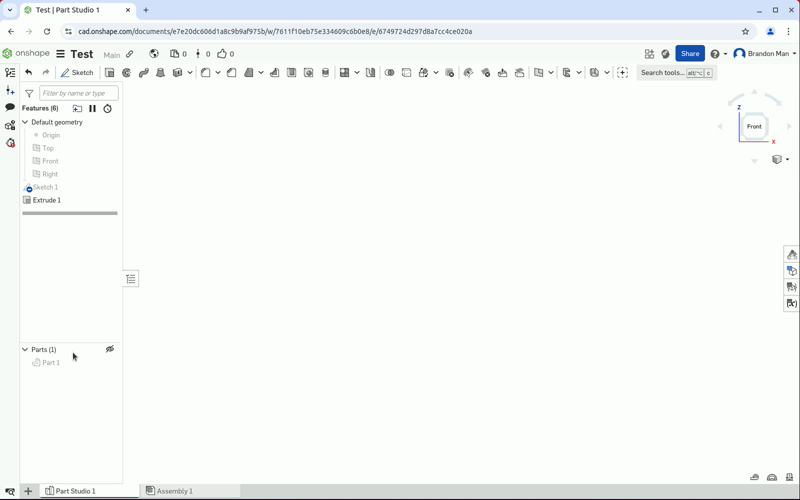
key(shift+s)
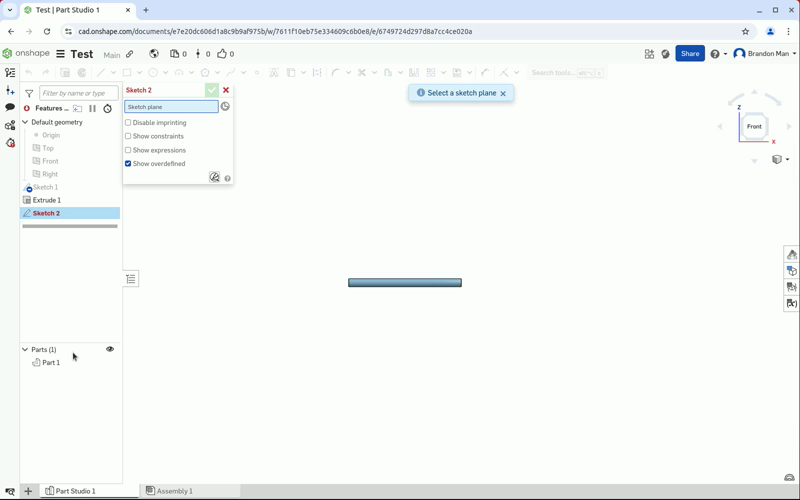
mouse_move(73, 163)
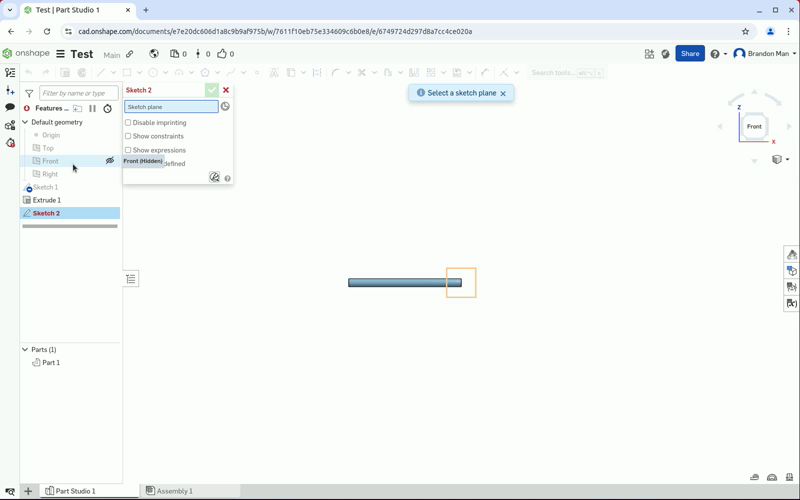
click(73, 163)
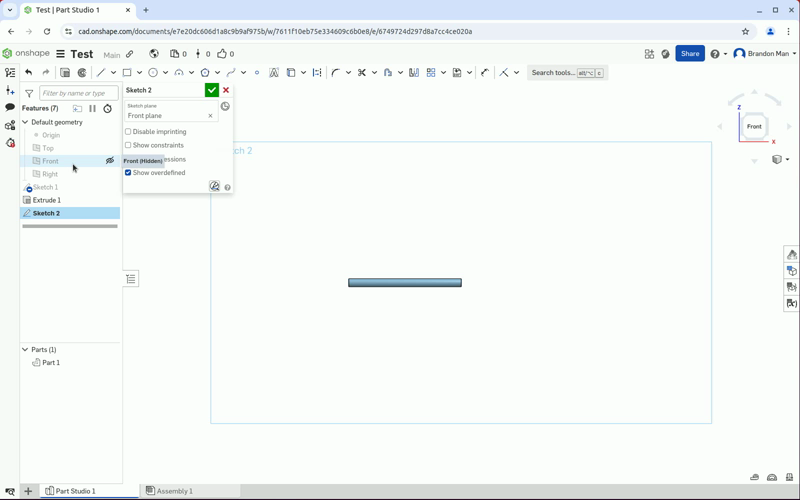
mouse_move(73, 352)
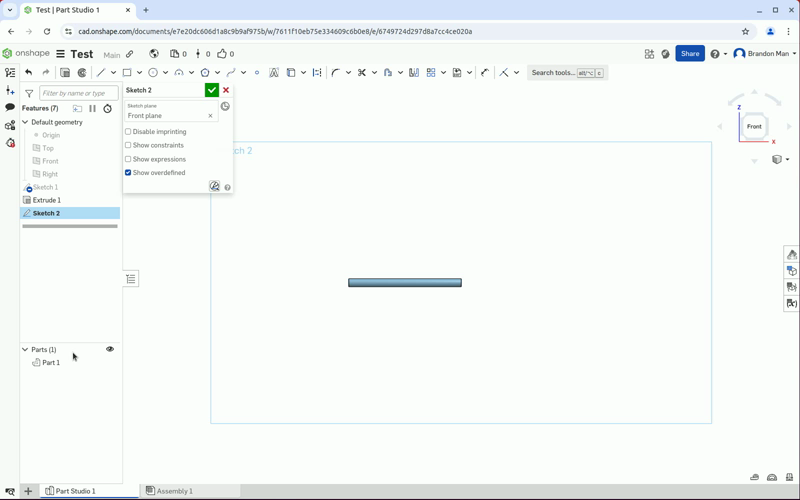
key(y)
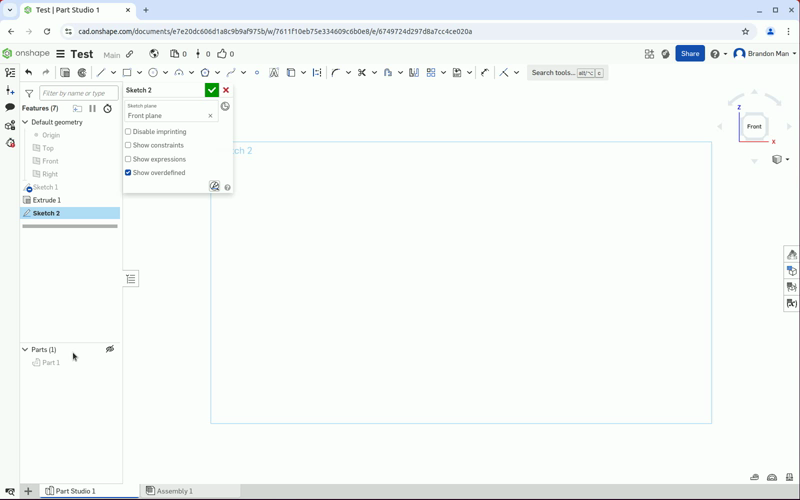
key(l)
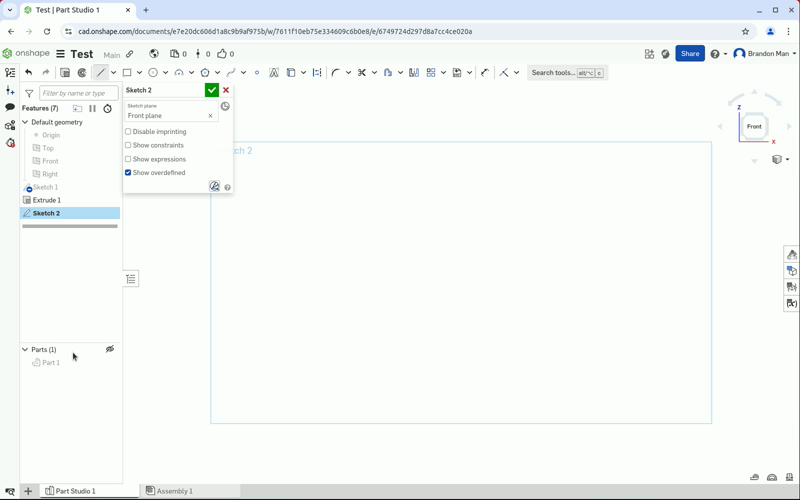
key_down(shift)
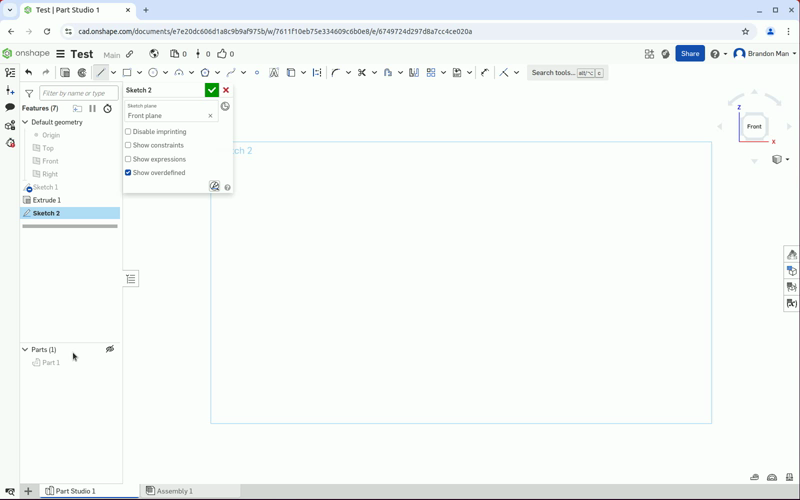
mouse_move(438, 285)
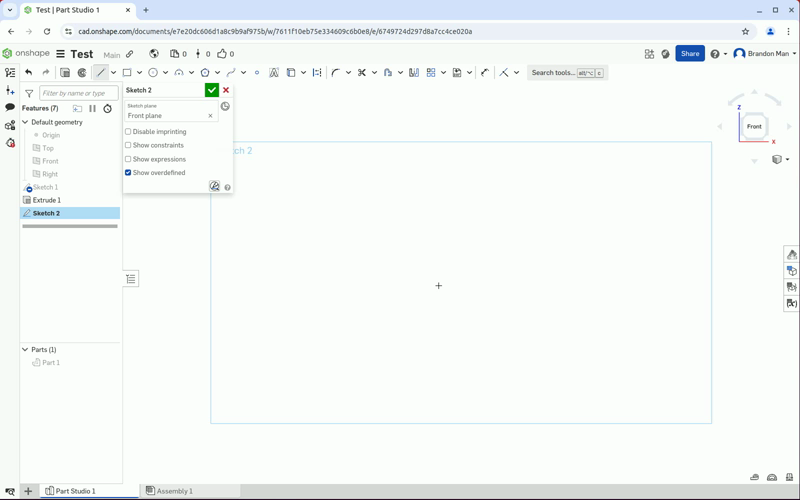
click(438, 285)
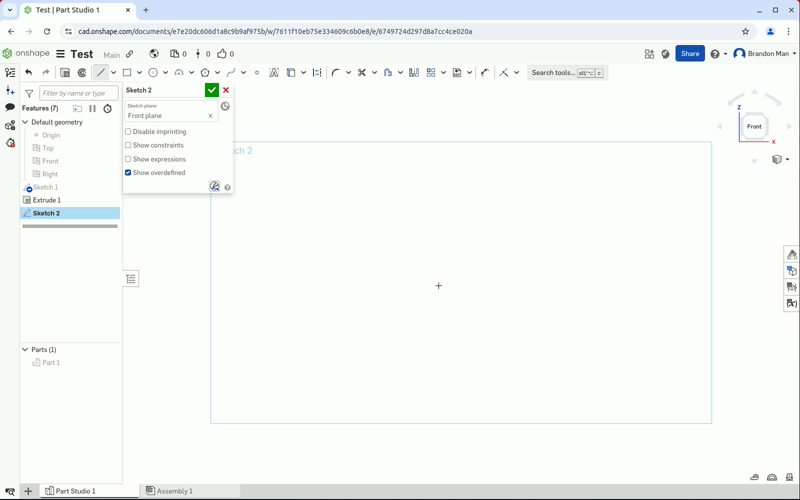
key_up(shift)
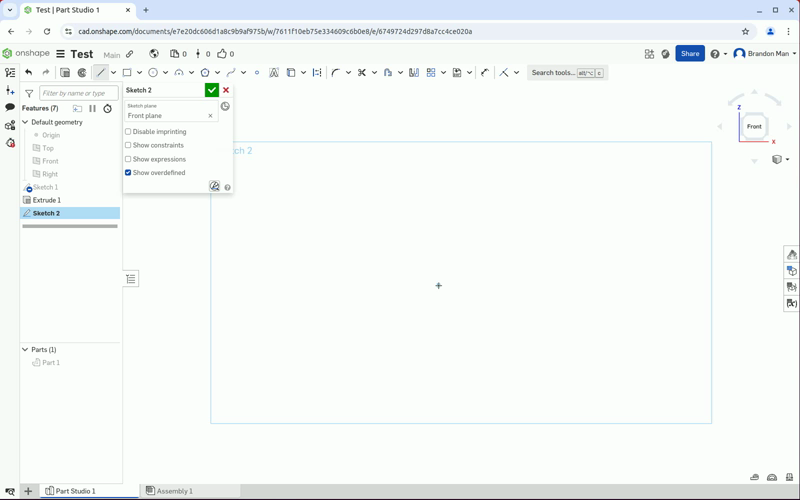
key_down(shift)
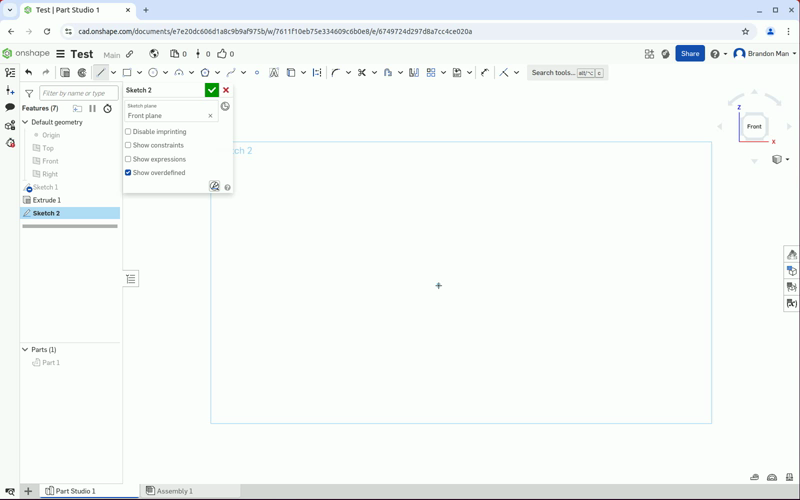
mouse_move(468, 285)
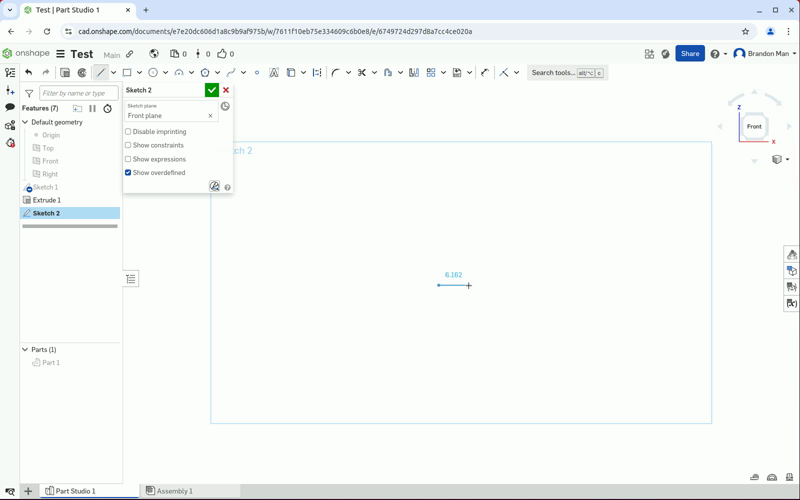
mouse_move(461, 285)
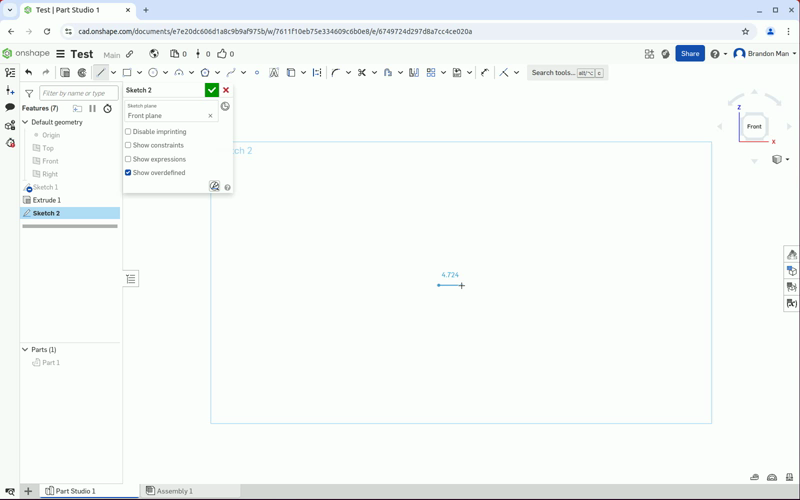
click(461, 285)
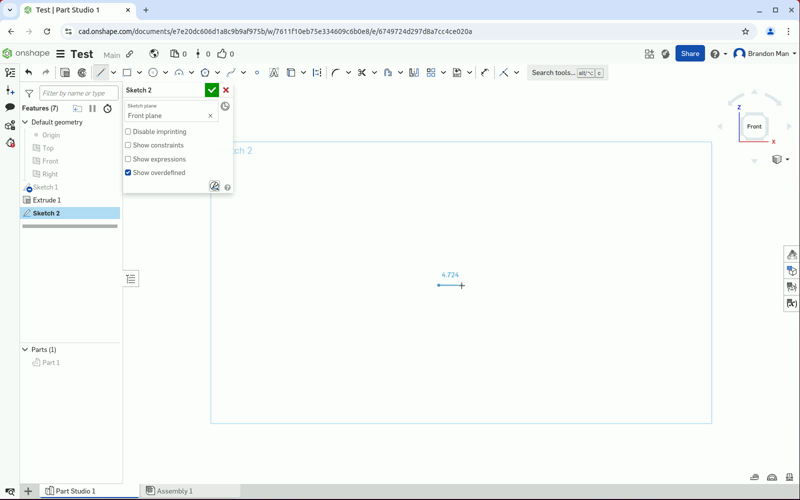
key_up(shift)
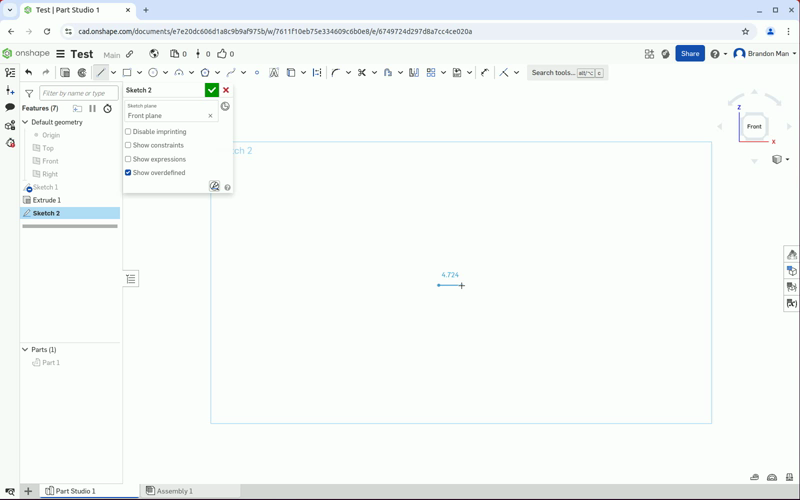
key_down(shift)
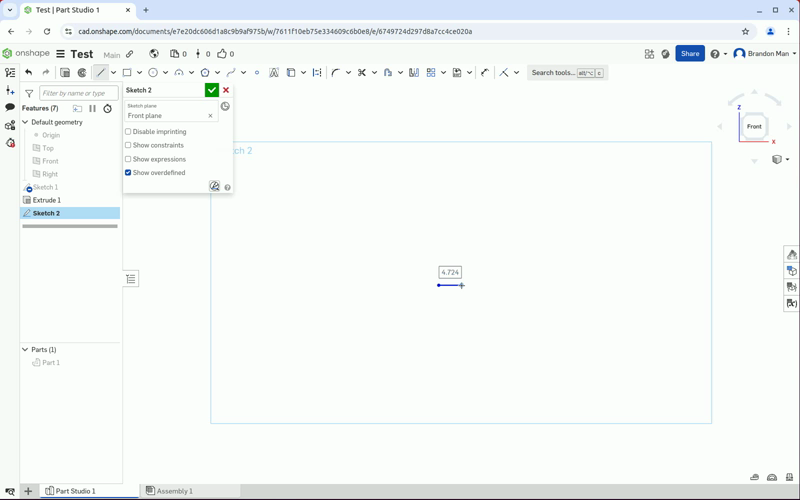
mouse_move(491, 285)
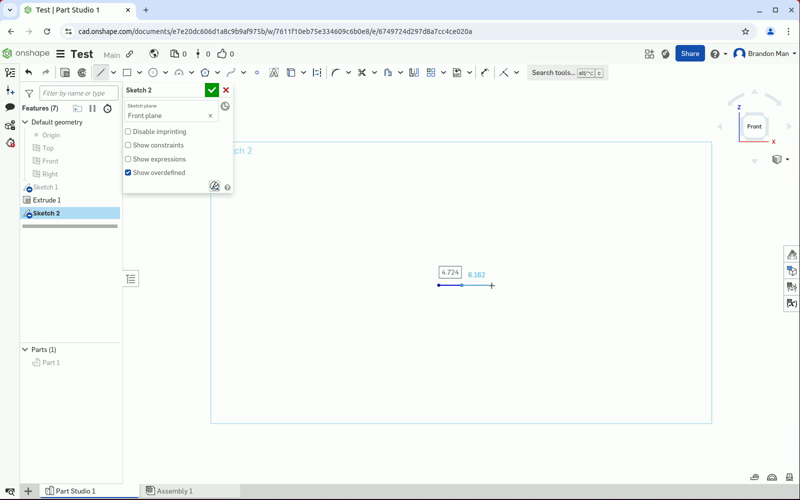
mouse_move(461, 282)
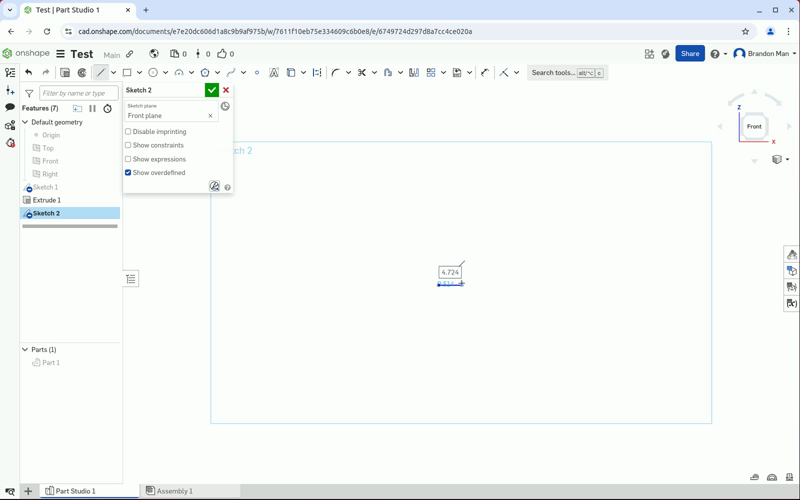
scroll(6)
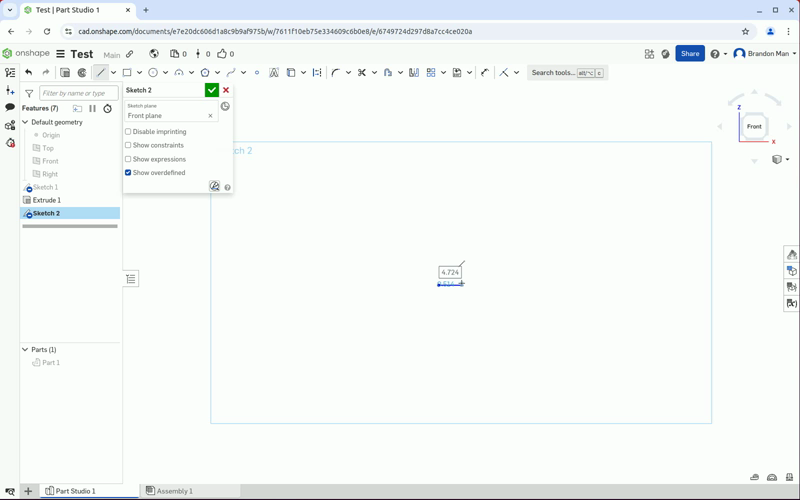
scroll(6)
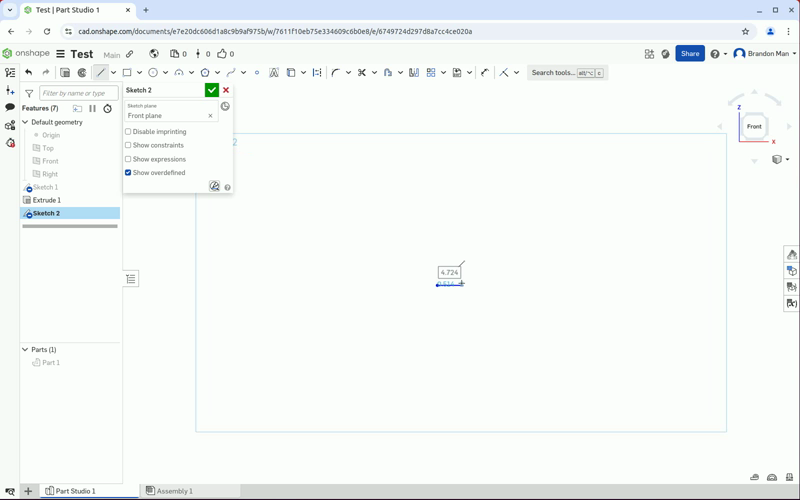
scroll(6)
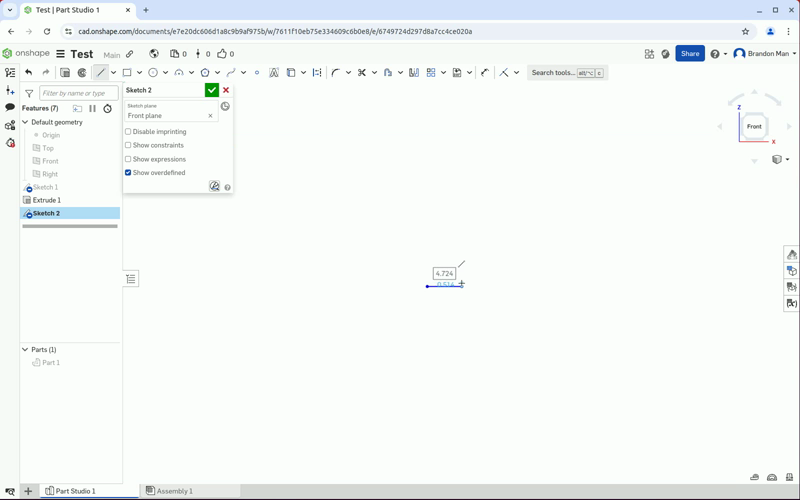
scroll(6)
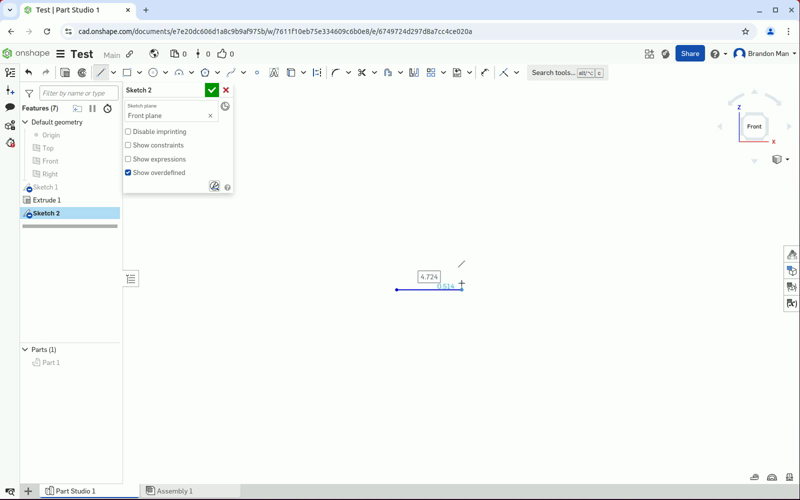
scroll(6)
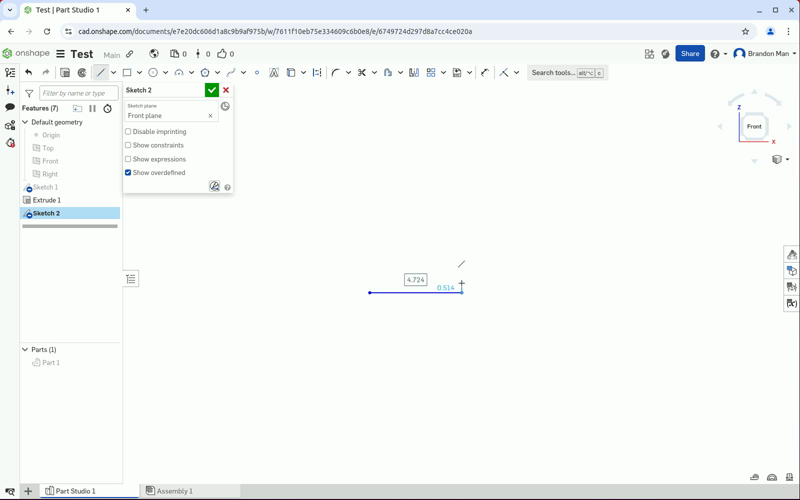
scroll(6)
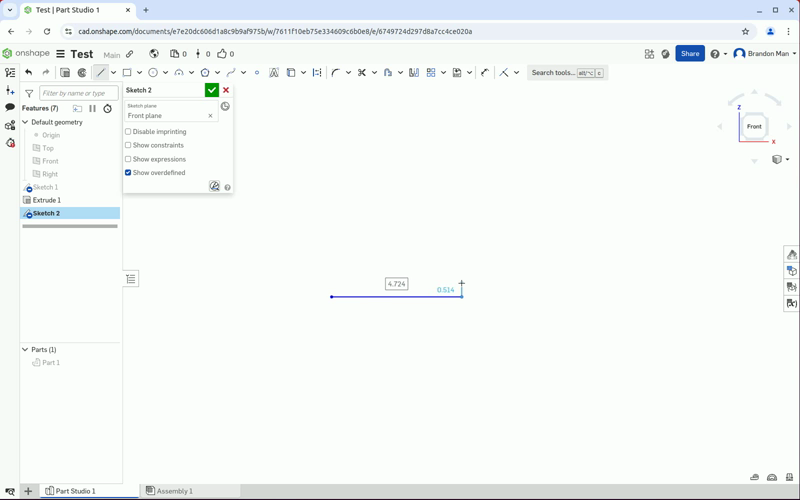
scroll(6)
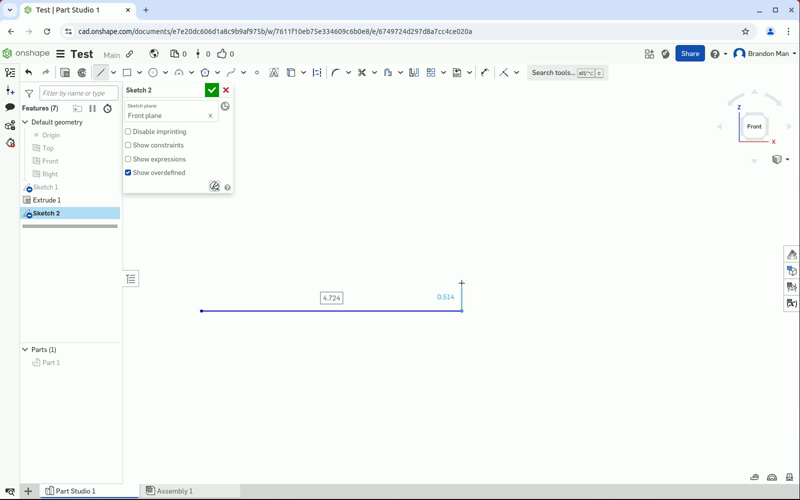
click(461, 282)
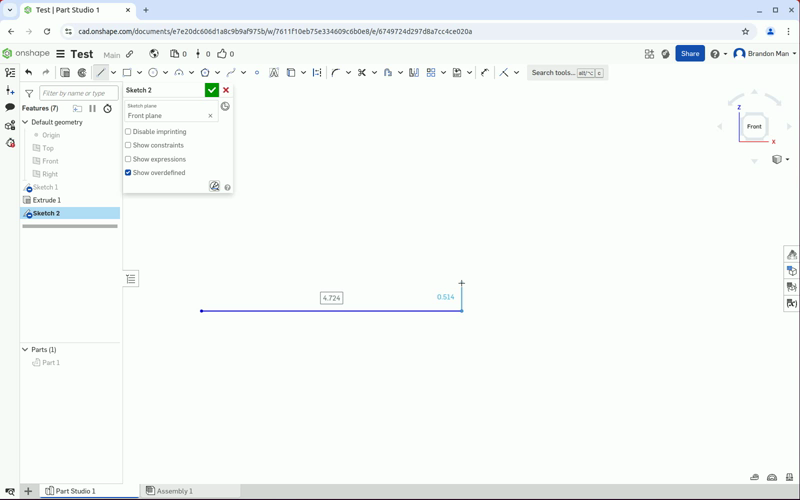
scroll(-6)
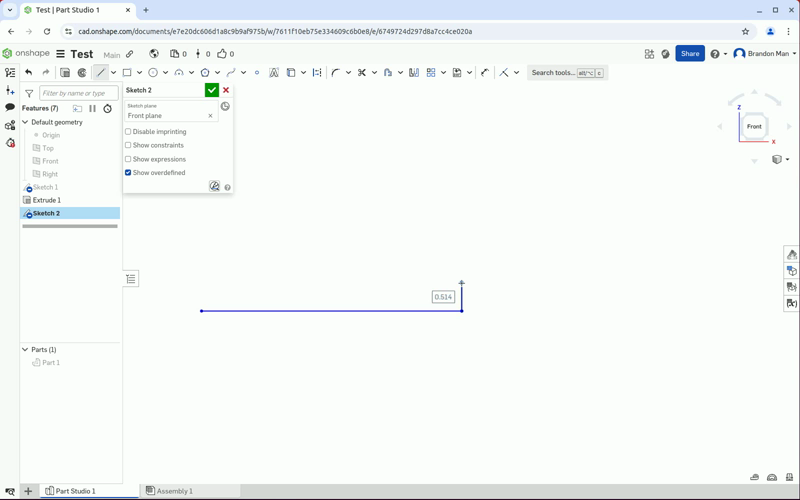
scroll(-6)
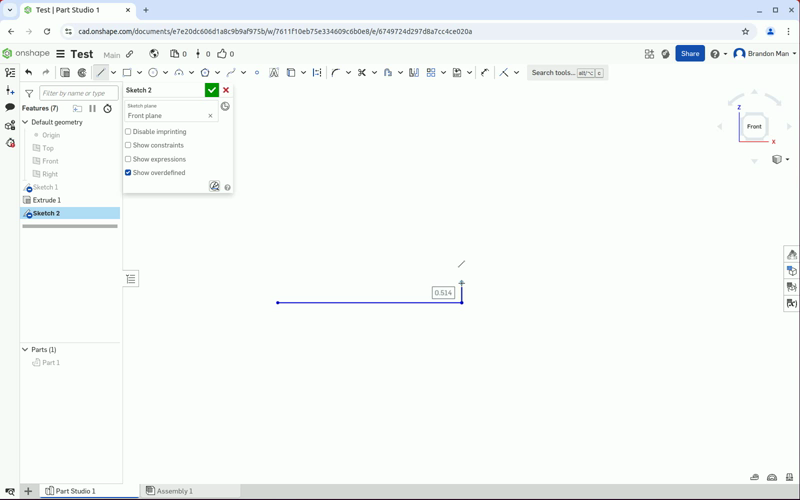
scroll(-6)
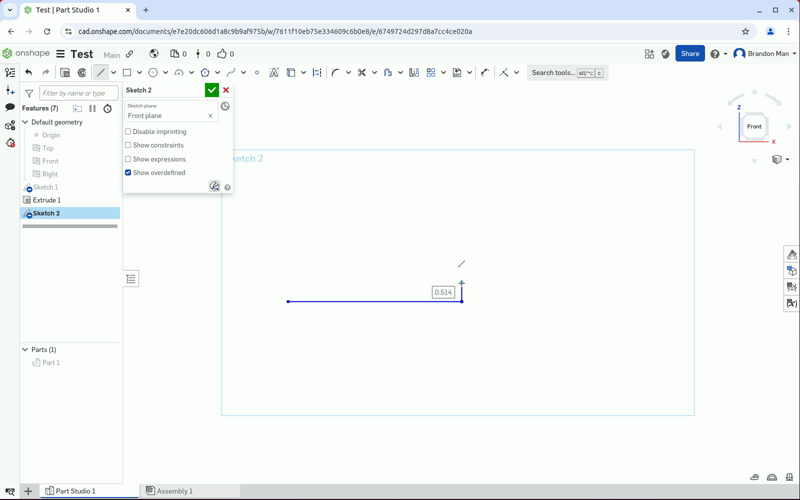
scroll(-6)
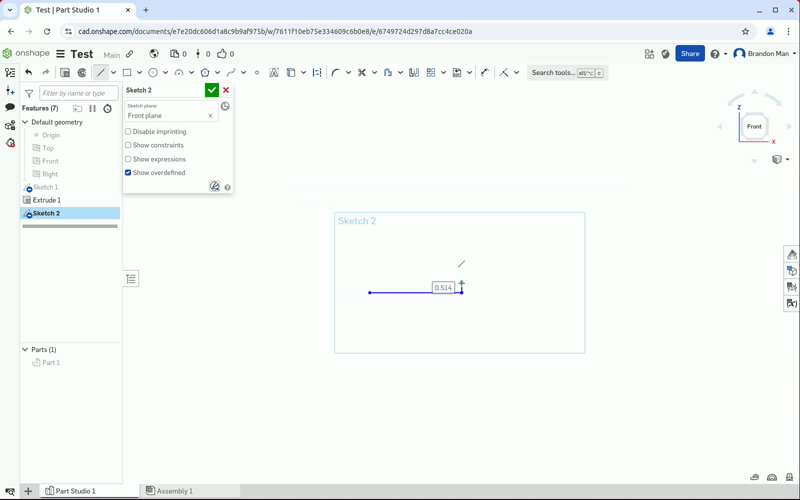
scroll(-6)
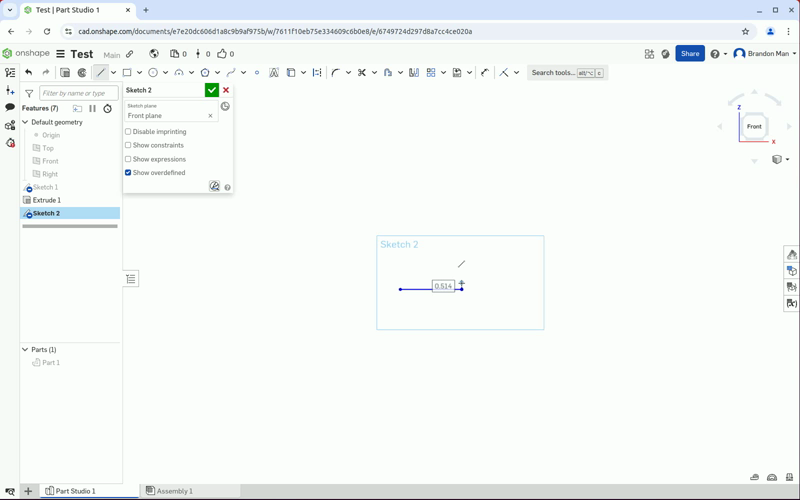
scroll(-6)
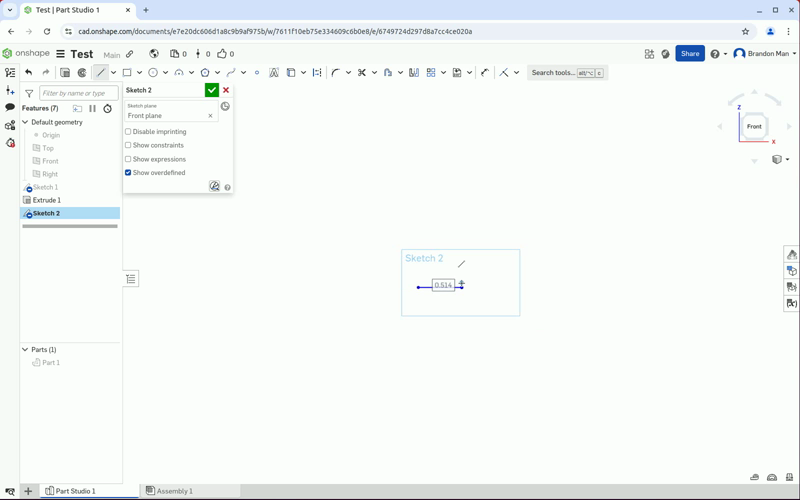
scroll(-6)
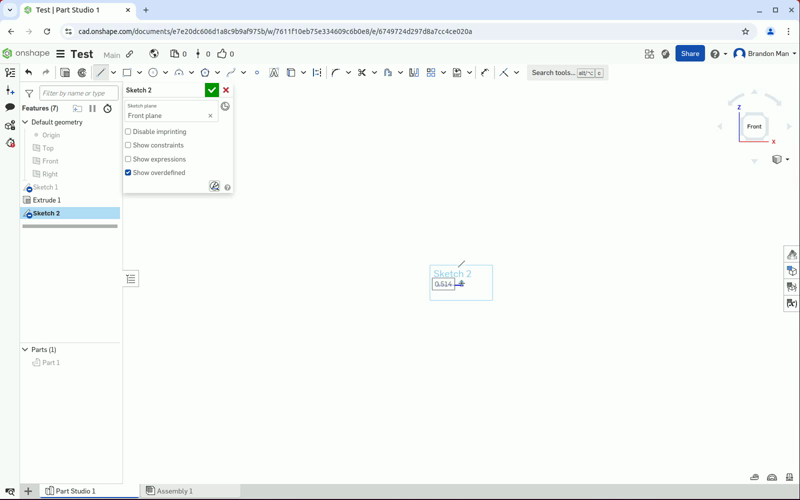
key_up(shift)
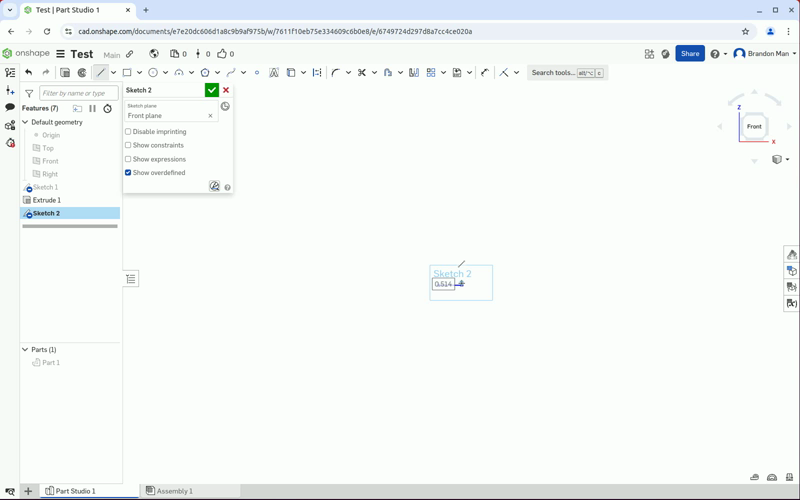
mouse_move(491, 282)
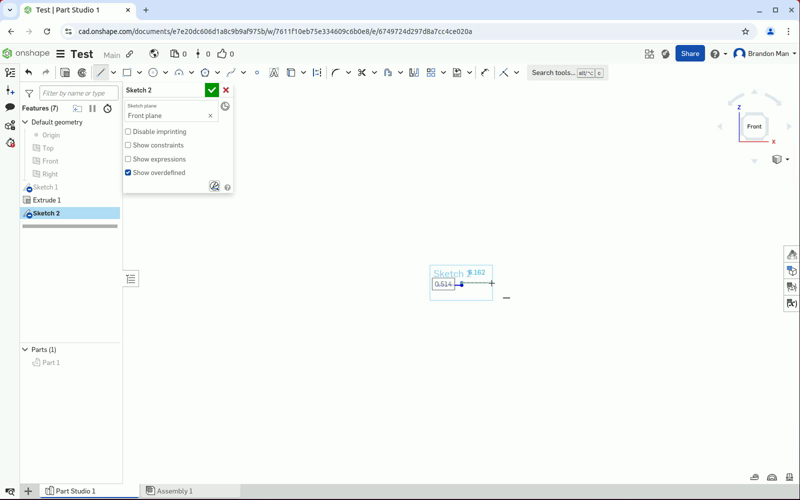
key_down(shift)
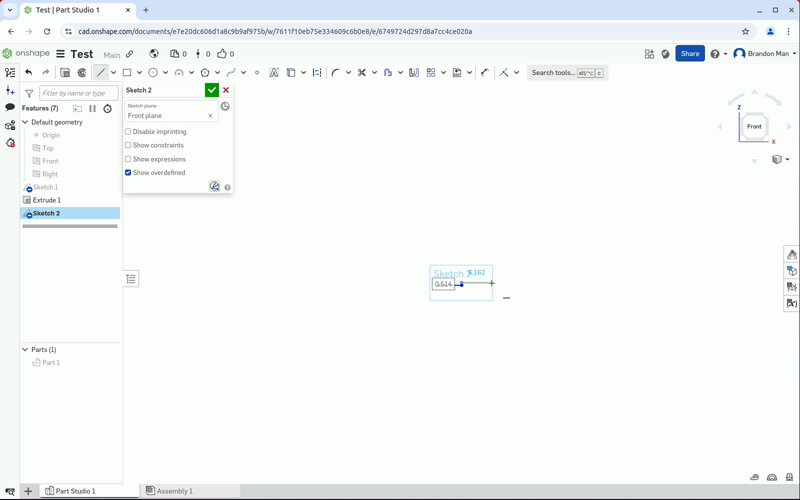
mouse_move(438, 285)
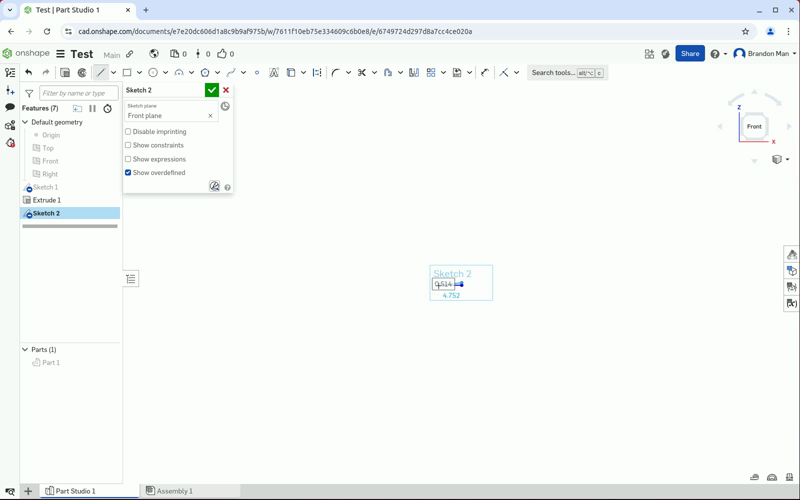
key_up(shift)
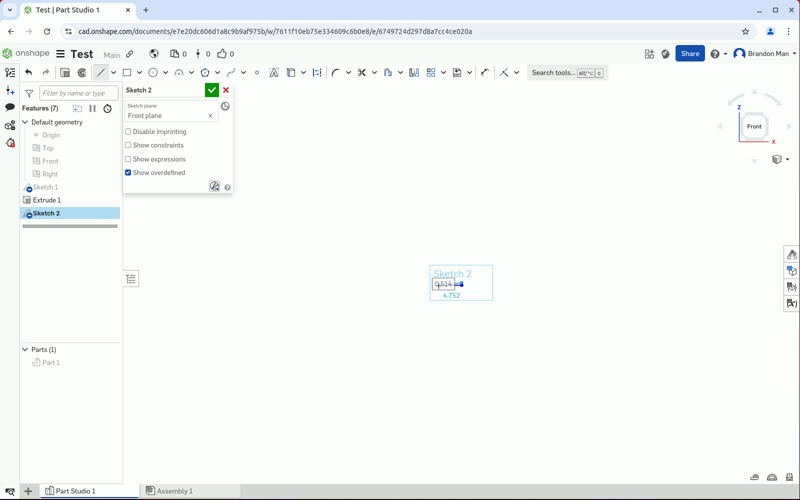
click(438, 285)
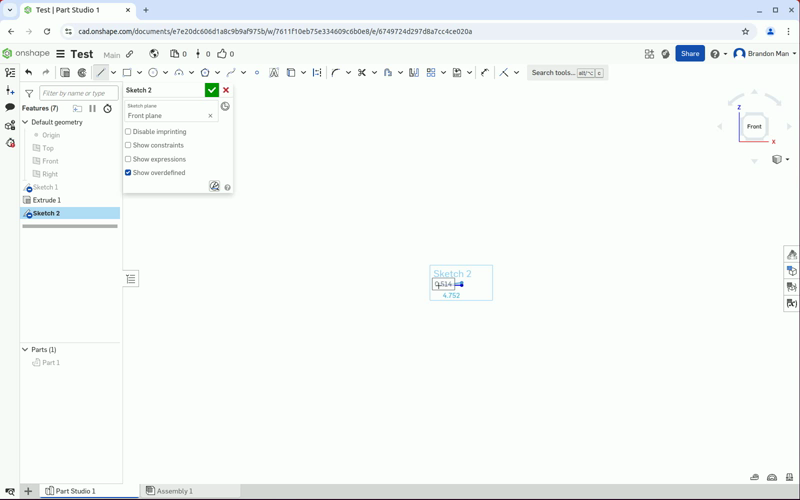
key(esc)
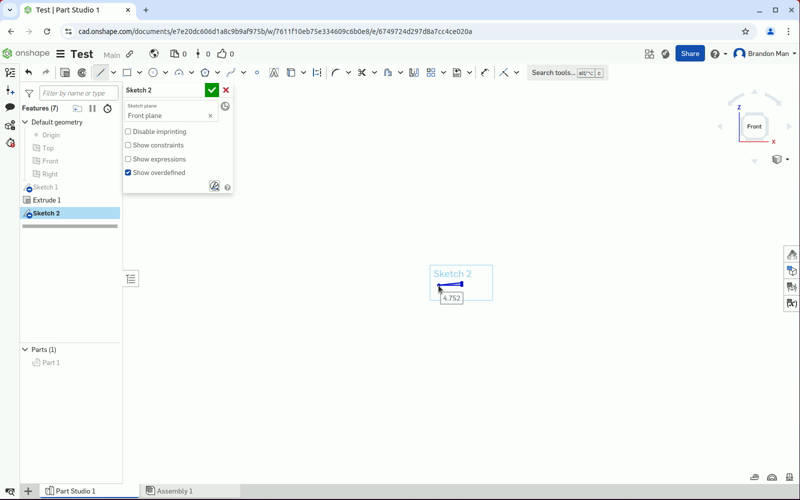
mouse_move(460, 283)
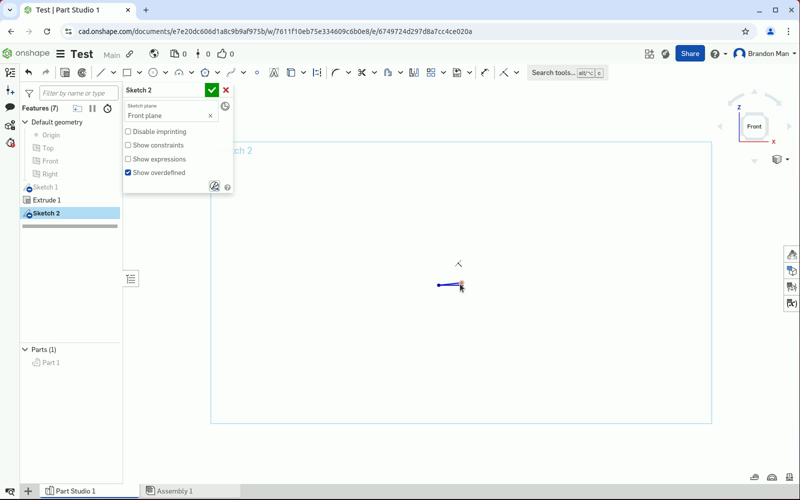
scroll(6)
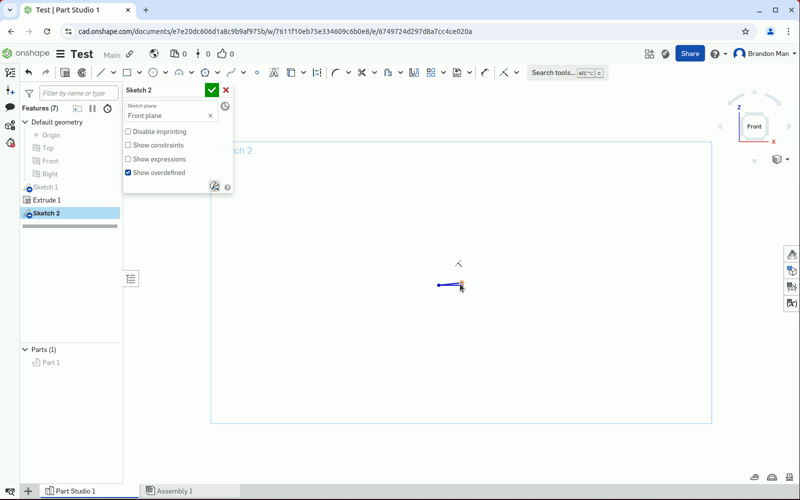
scroll(6)
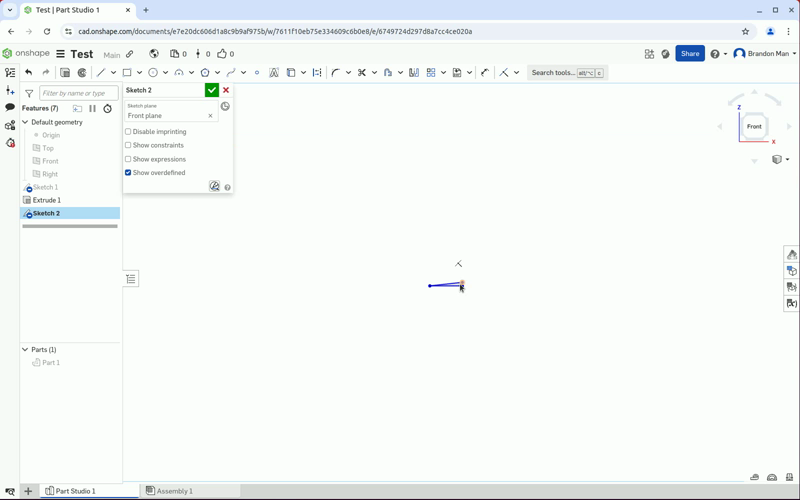
scroll(6)
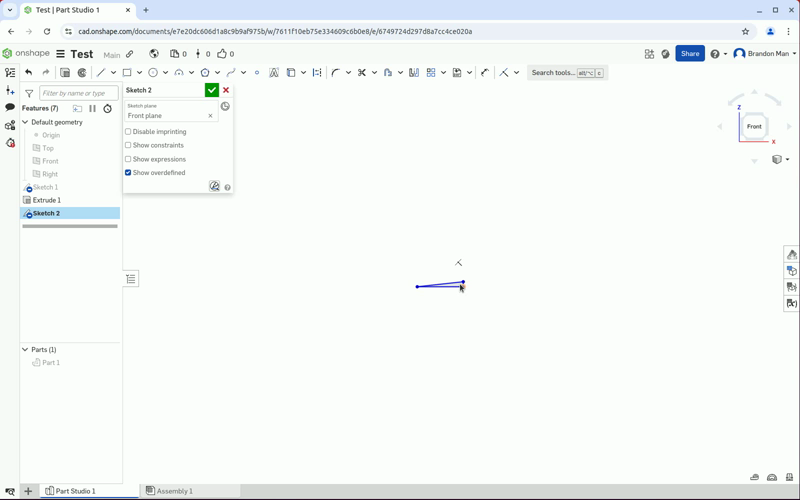
scroll(6)
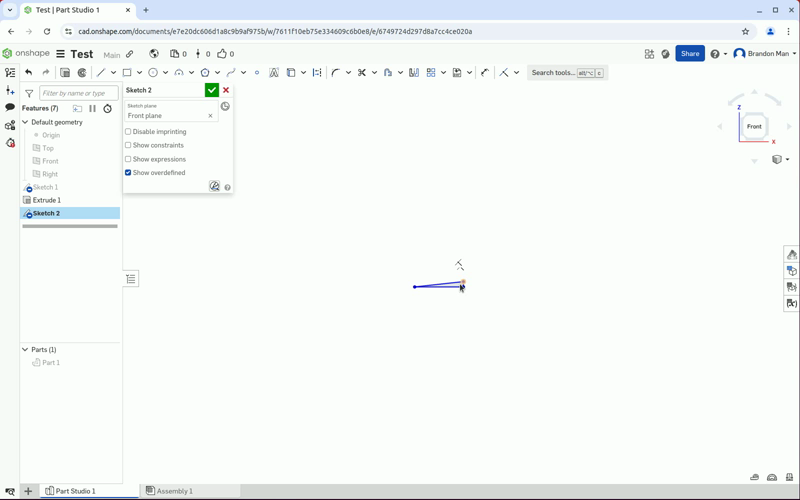
scroll(6)
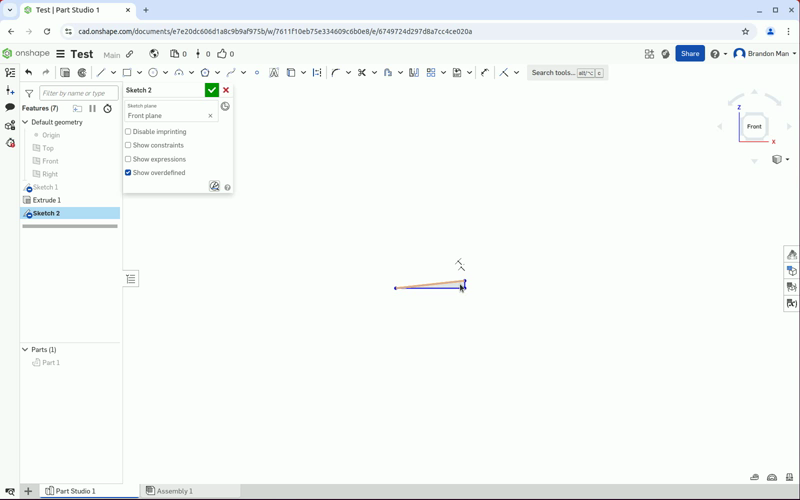
scroll(6)
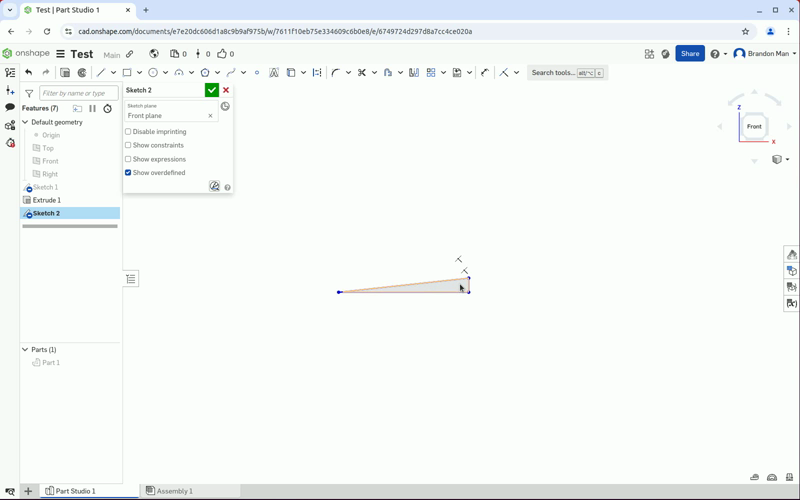
scroll(6)
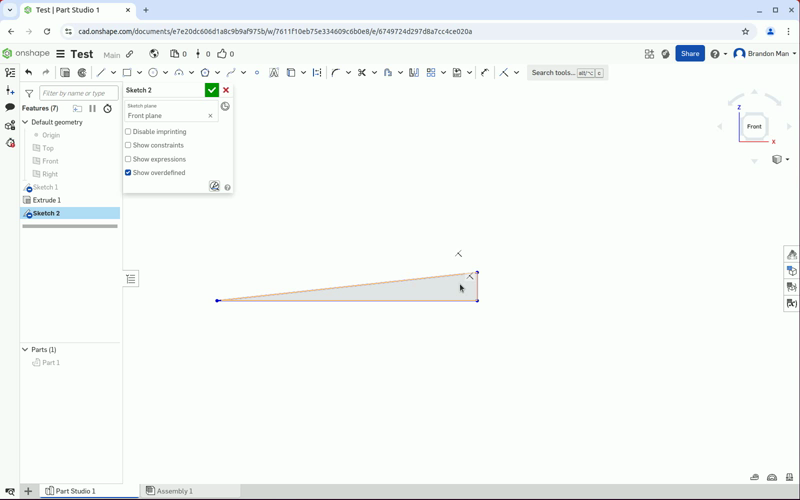
click(460, 283)
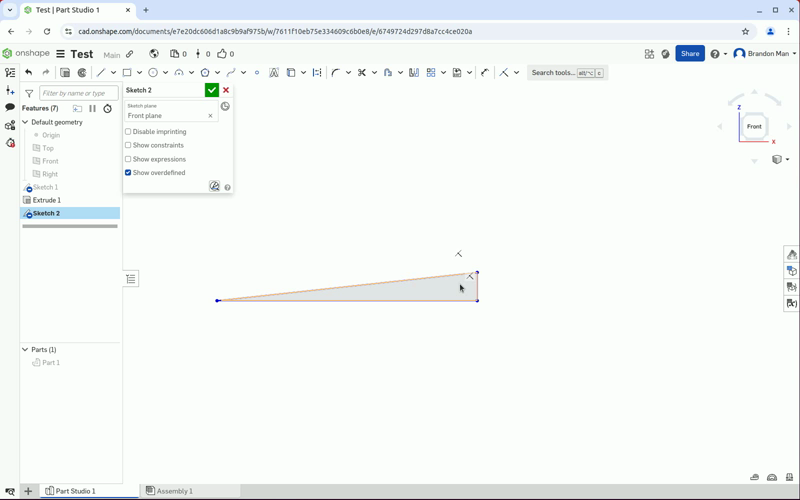
scroll(-6)
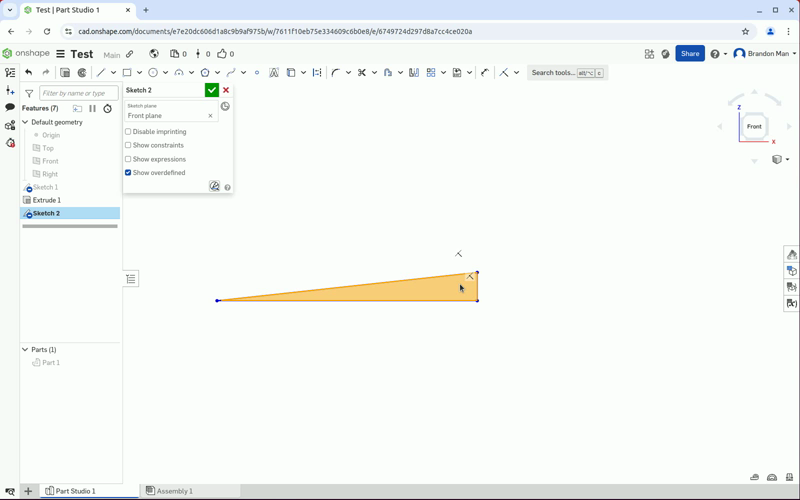
scroll(-6)
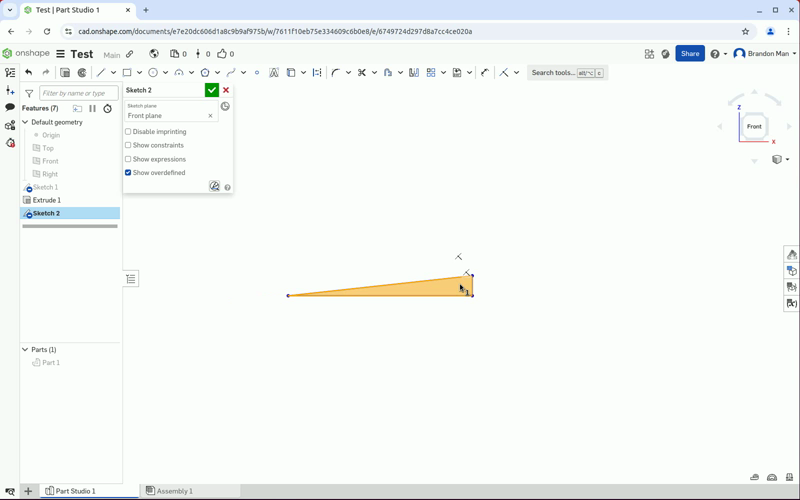
scroll(-6)
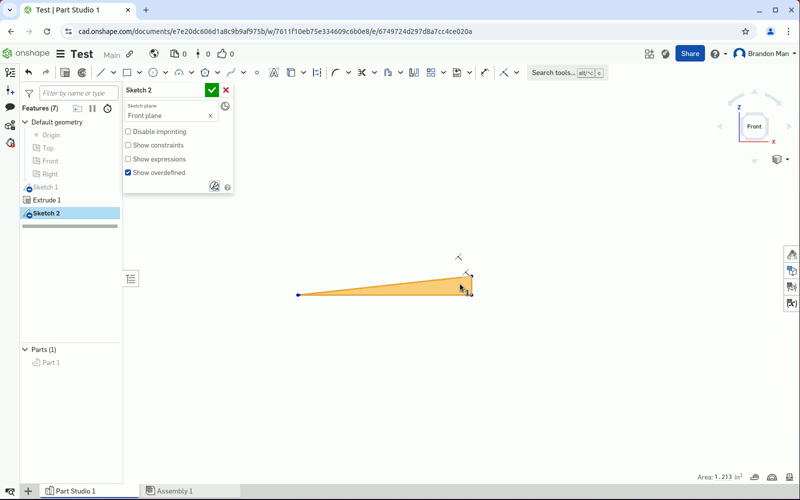
scroll(-6)
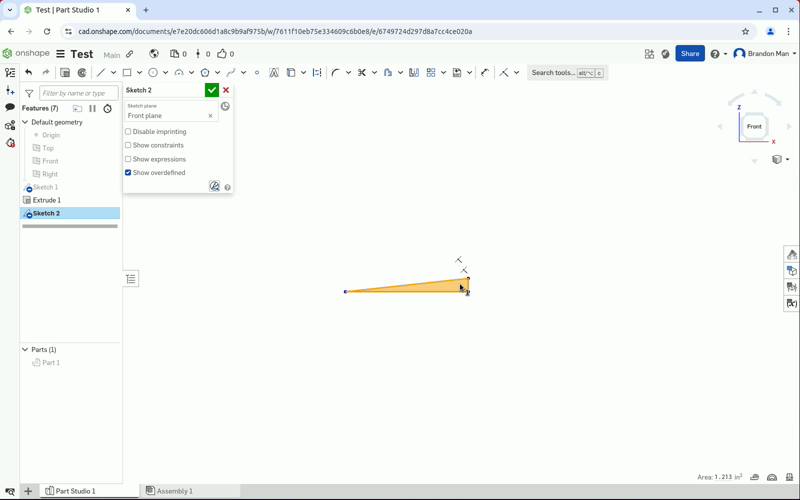
scroll(-6)
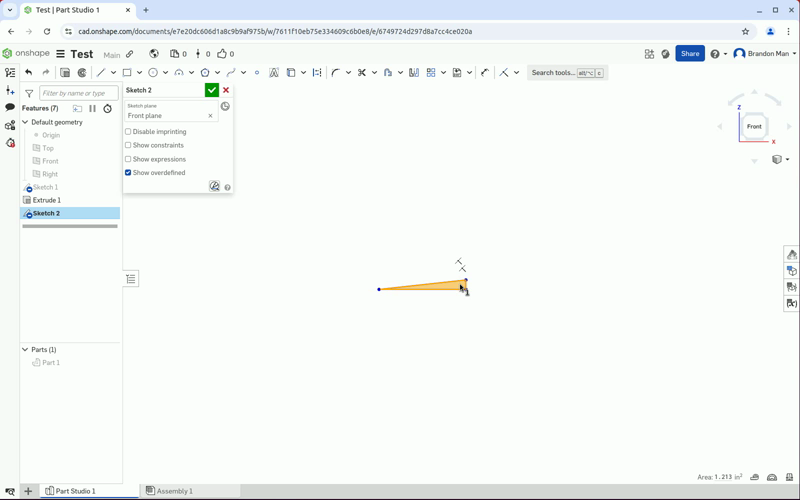
scroll(-6)
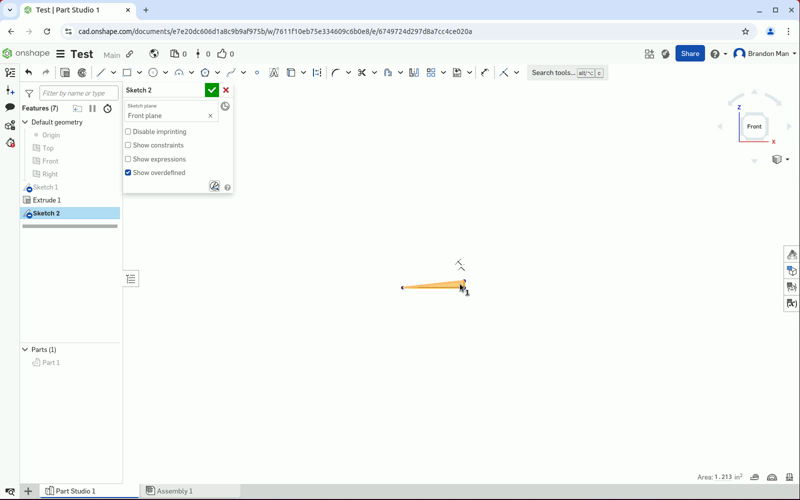
scroll(-6)
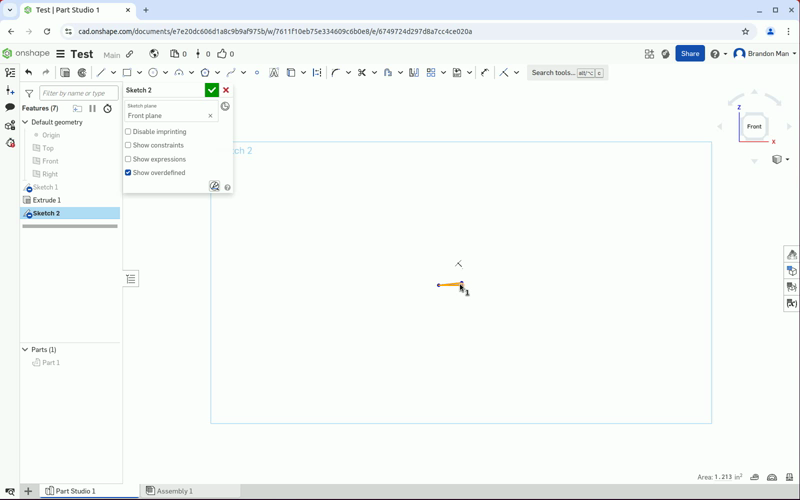
mouse_move(73, 352)
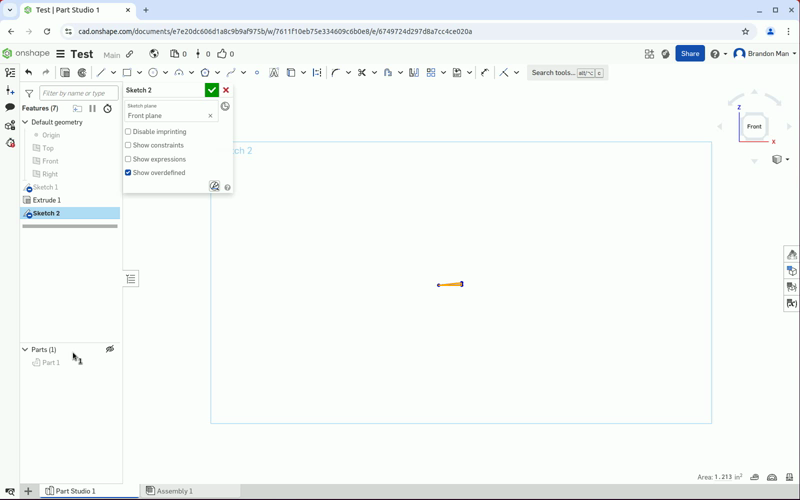
key(shift+y)
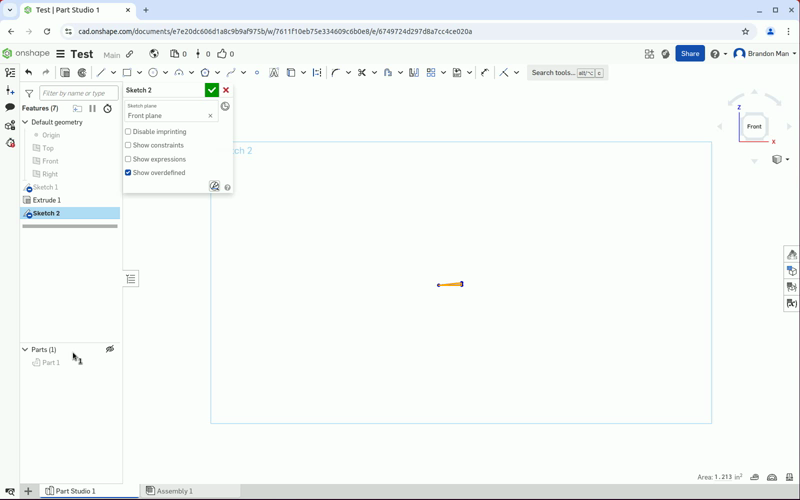
key(shift+e)
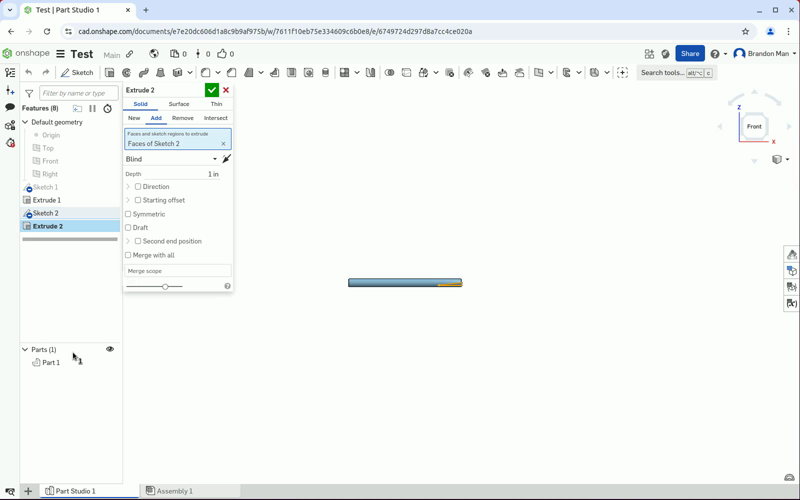
mouse_move(143, 106)
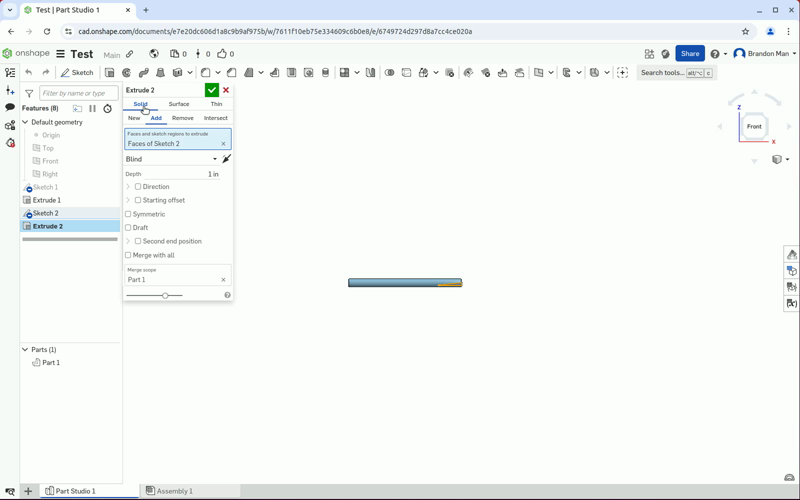
click(143, 106)
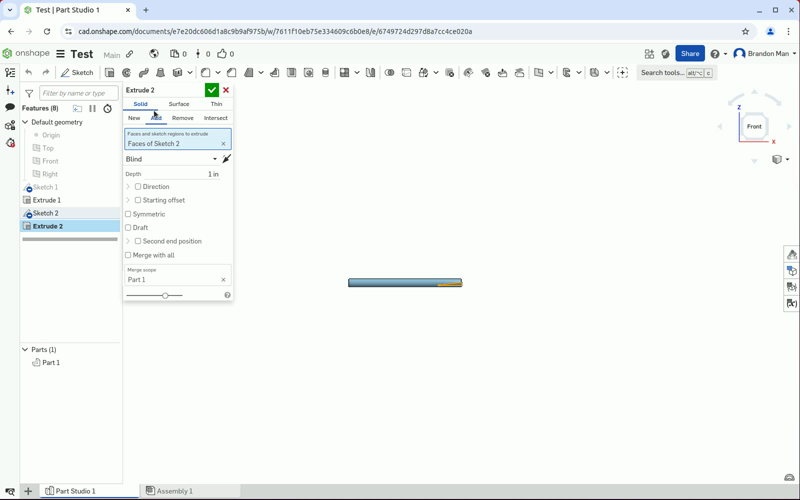
mouse_move(186, 120)
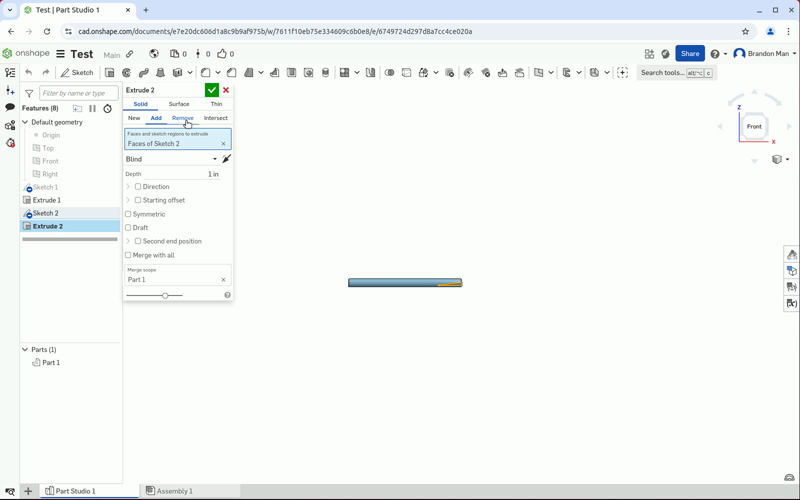
click(186, 120)
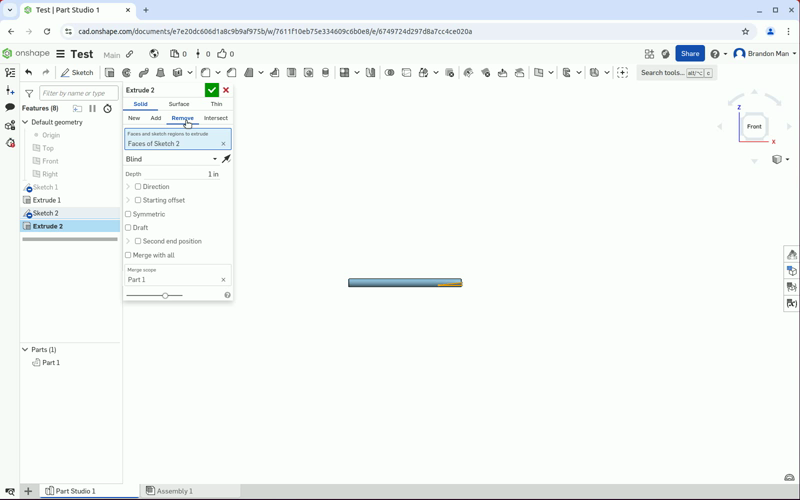
key(tab, 4)
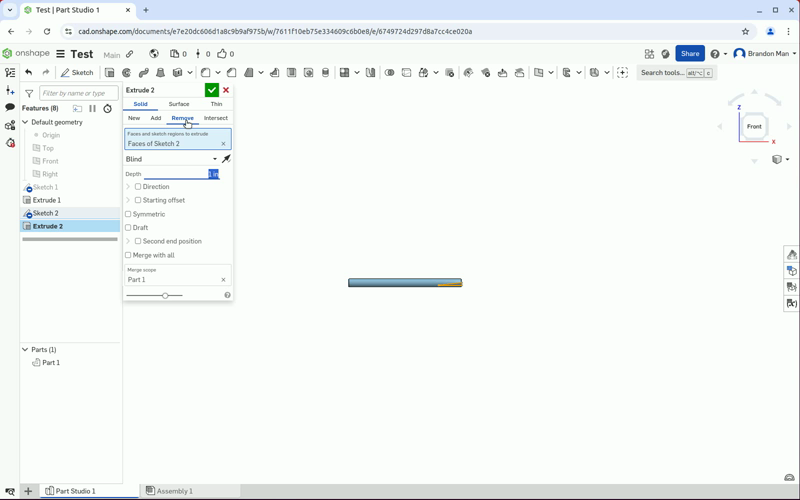
text(4.814)
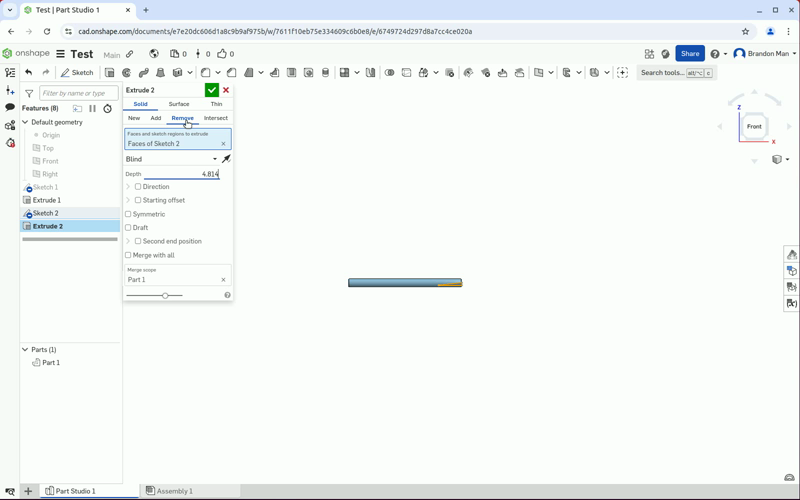
key(tab, 3)
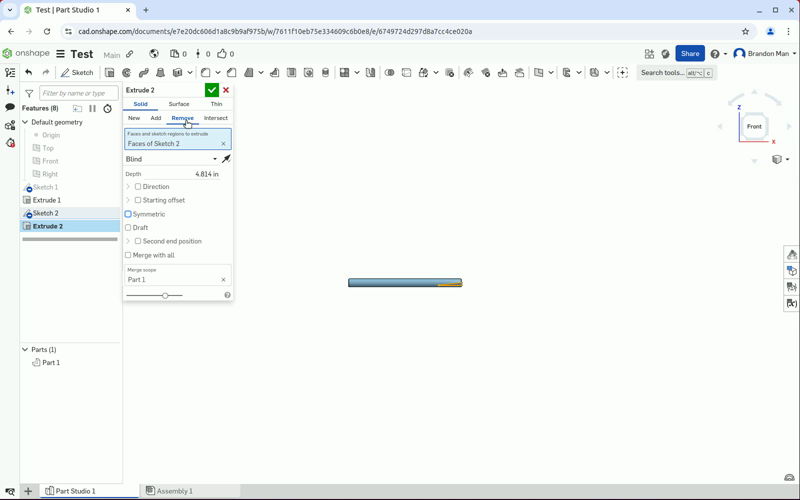
key(space)
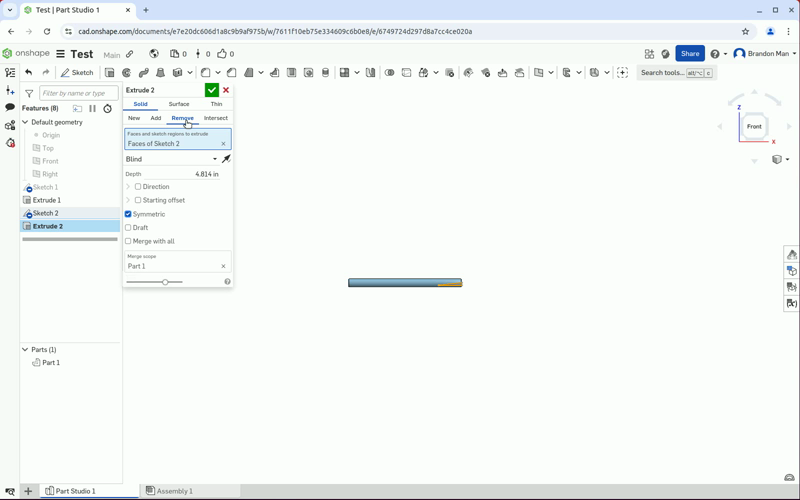
key(tab, 2)
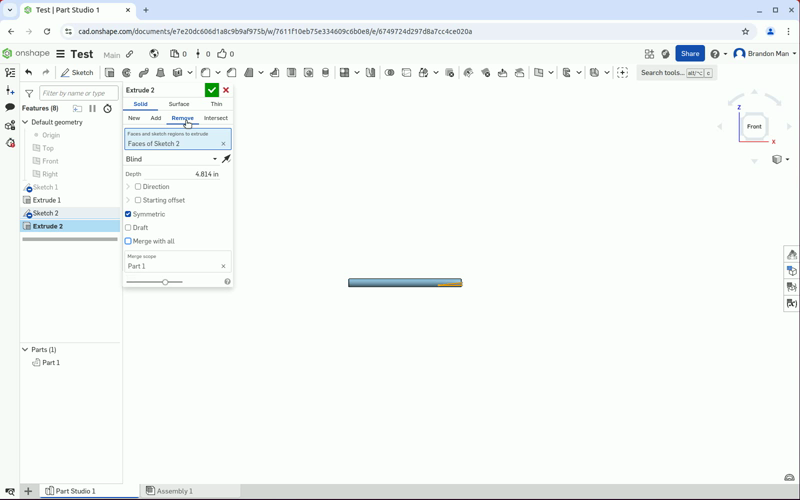
key(space)
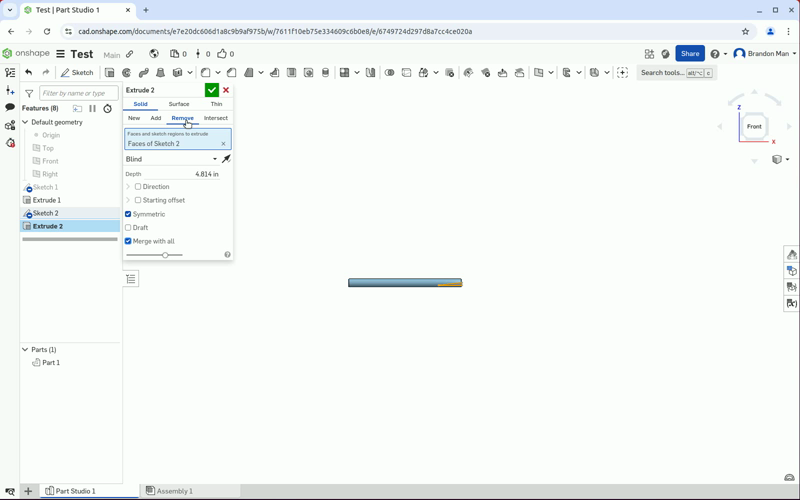
key(enter)
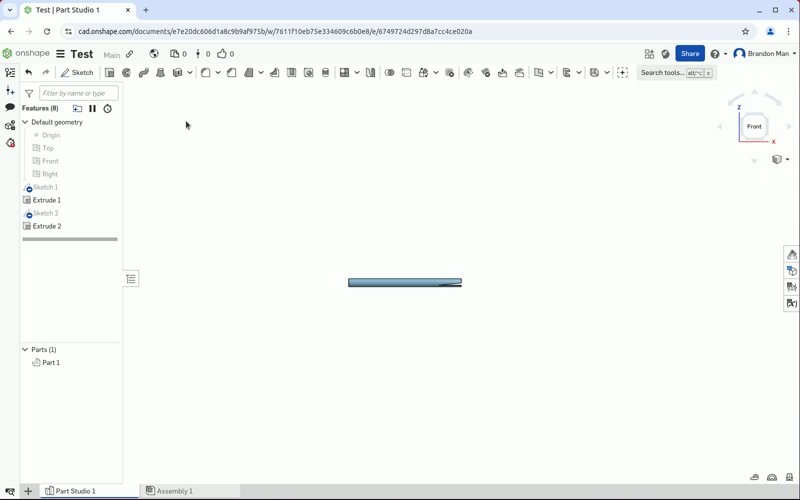
key(shift+h)
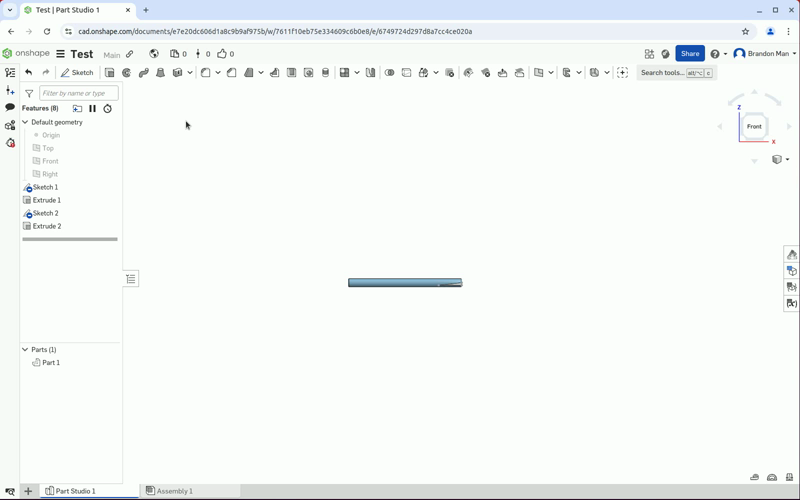
key(shift+h)
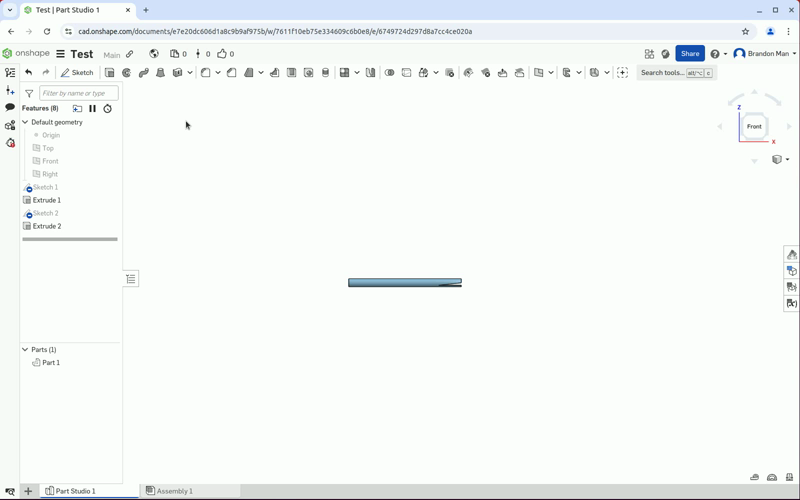
mouse_move(73, 189)
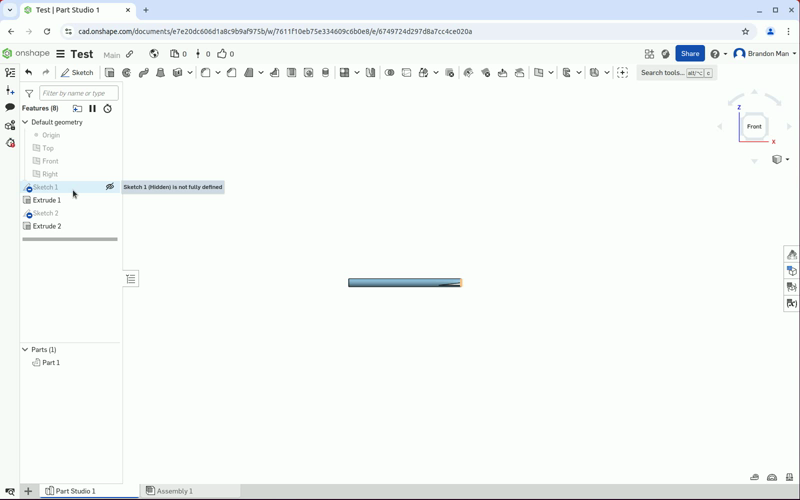
click(73, 189)
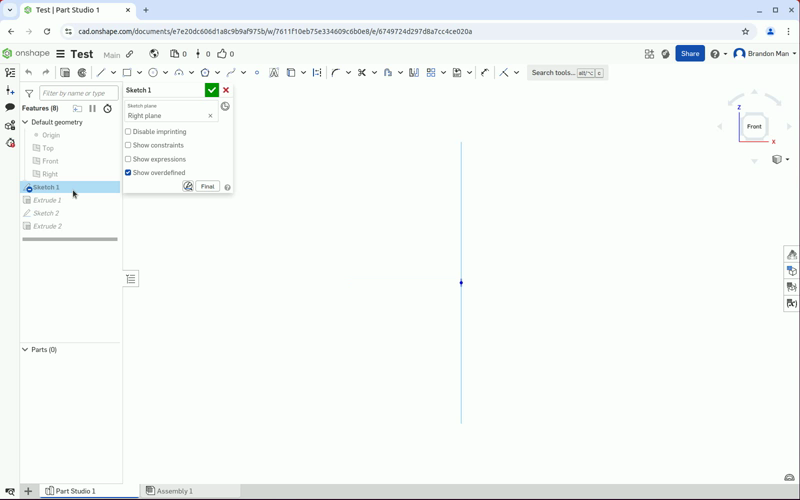
mouse_move(229, 92)
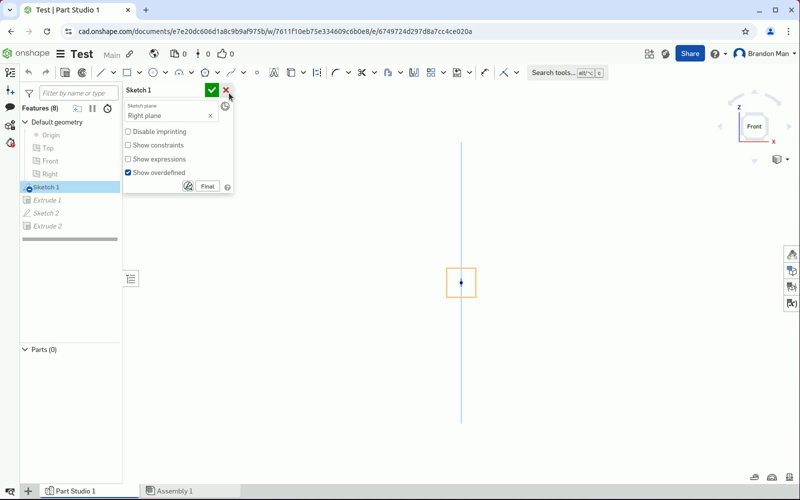
click(229, 92)
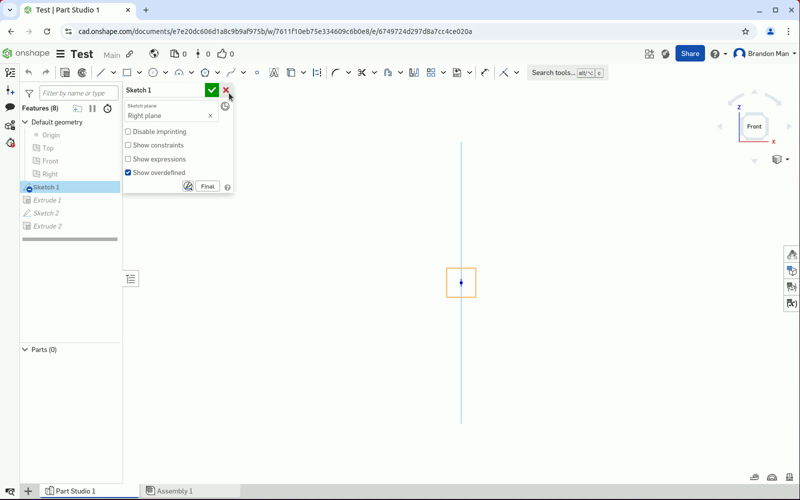
key(shift+s)
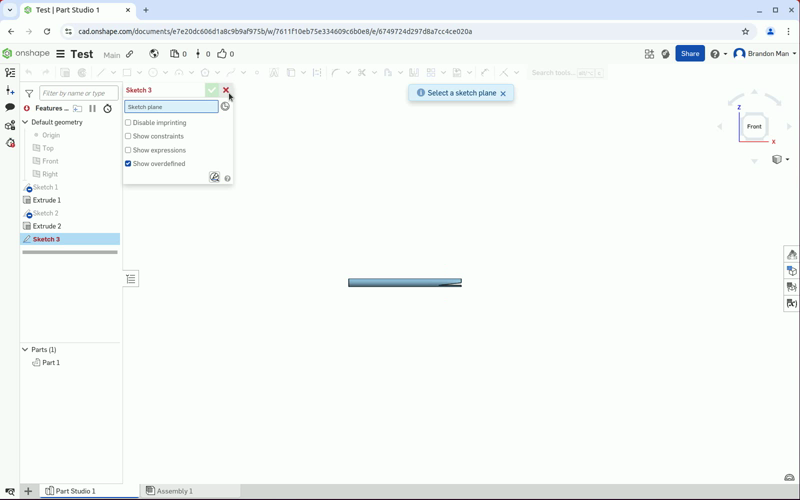
mouse_move(73, 163)
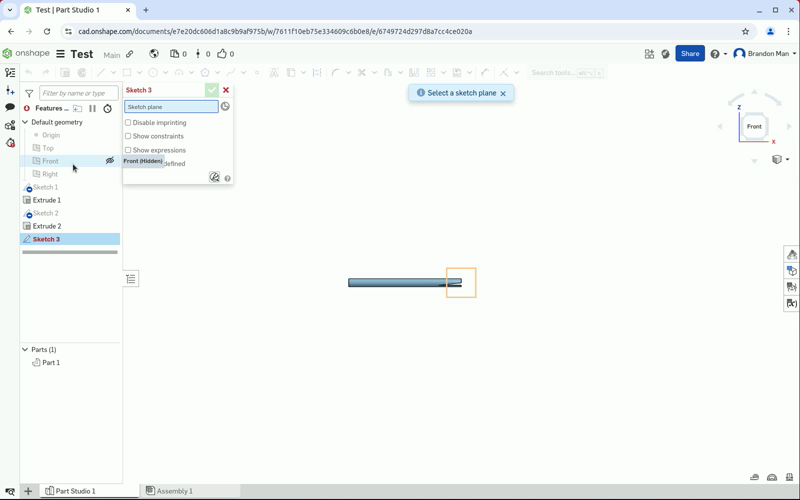
click(73, 163)
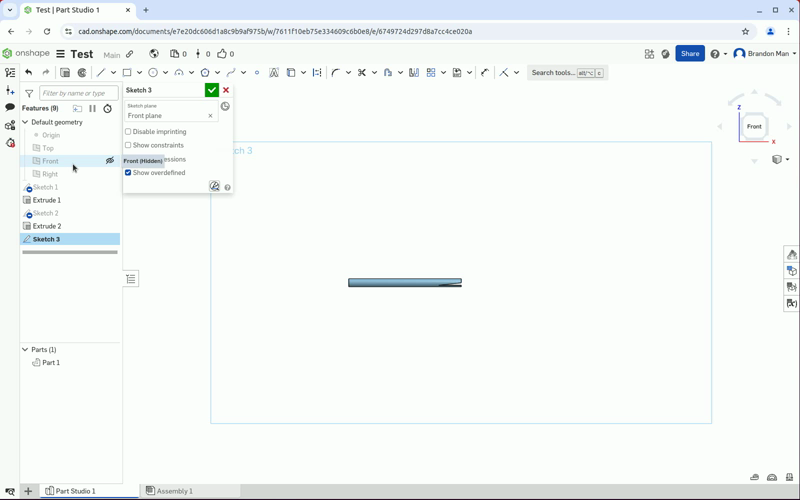
mouse_move(73, 352)
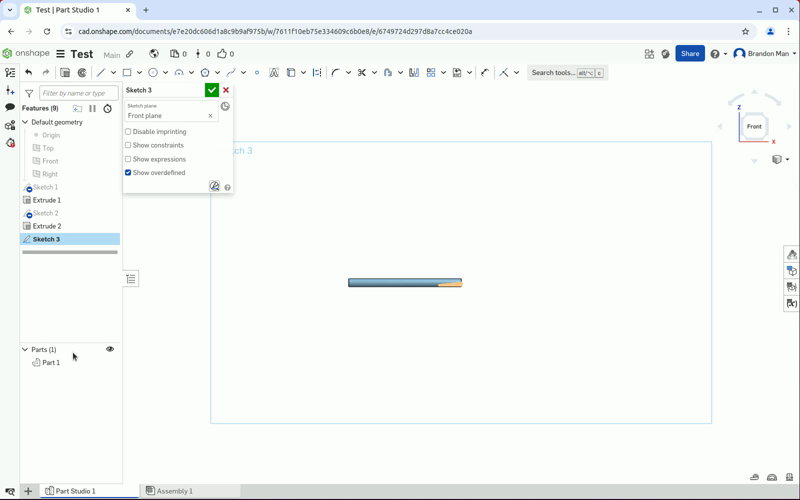
key(y)
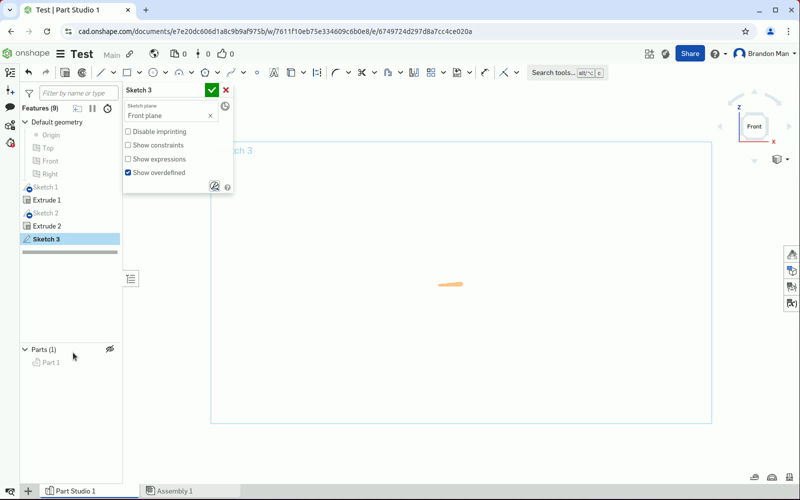
key(l)
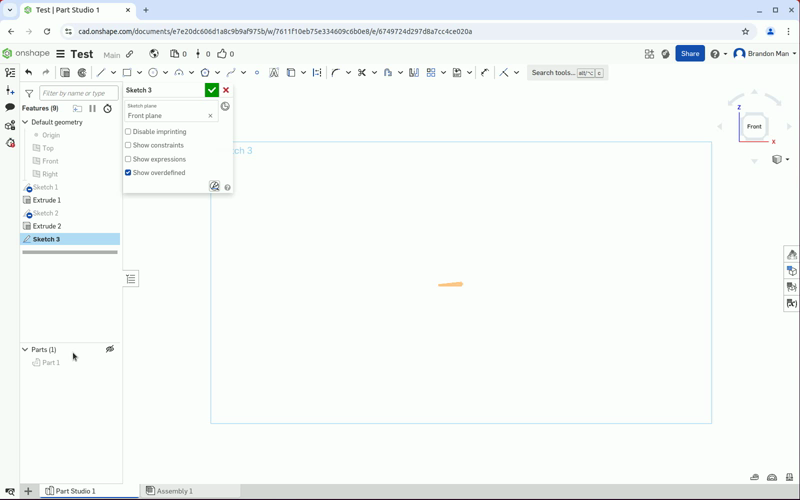
key_down(shift)
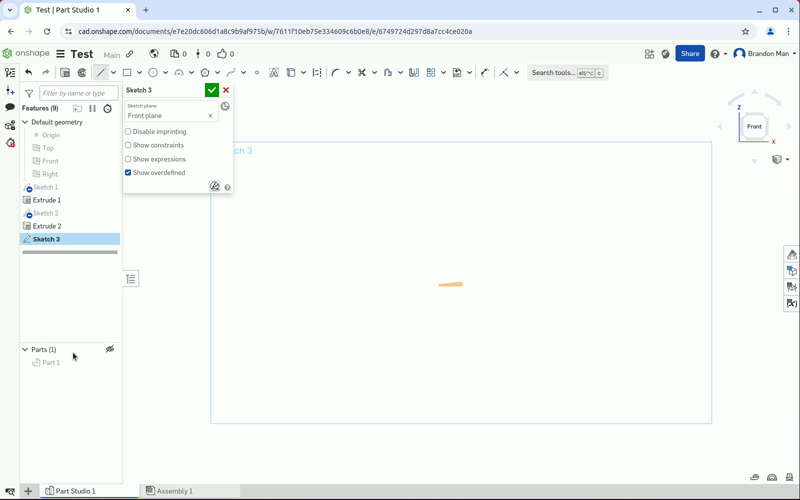
mouse_move(438, 280)
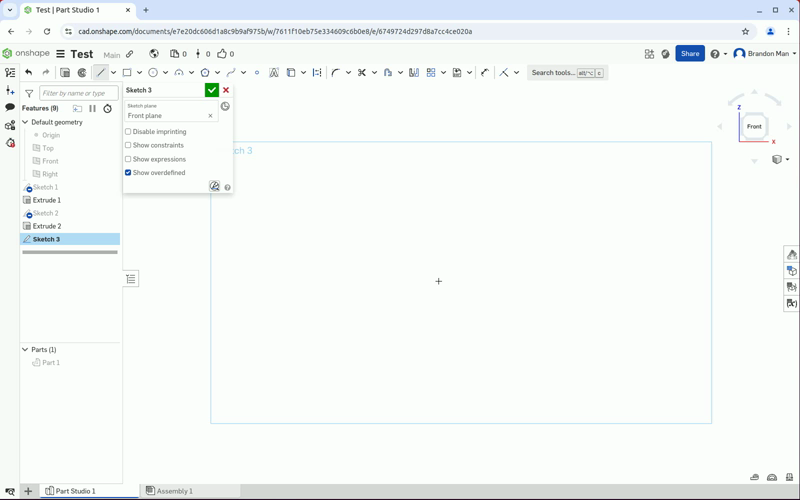
click(438, 280)
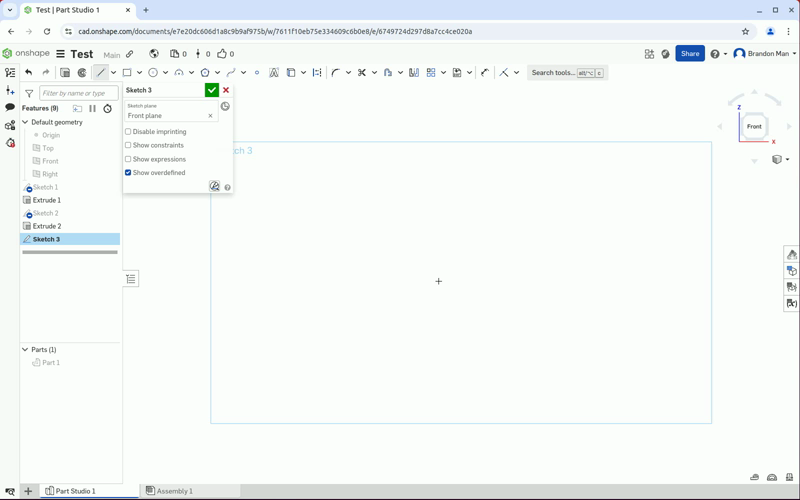
key_up(shift)
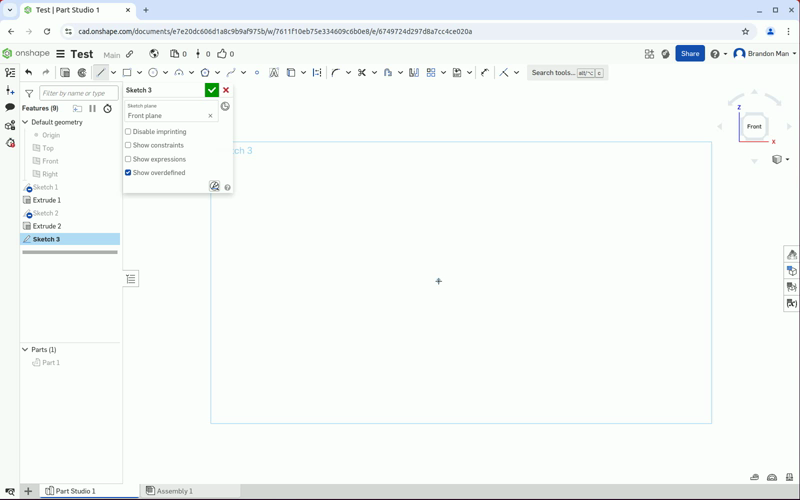
key_down(shift)
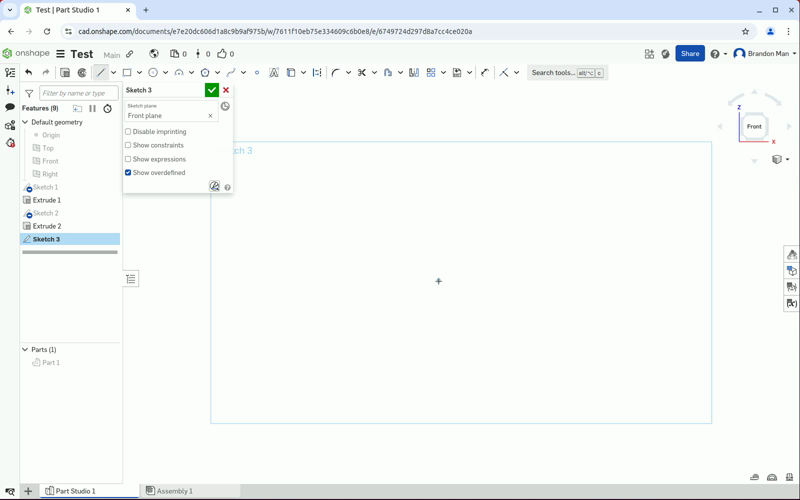
mouse_move(468, 280)
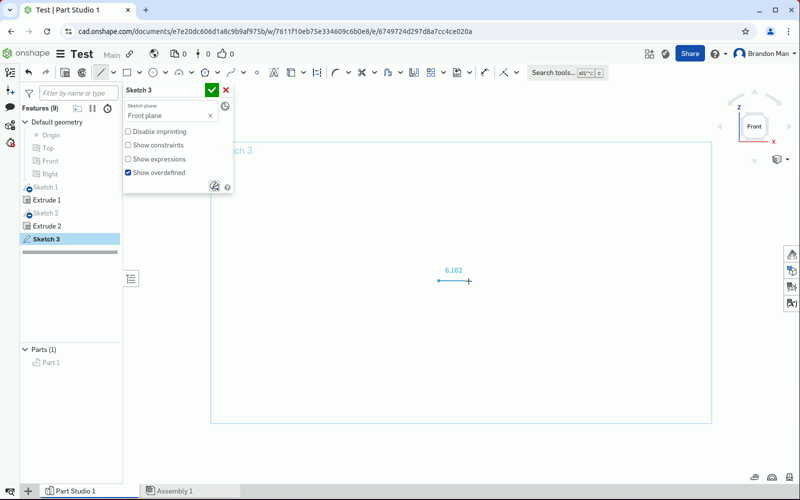
mouse_move(461, 282)
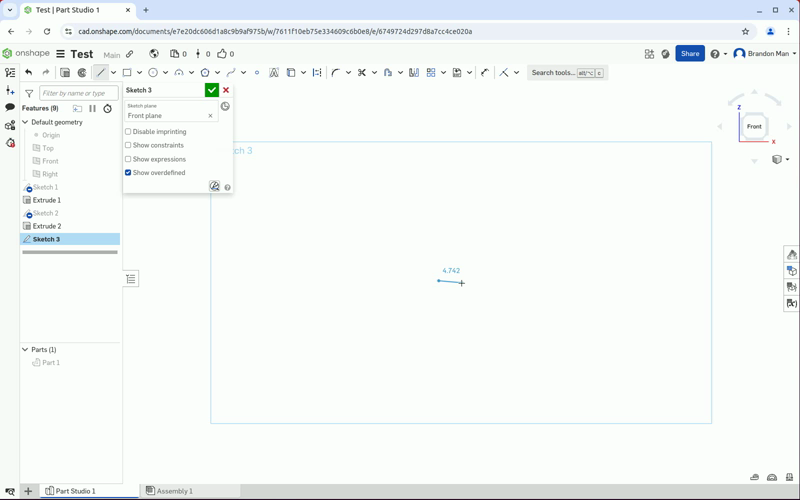
click(461, 282)
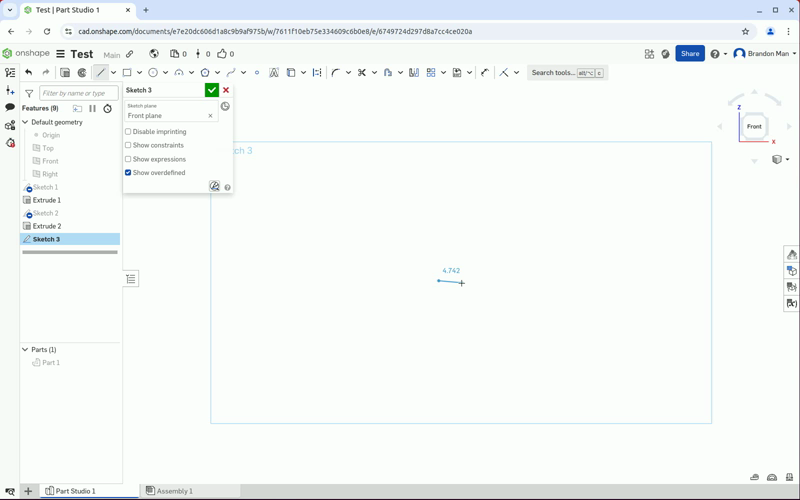
key_up(shift)
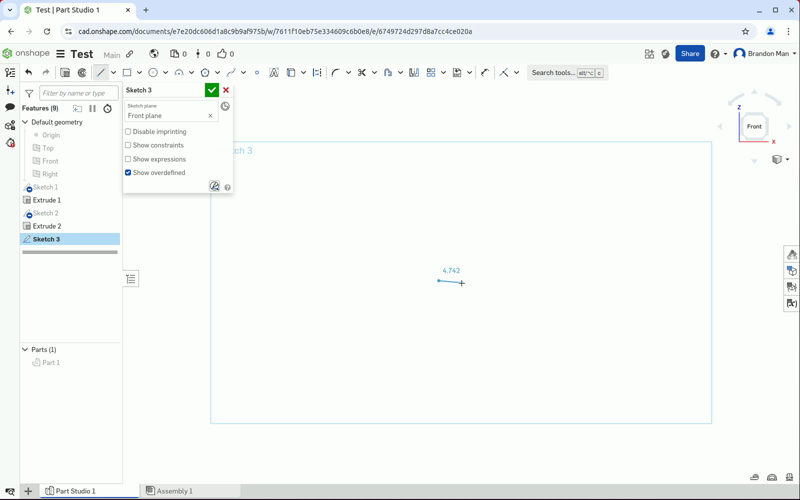
key_down(shift)
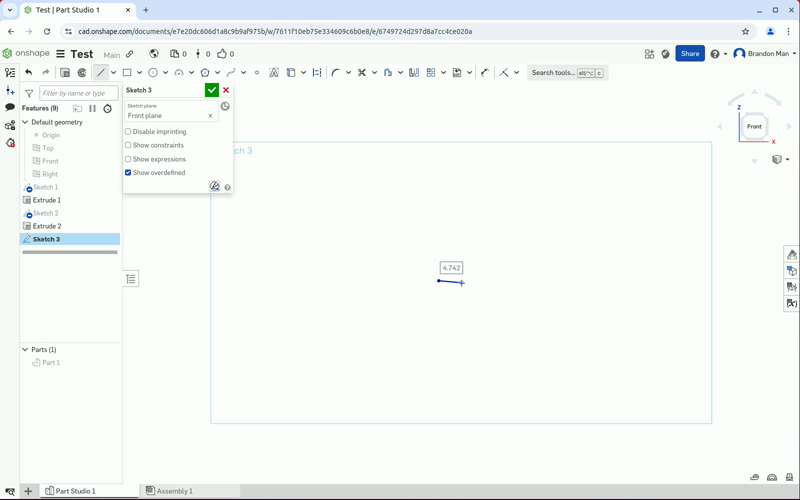
mouse_move(491, 282)
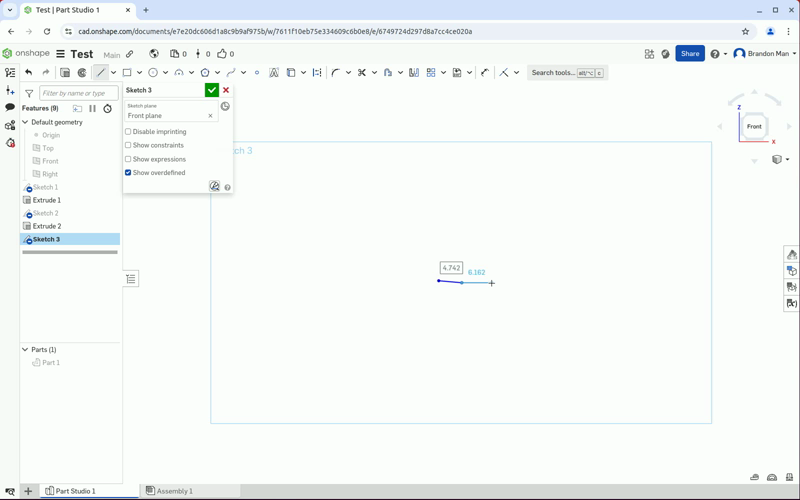
mouse_move(461, 280)
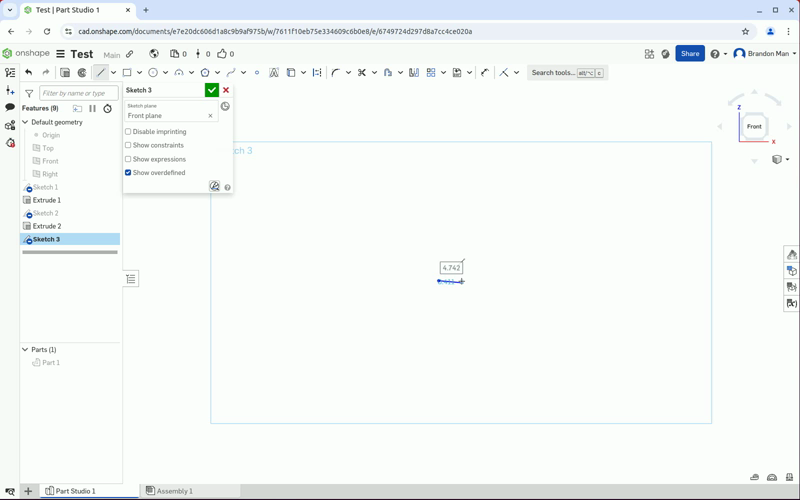
scroll(6)
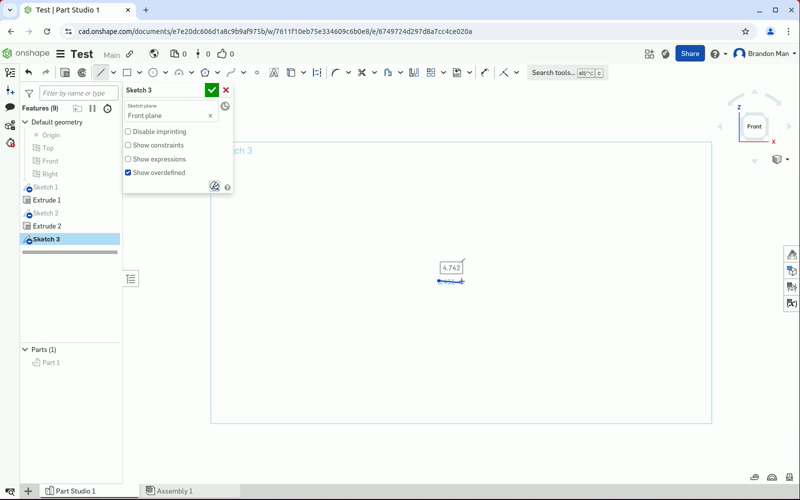
scroll(6)
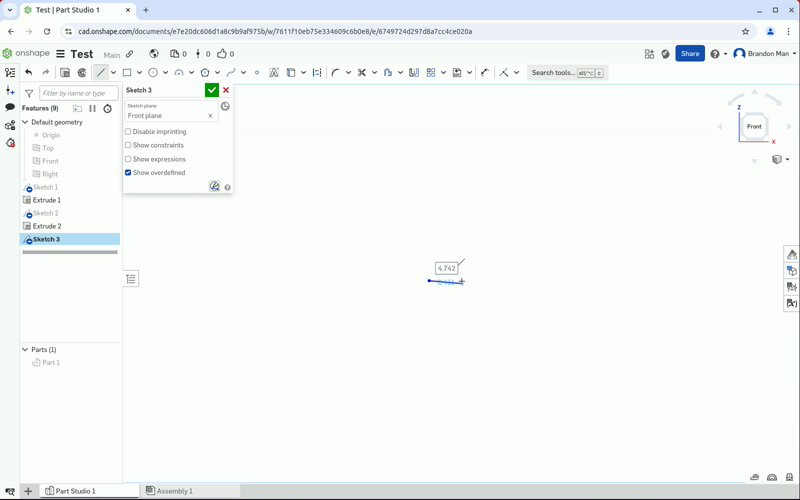
scroll(6)
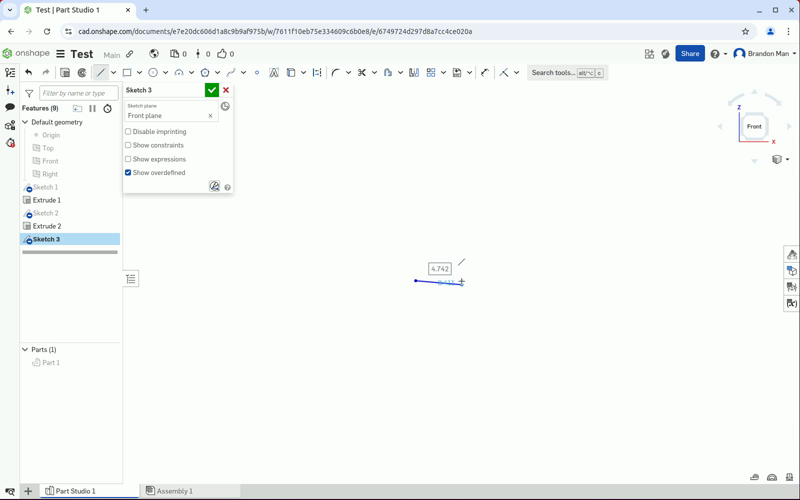
scroll(6)
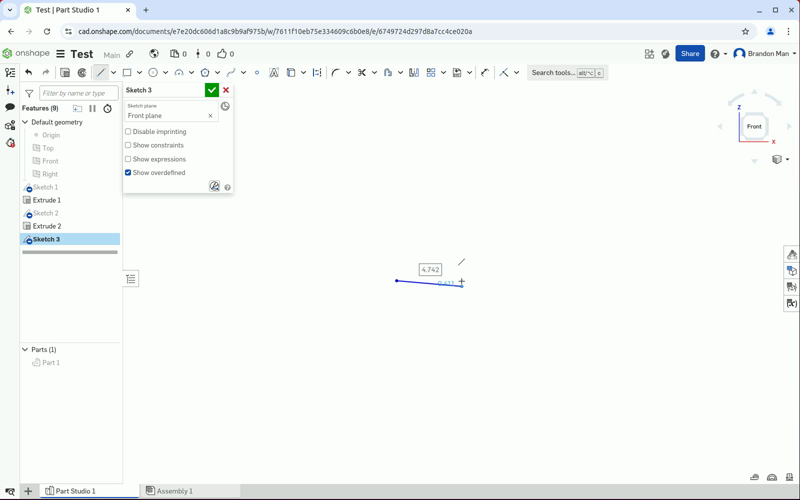
scroll(6)
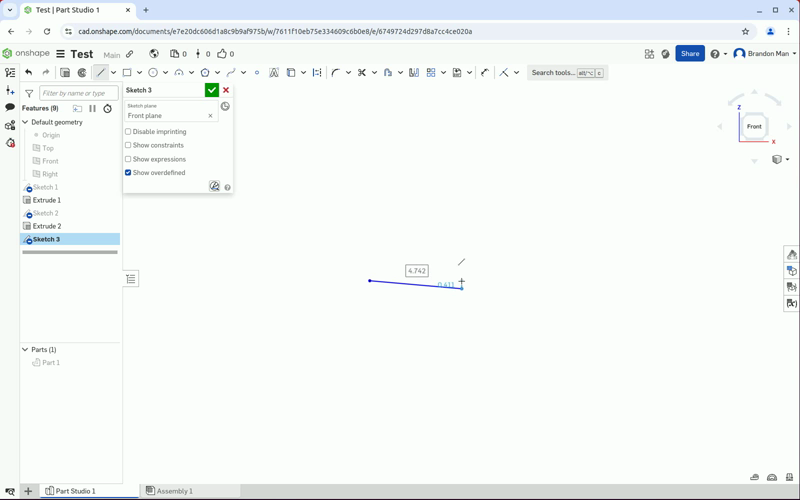
scroll(6)
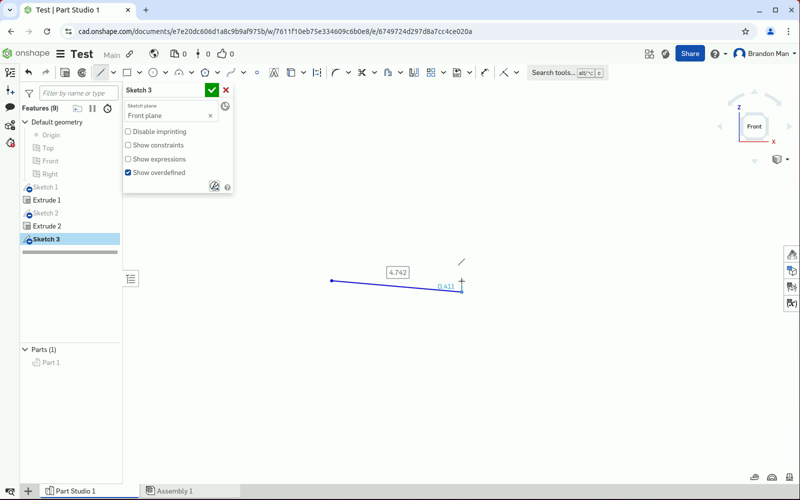
scroll(6)
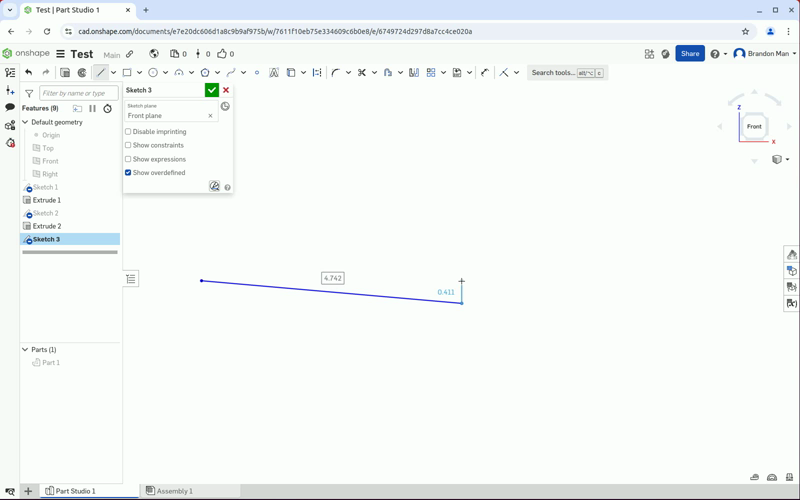
click(461, 280)
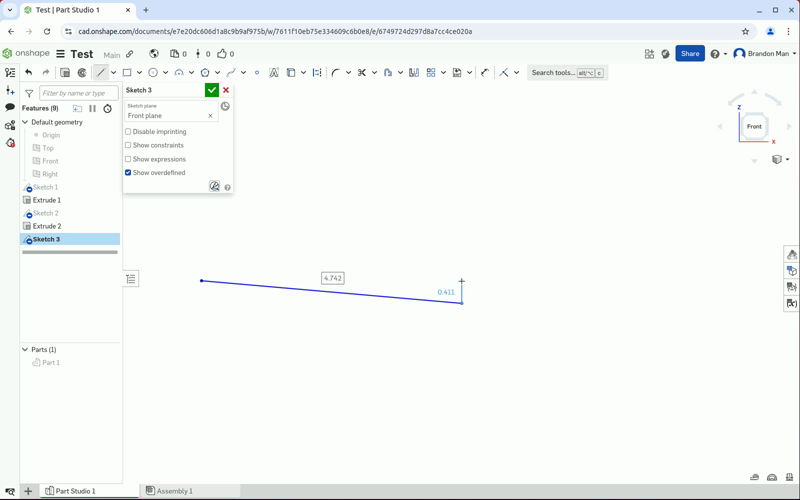
scroll(-6)
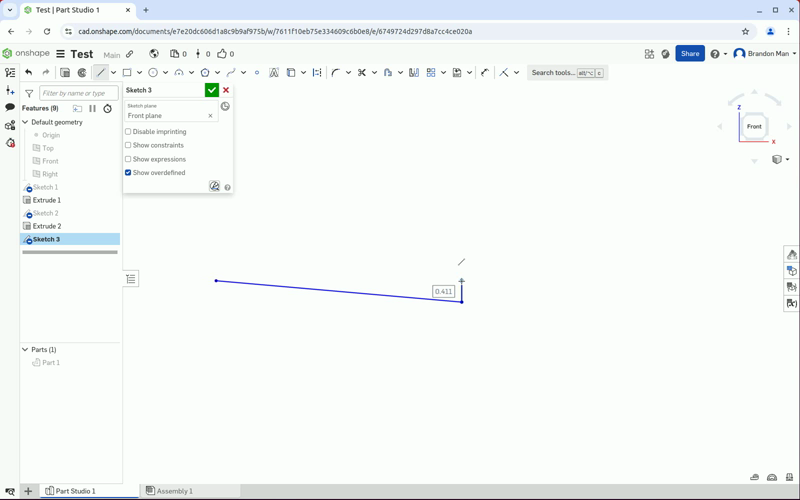
scroll(-6)
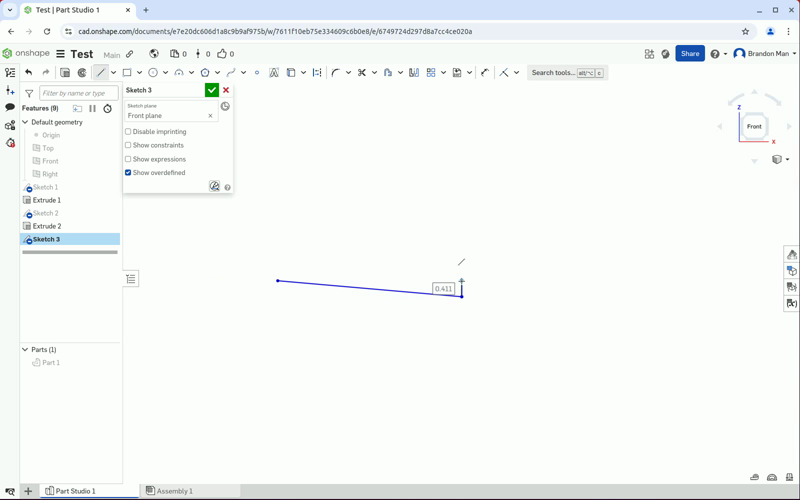
scroll(-6)
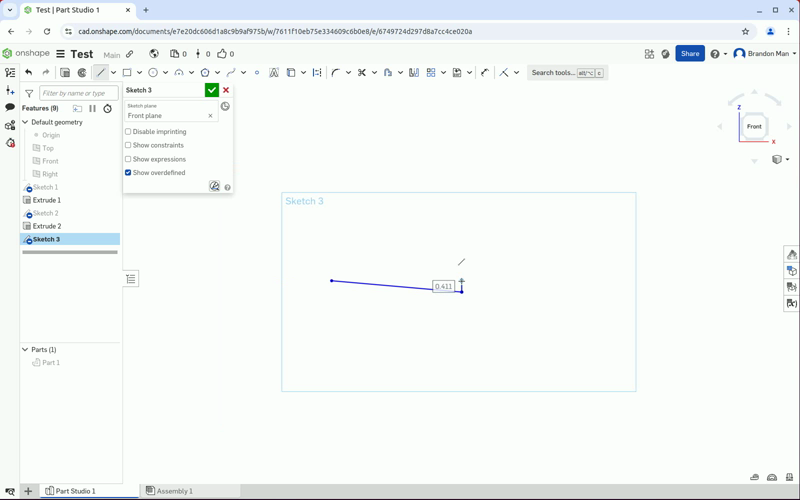
scroll(-6)
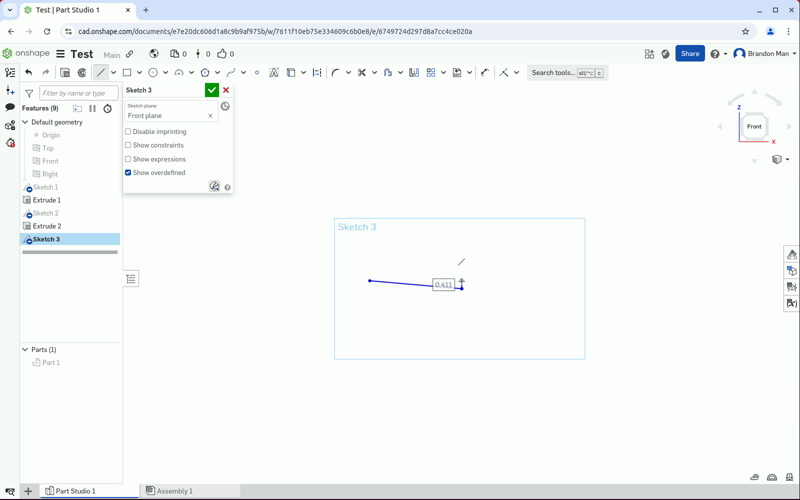
scroll(-6)
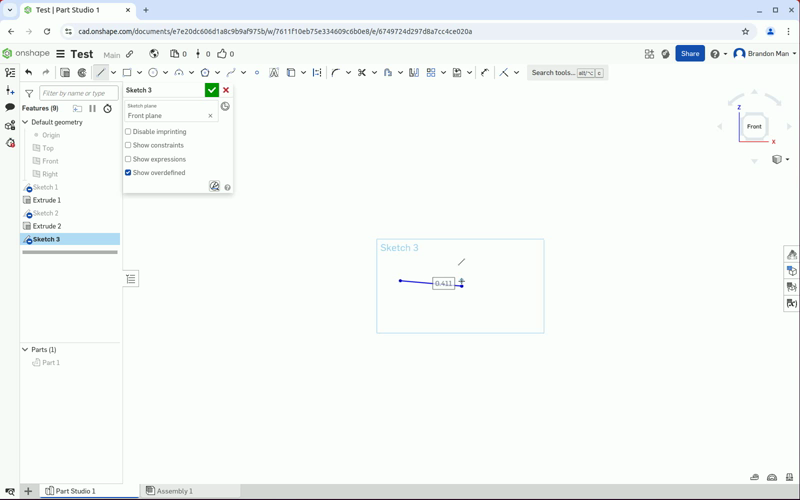
scroll(-6)
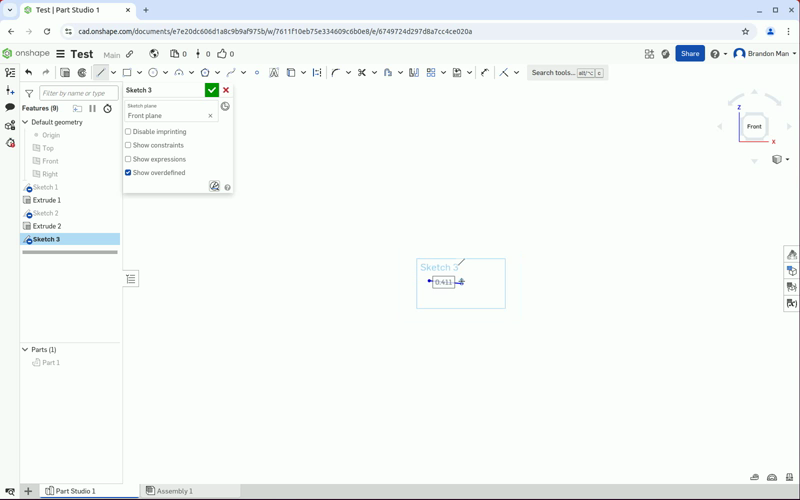
scroll(-6)
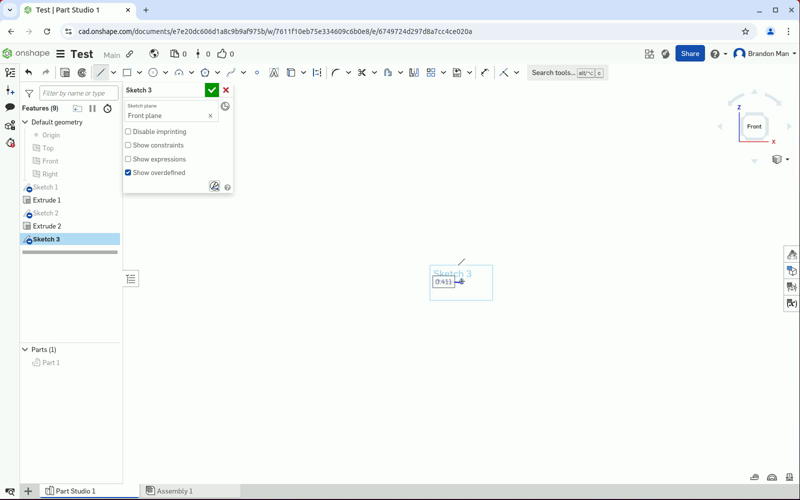
key_up(shift)
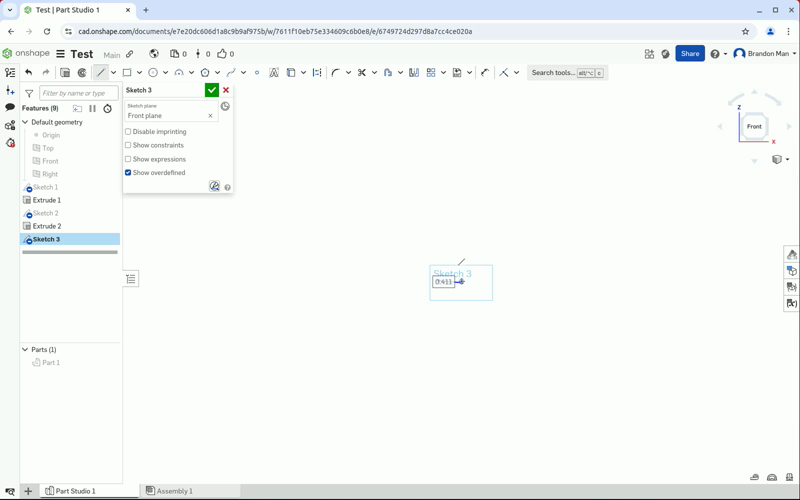
mouse_move(491, 280)
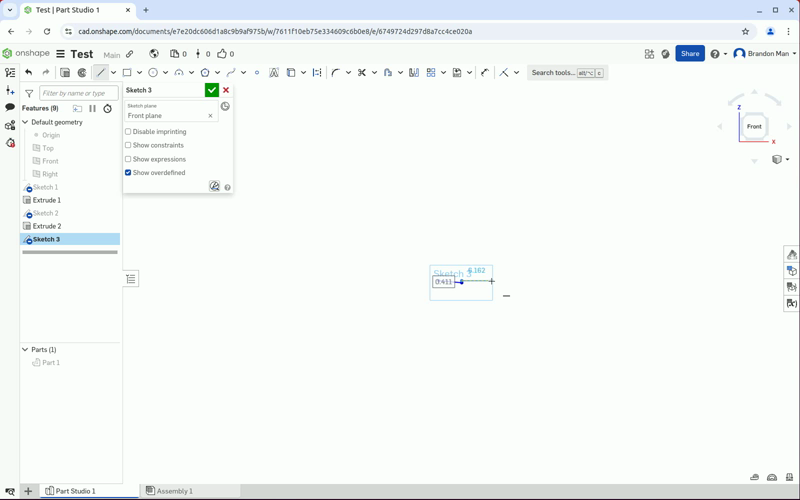
key_down(shift)
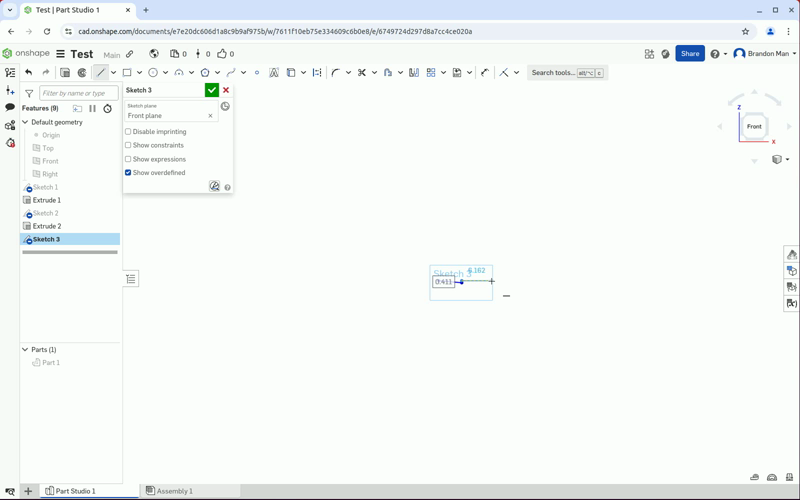
mouse_move(438, 280)
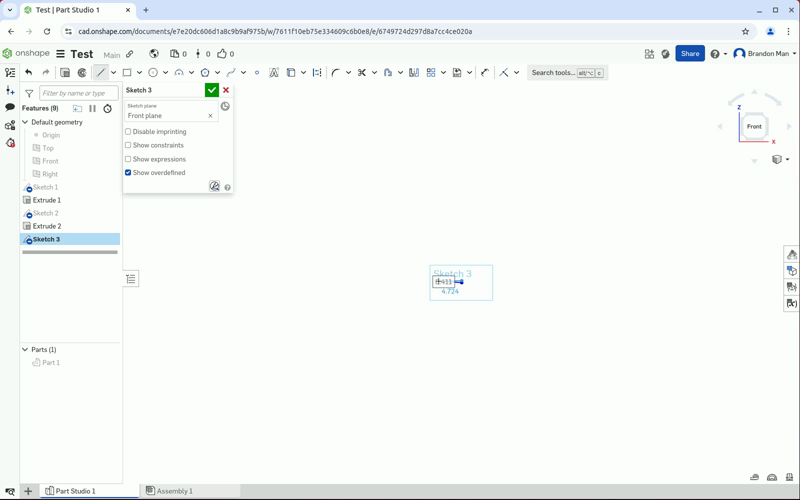
key_up(shift)
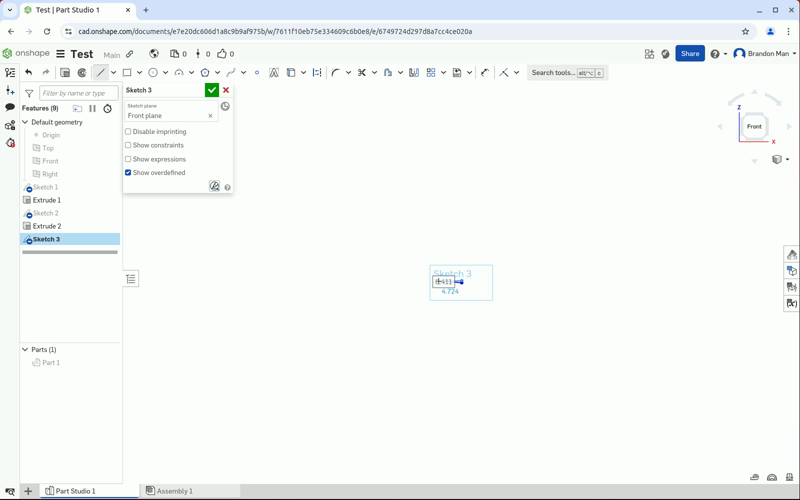
click(438, 280)
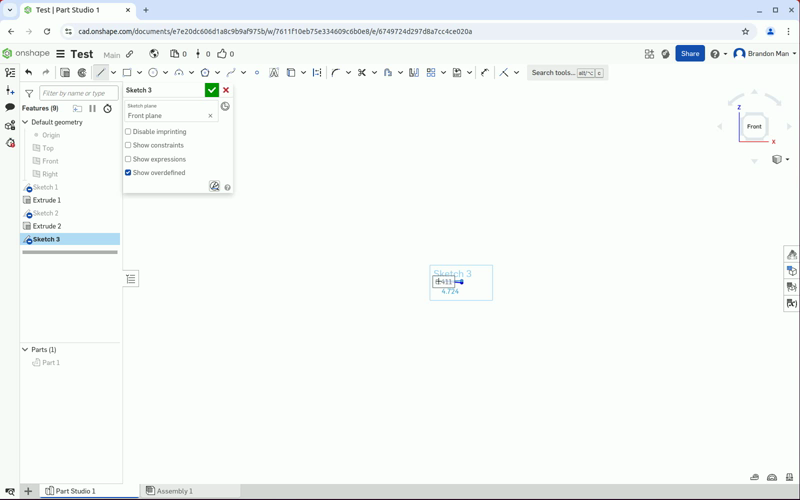
key(esc)
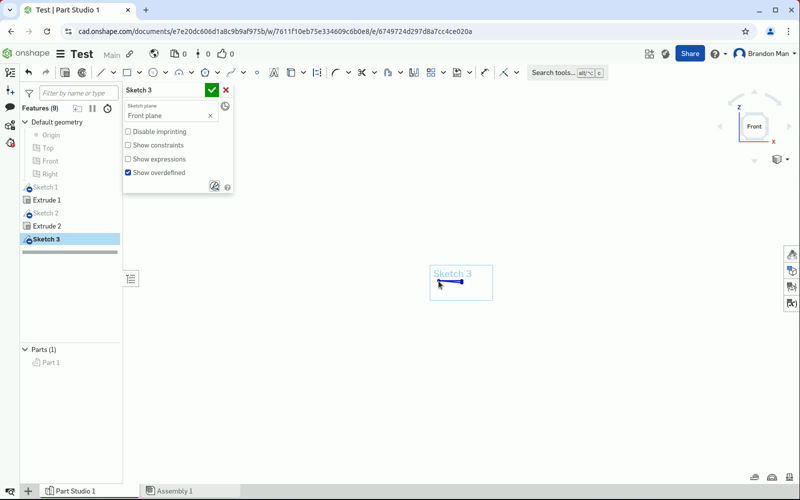
mouse_move(458, 280)
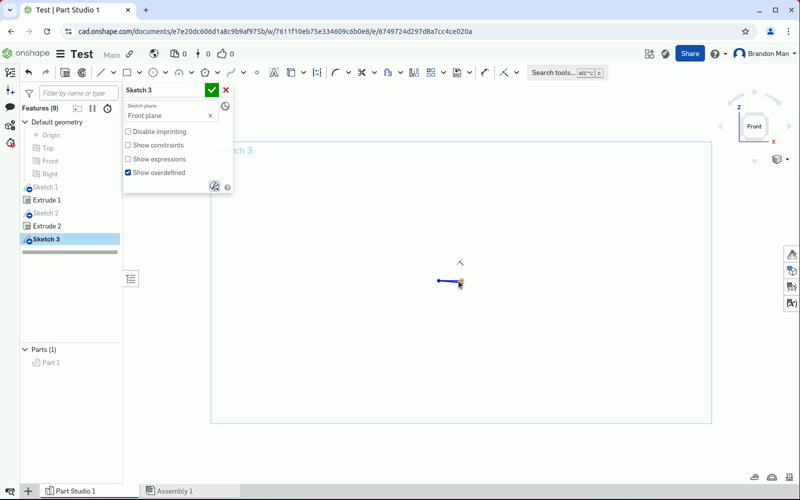
scroll(6)
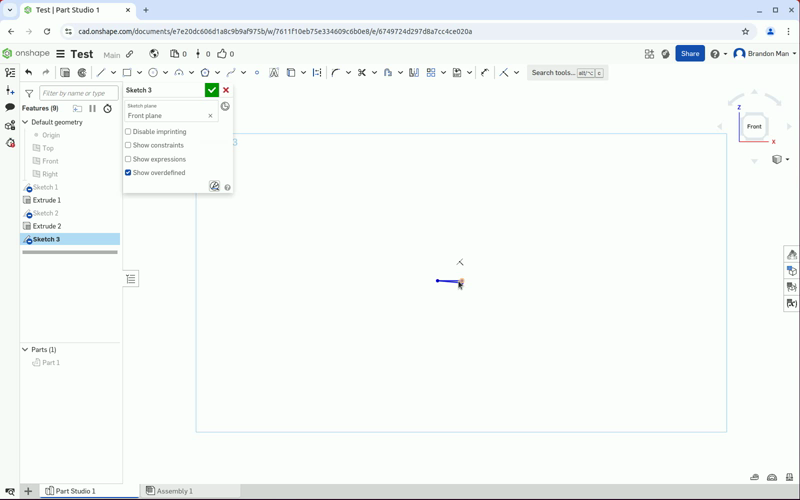
scroll(6)
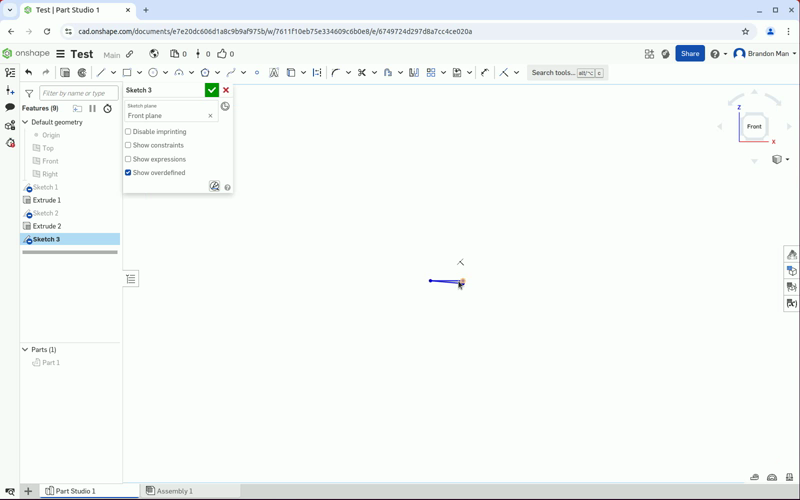
scroll(6)
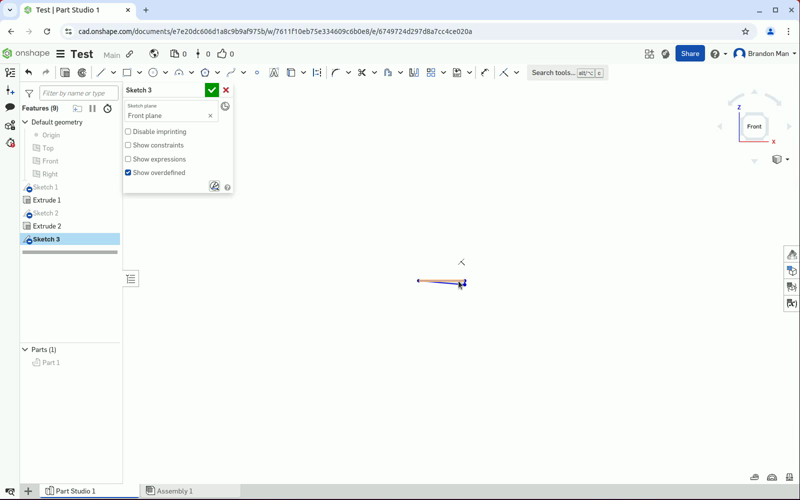
scroll(6)
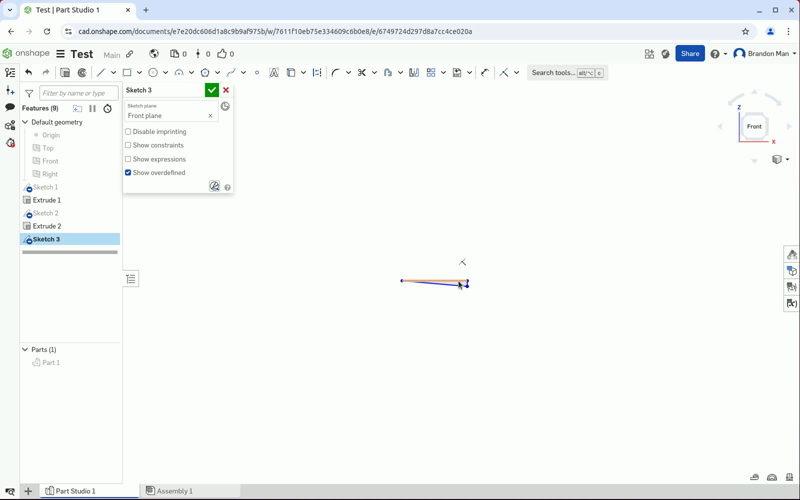
scroll(6)
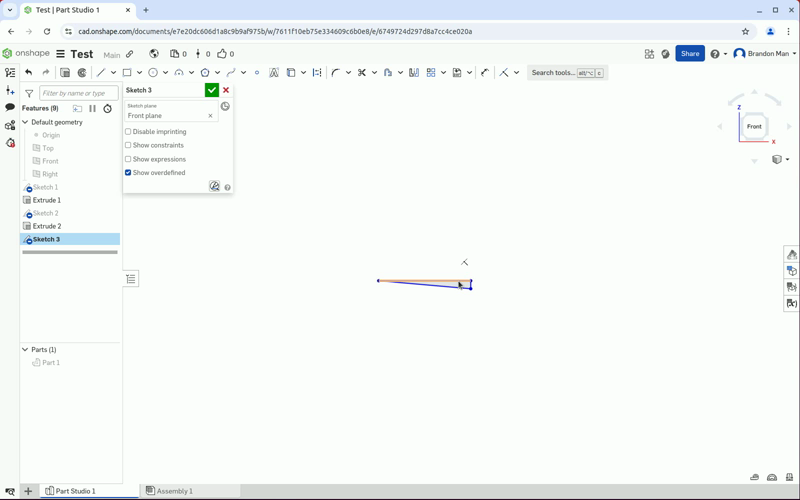
scroll(6)
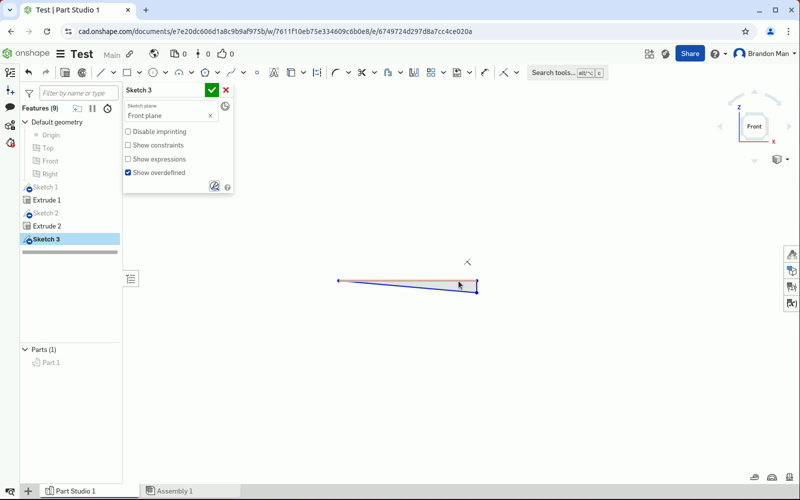
scroll(6)
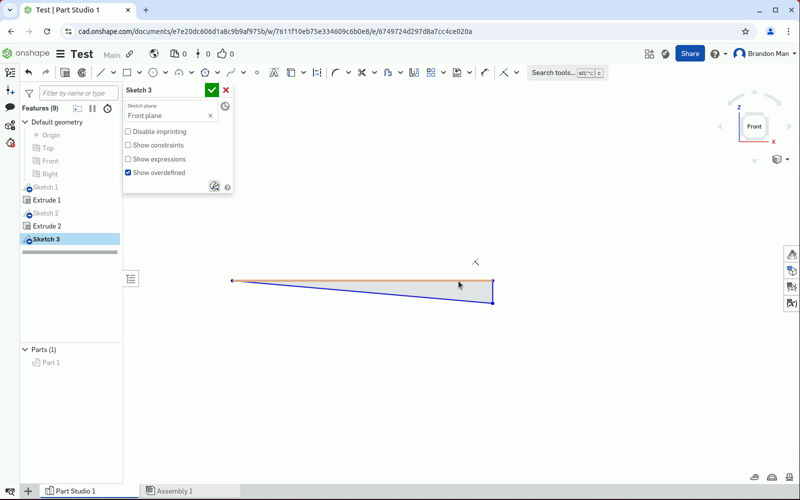
click(458, 280)
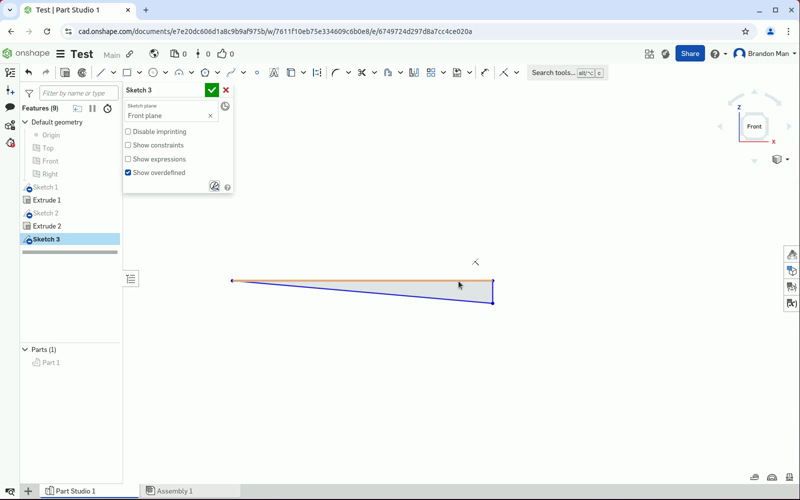
scroll(-6)
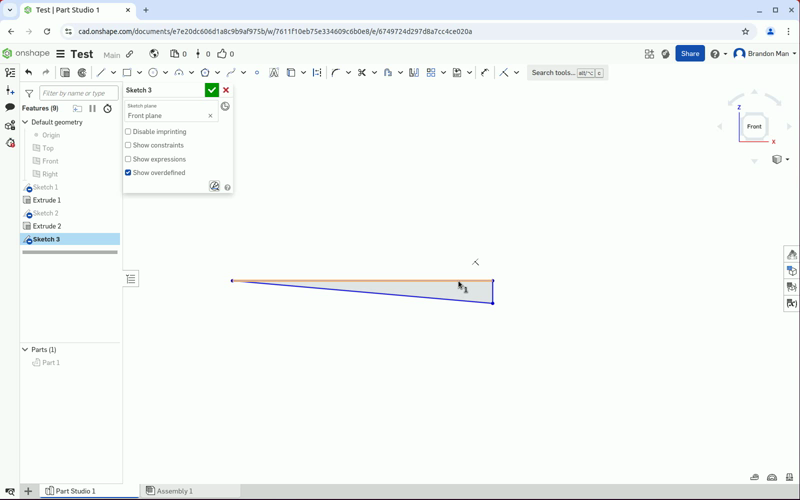
scroll(-6)
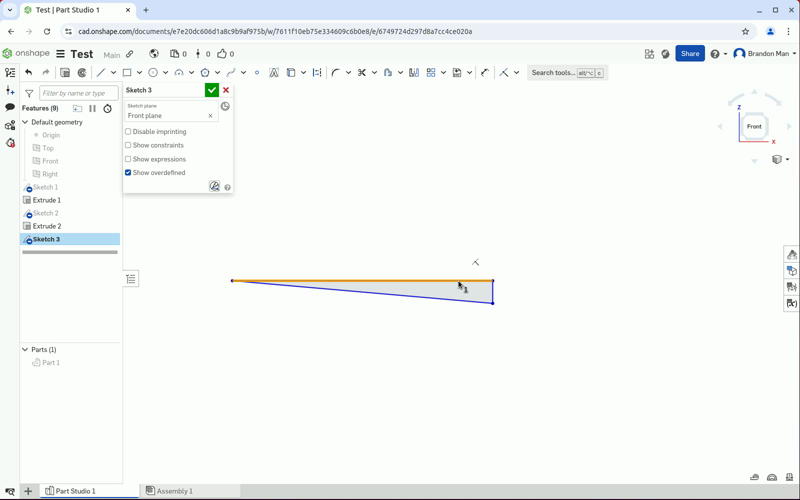
scroll(-6)
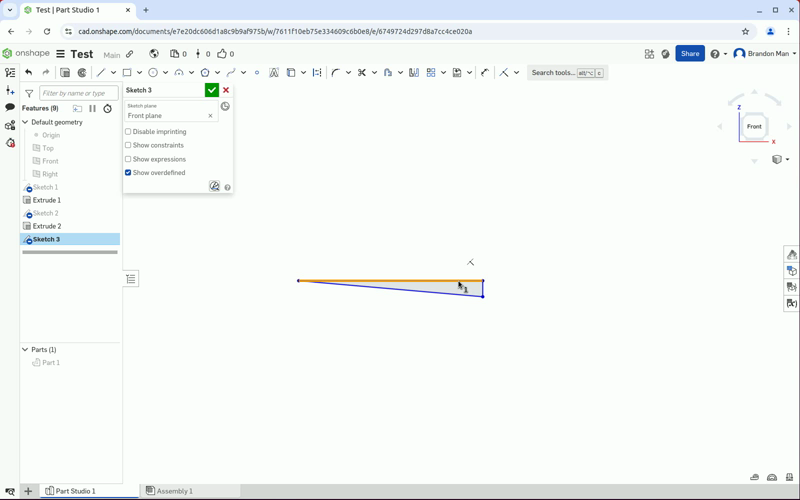
scroll(-6)
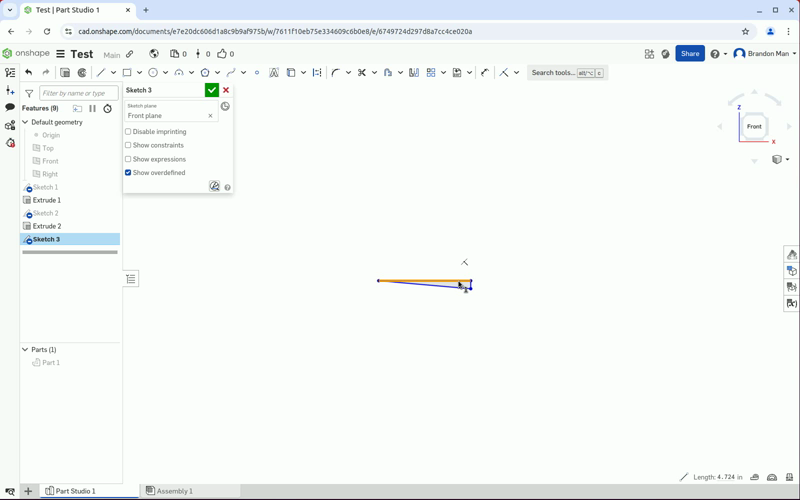
scroll(-6)
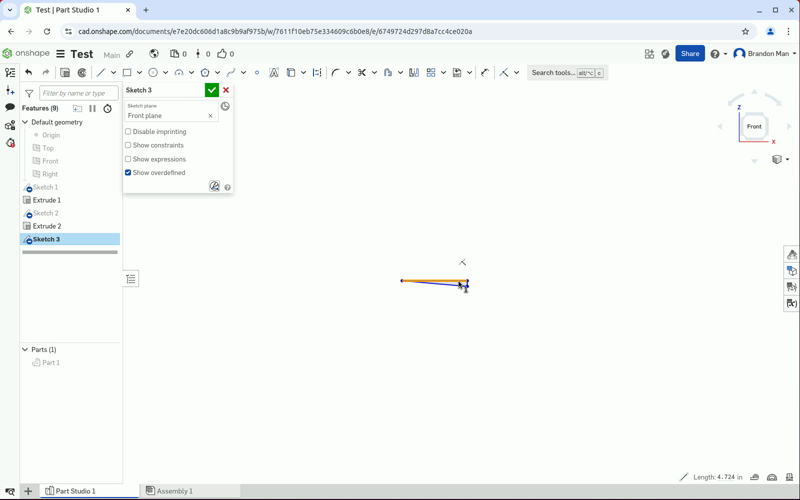
scroll(-6)
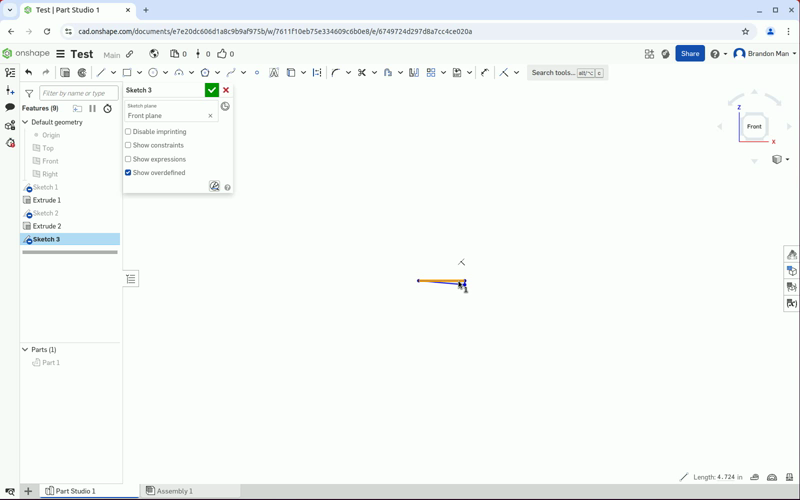
scroll(-6)
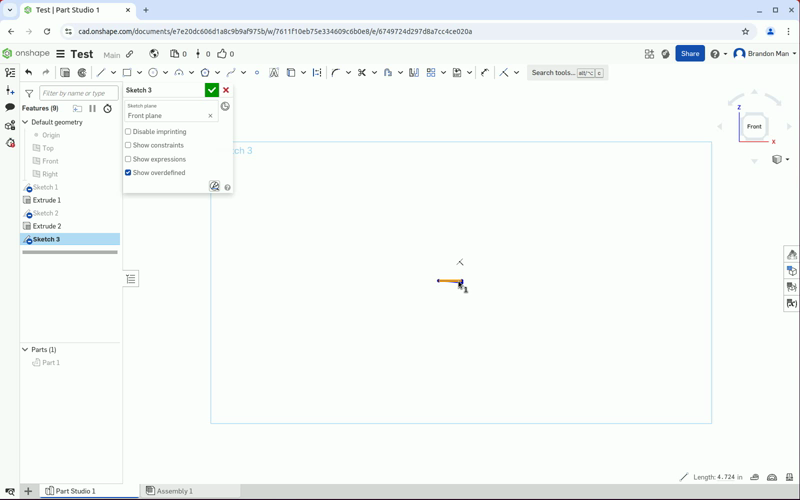
mouse_move(73, 352)
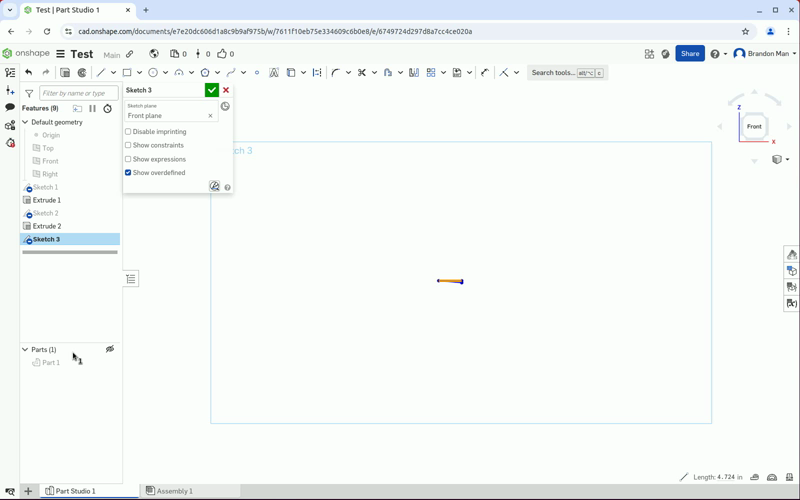
key(shift+y)
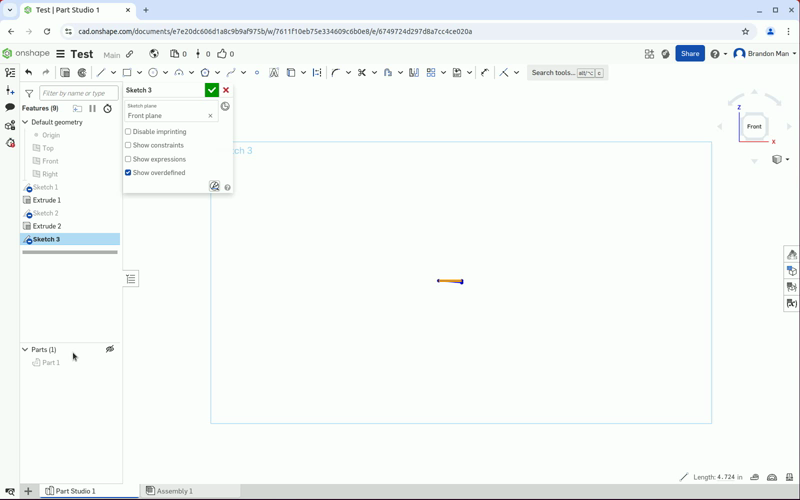
key(shift+e)
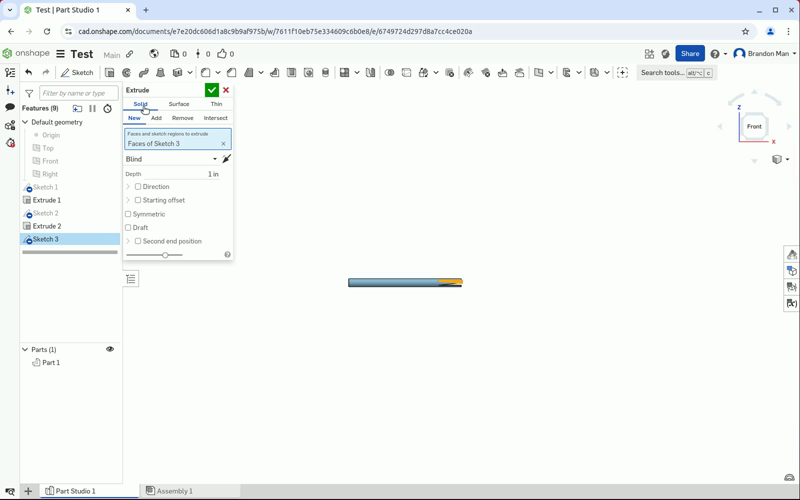
mouse_move(143, 106)
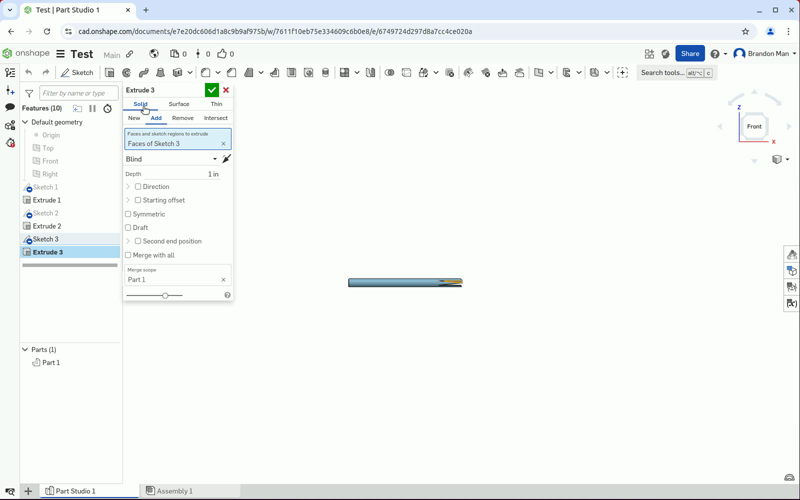
click(143, 106)
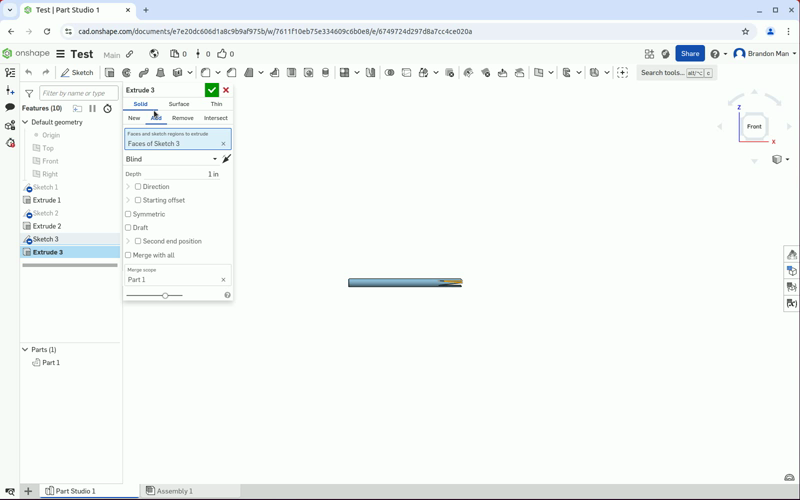
mouse_move(186, 120)
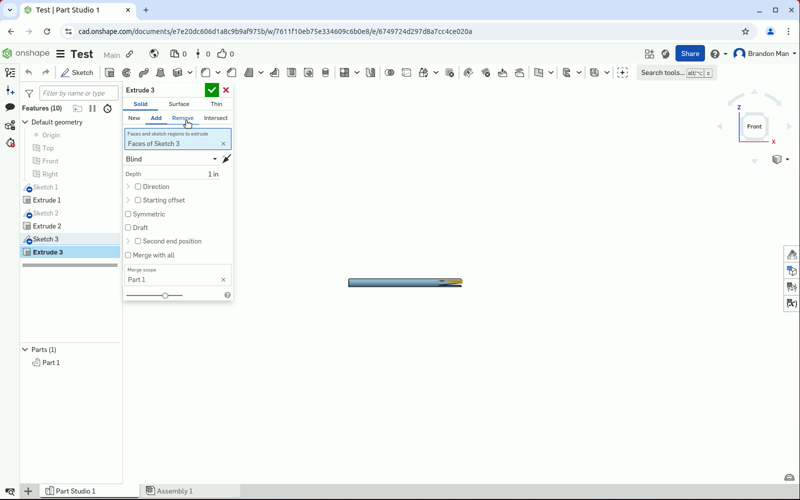
click(186, 120)
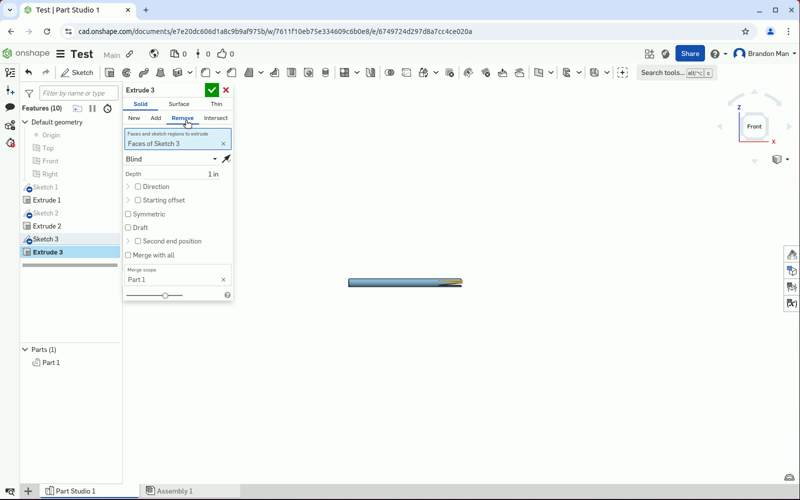
key(tab, 4)
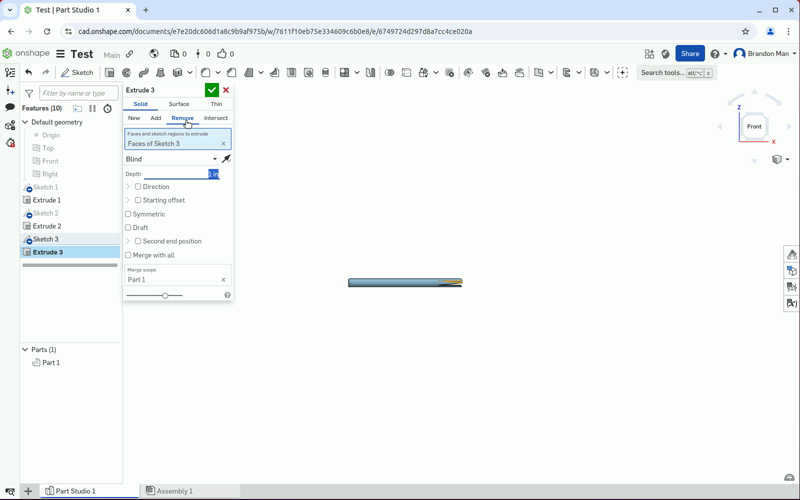
text(4.814)
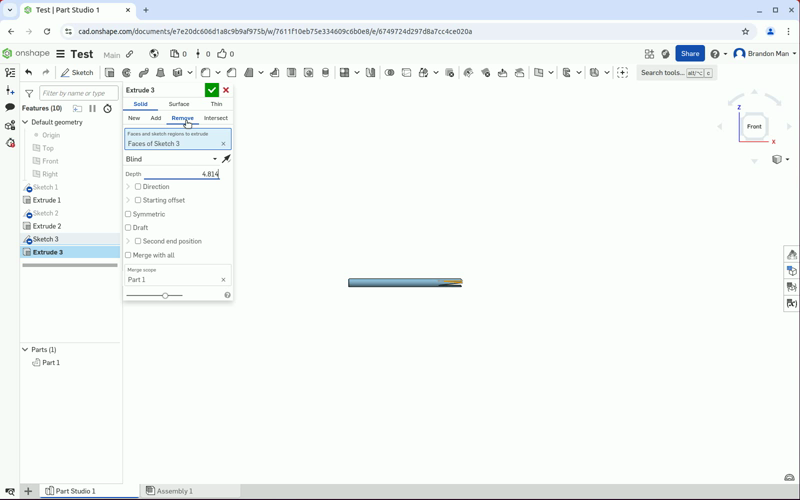
key(tab, 3)
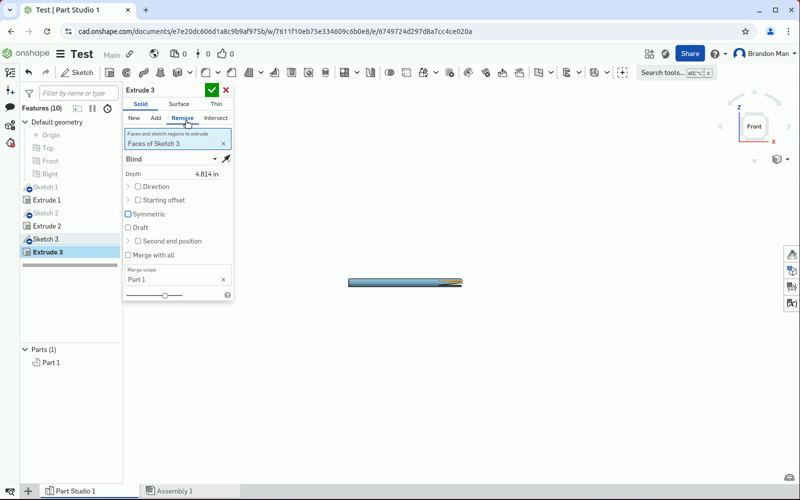
key(space)
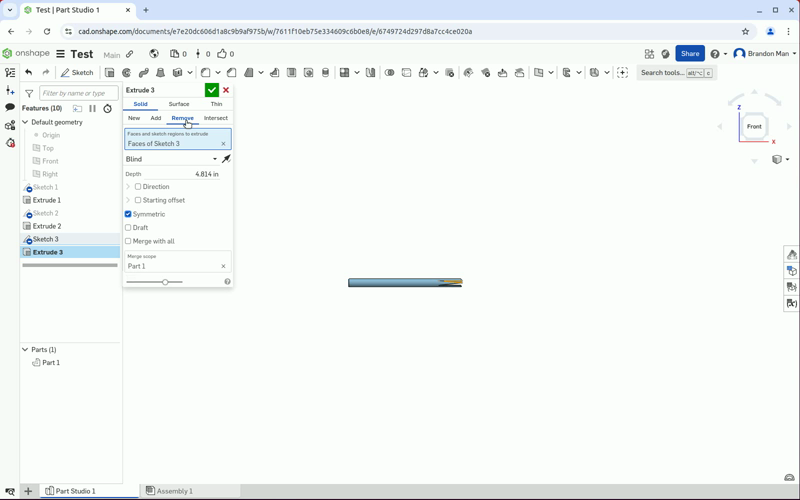
key(tab, 2)
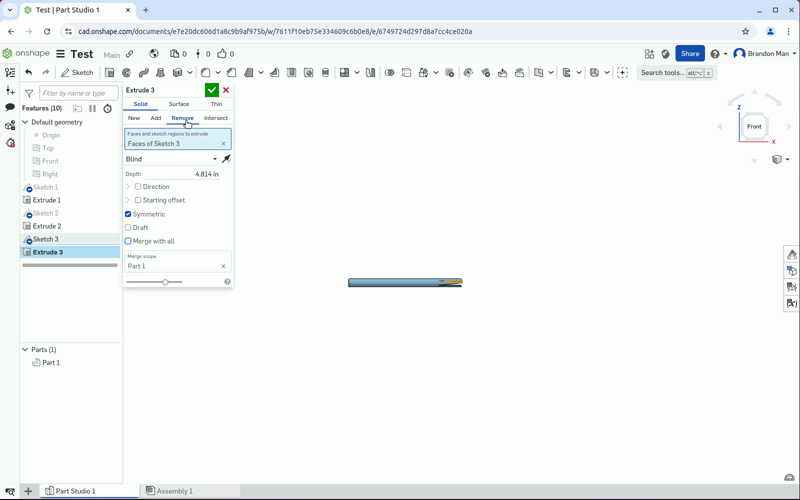
key(space)
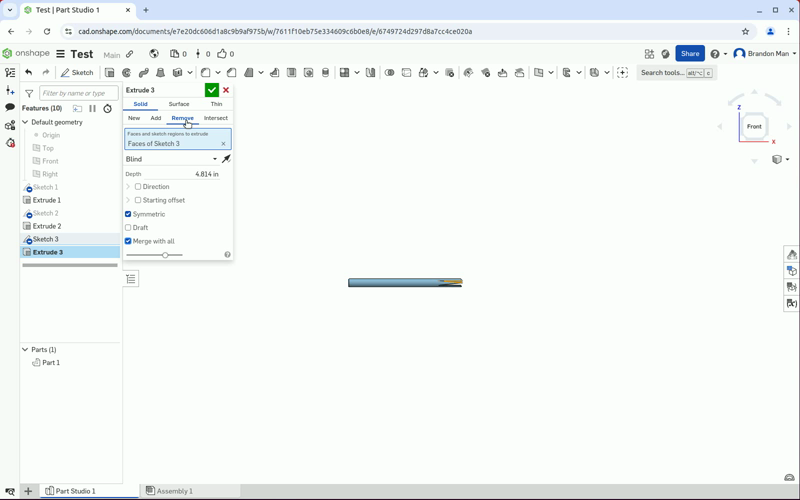
key(enter)
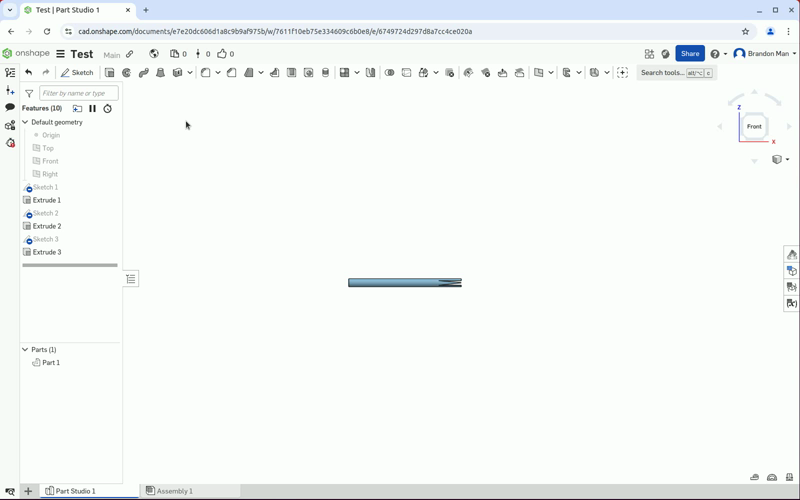
key(shift+h)
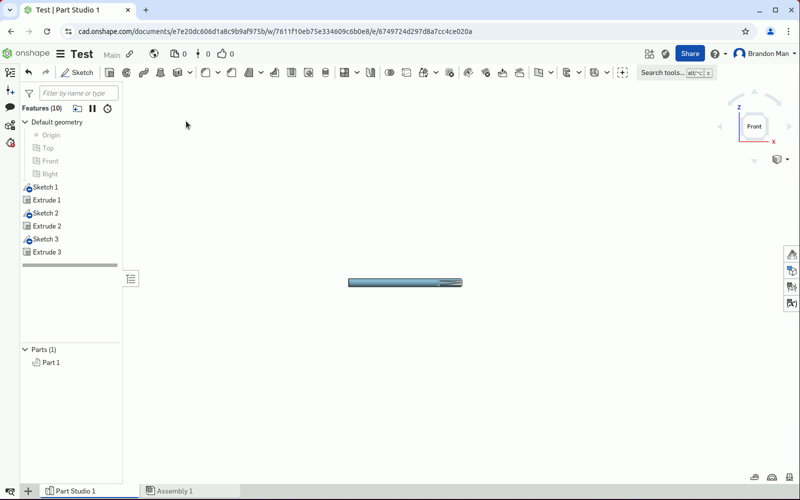
key(shift+h)
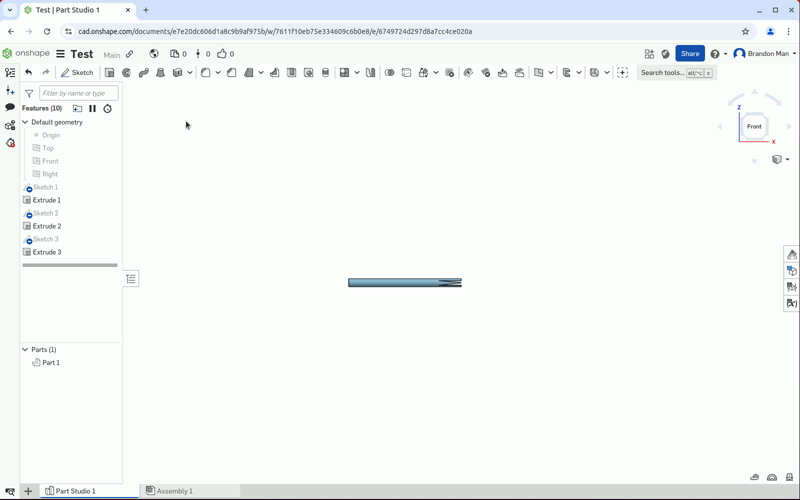
mouse_move(73, 189)
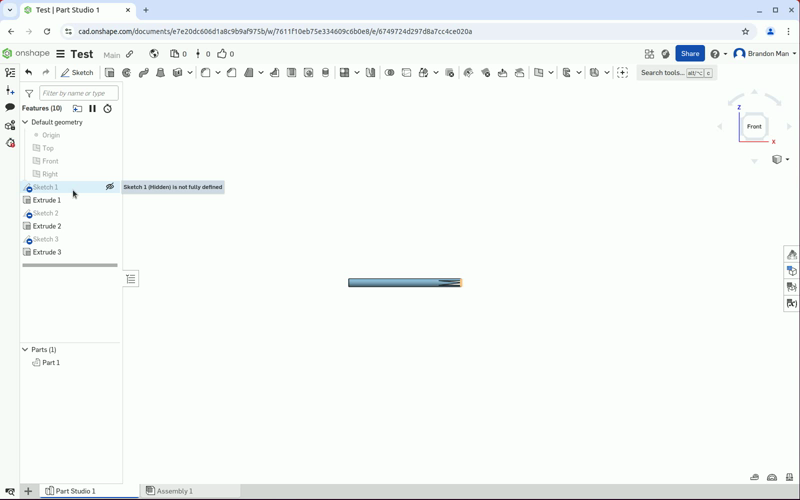
click(73, 189)
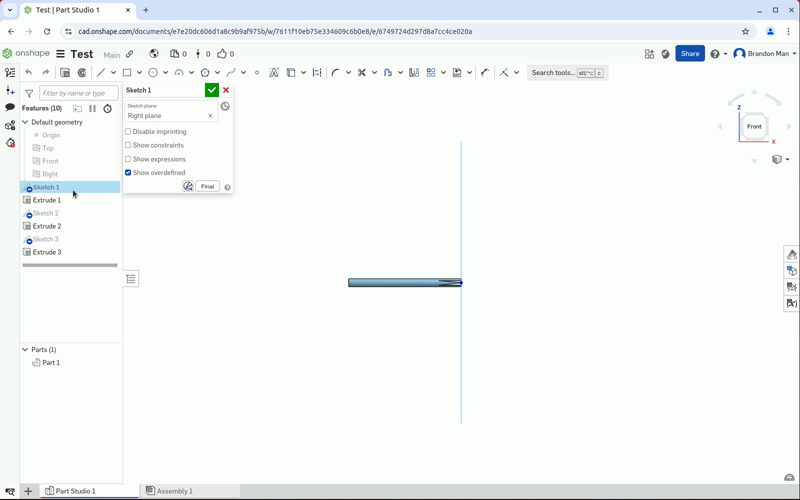
mouse_move(229, 92)
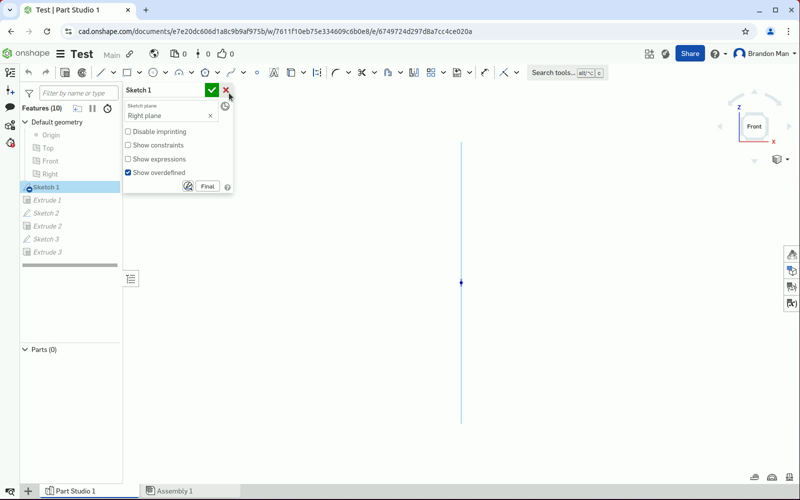
click(229, 92)
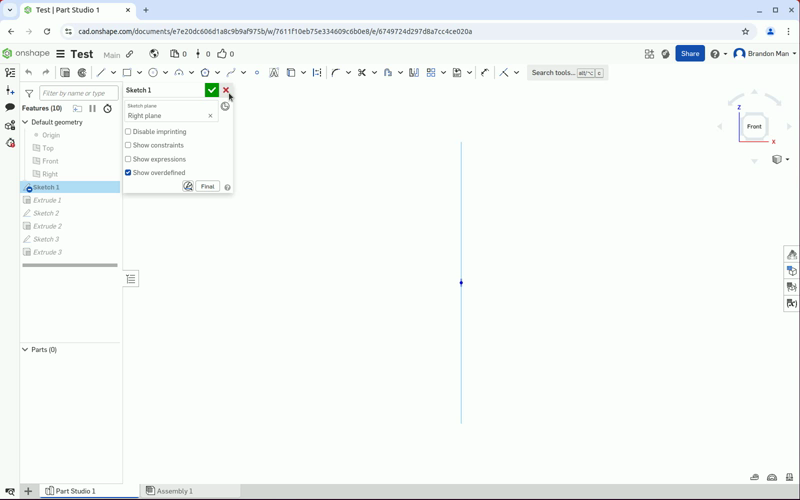
key(shift+s)
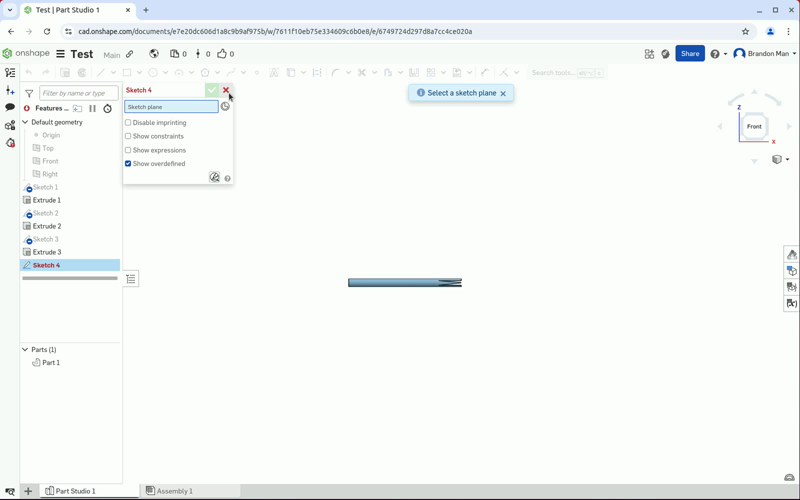
mouse_move(73, 163)
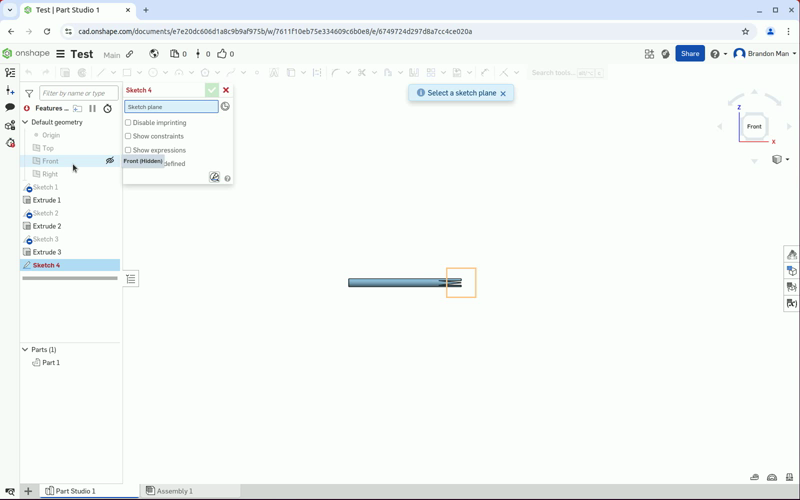
click(73, 163)
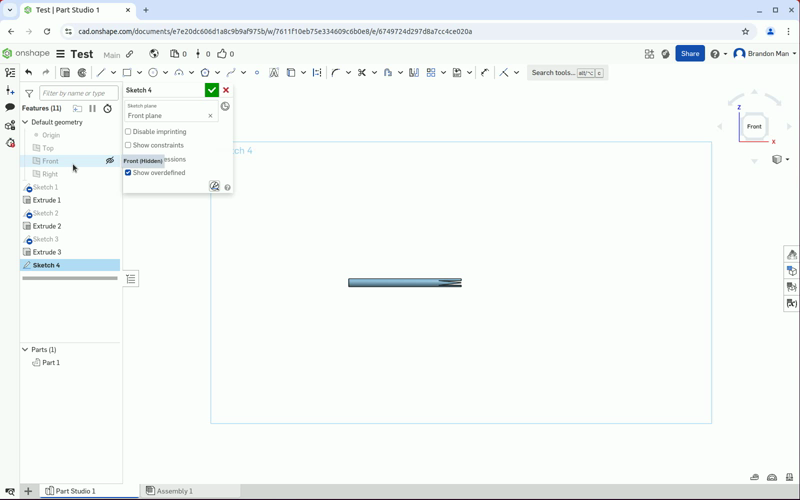
mouse_move(73, 352)
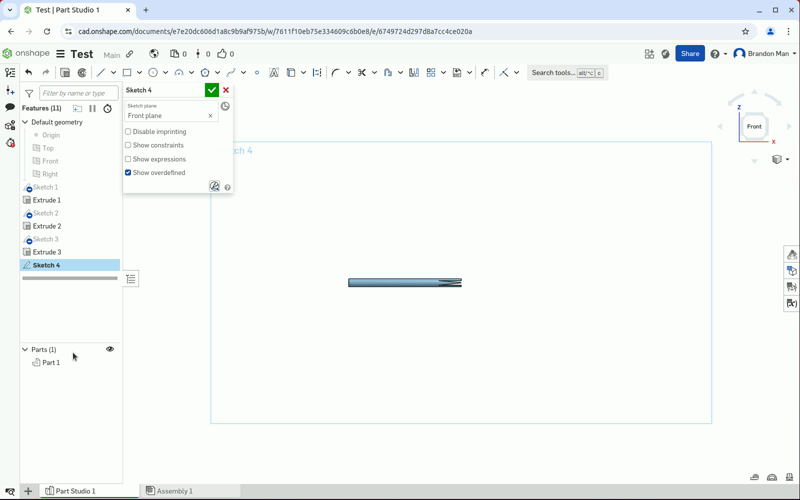
key(y)
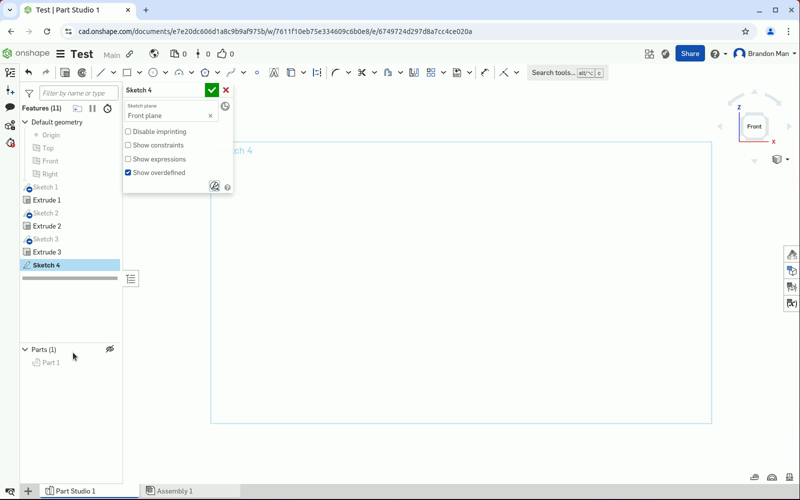
key(c)
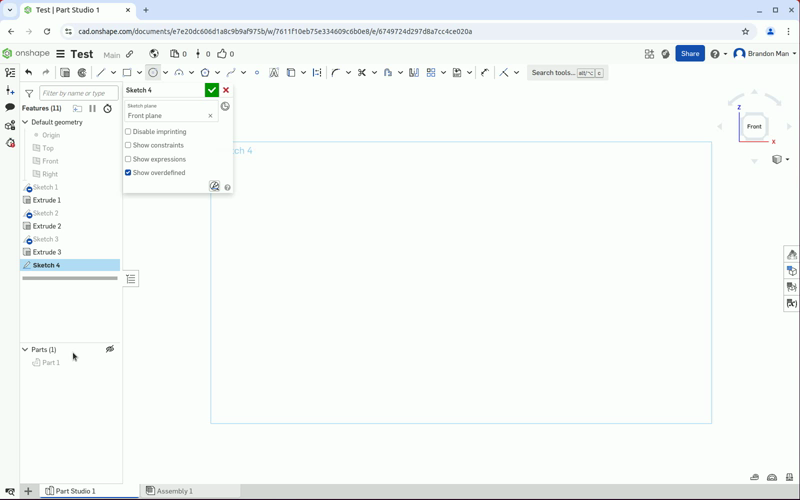
key_down(shift)
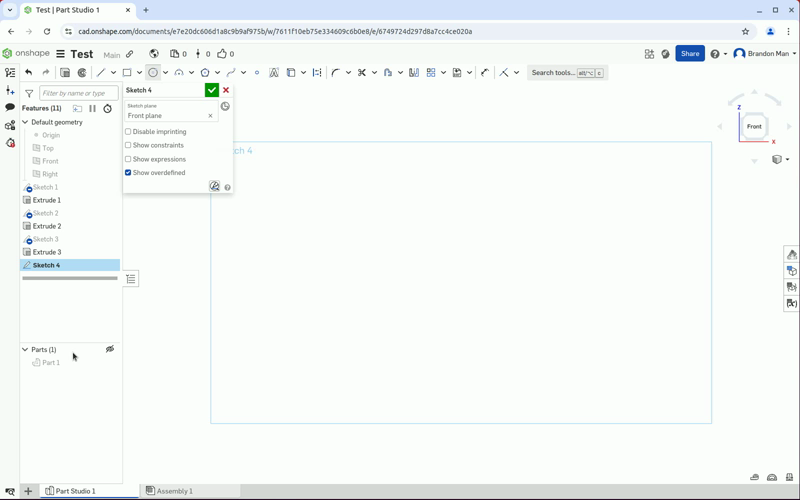
mouse_move(355, 282)
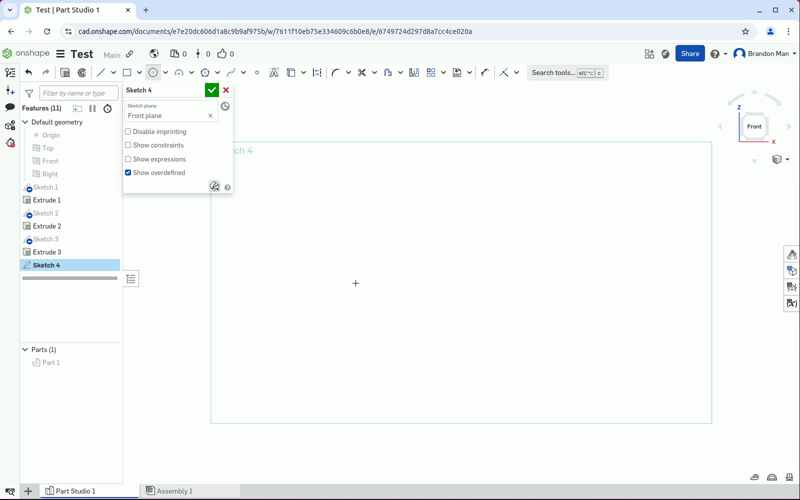
click(355, 282)
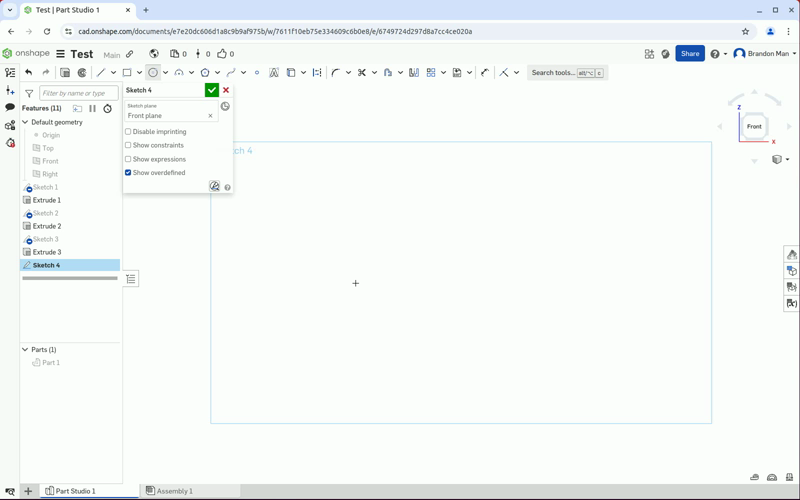
key_up(shift)
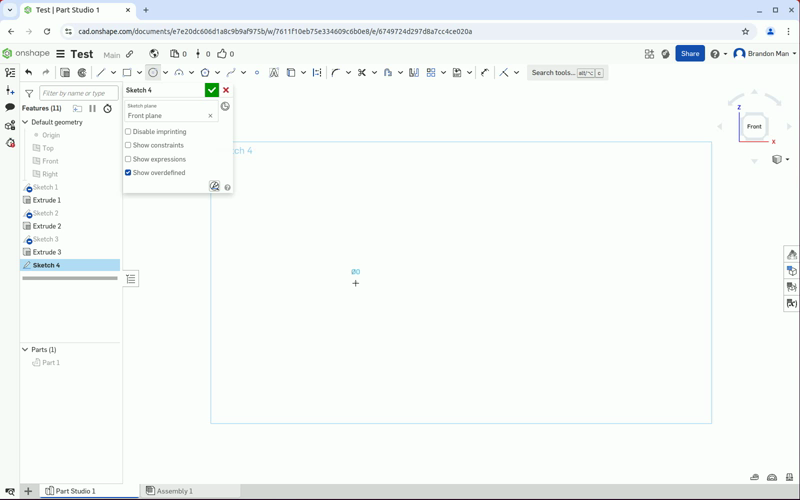
mouse_move(357, 282)
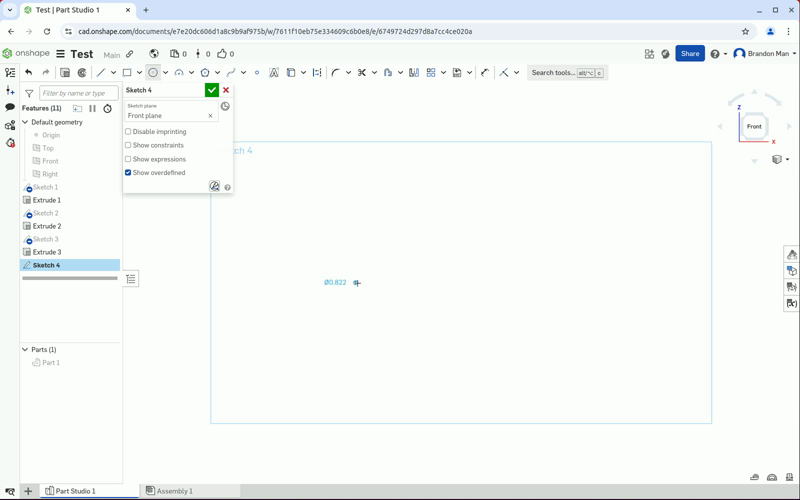
scroll(6)
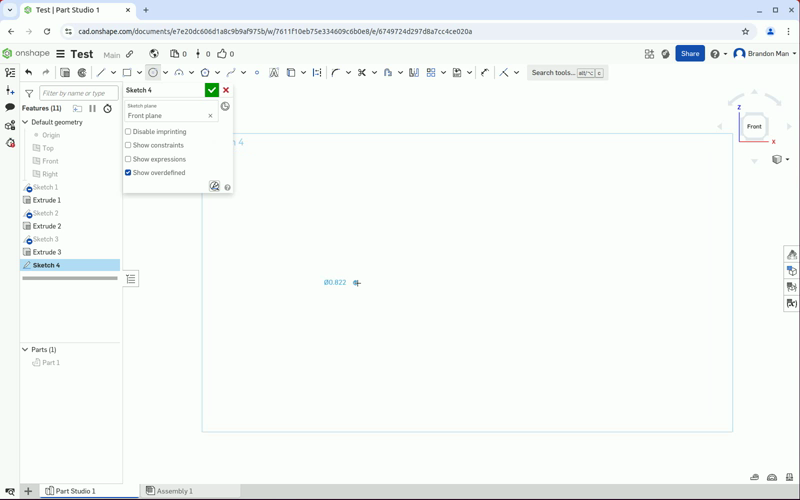
scroll(6)
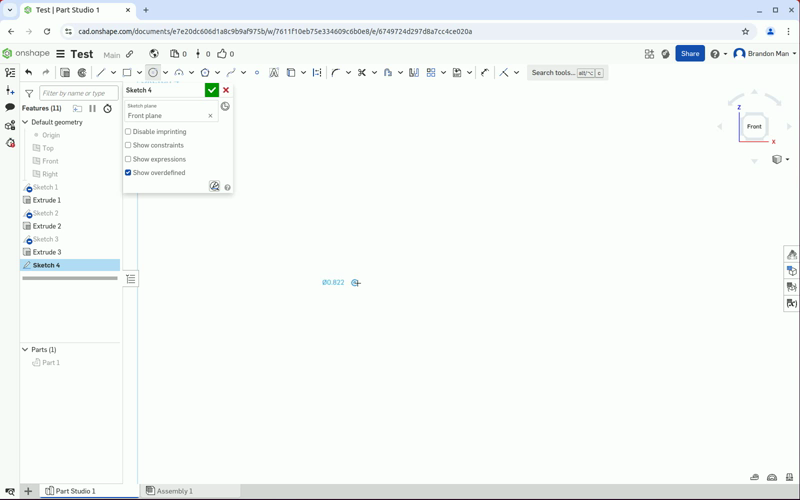
scroll(6)
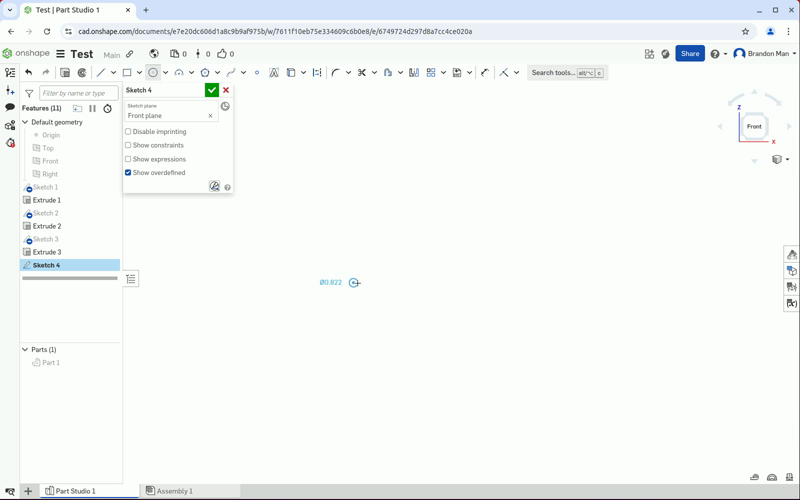
scroll(6)
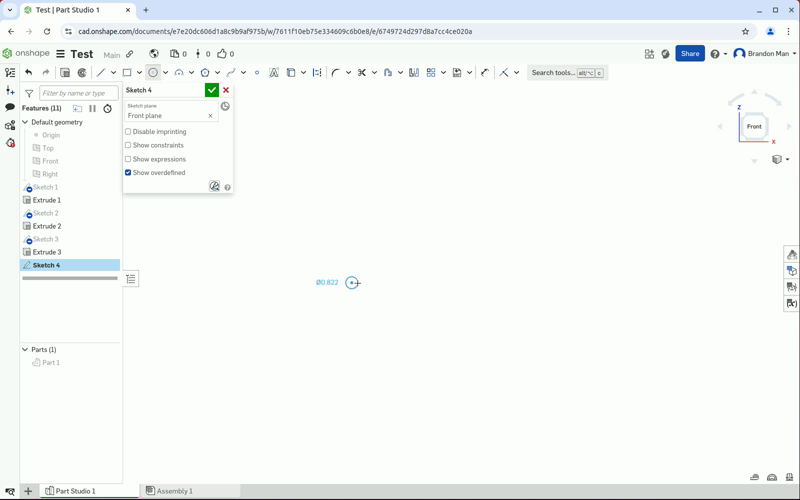
scroll(6)
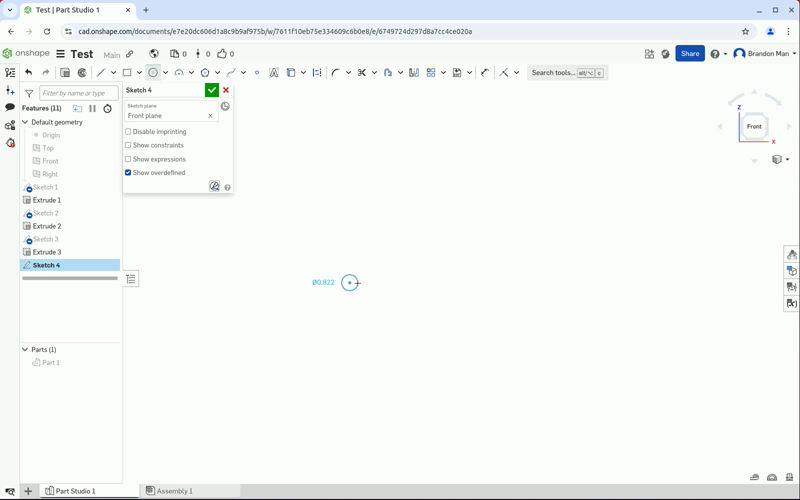
scroll(6)
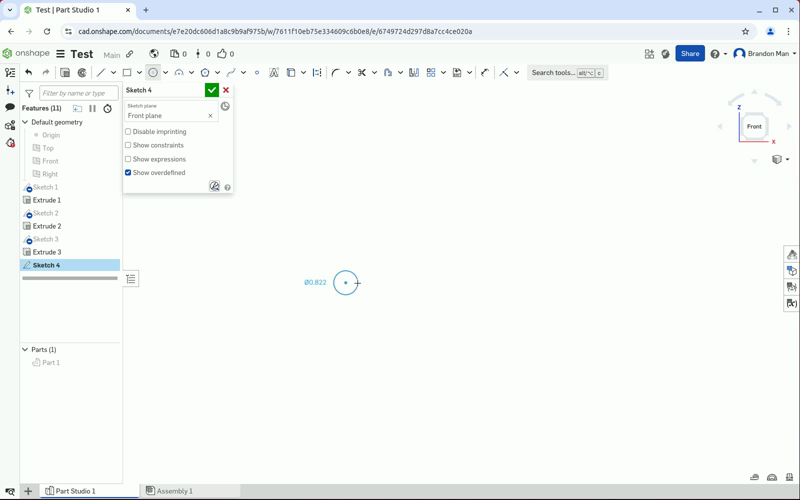
scroll(6)
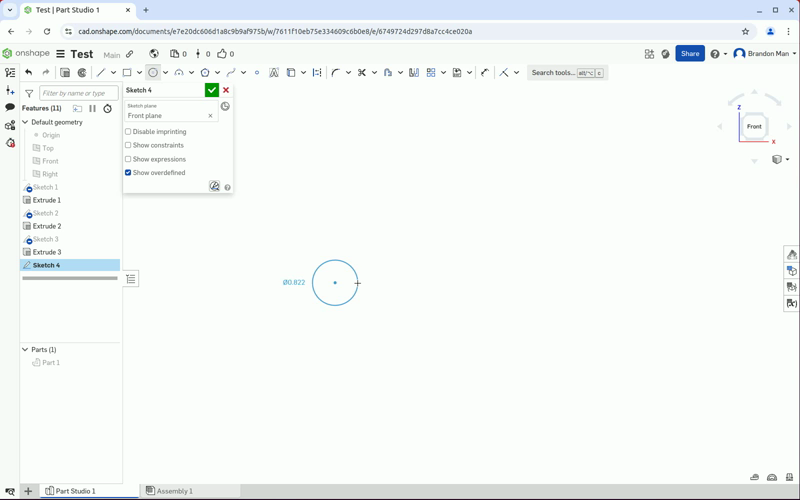
click(357, 282)
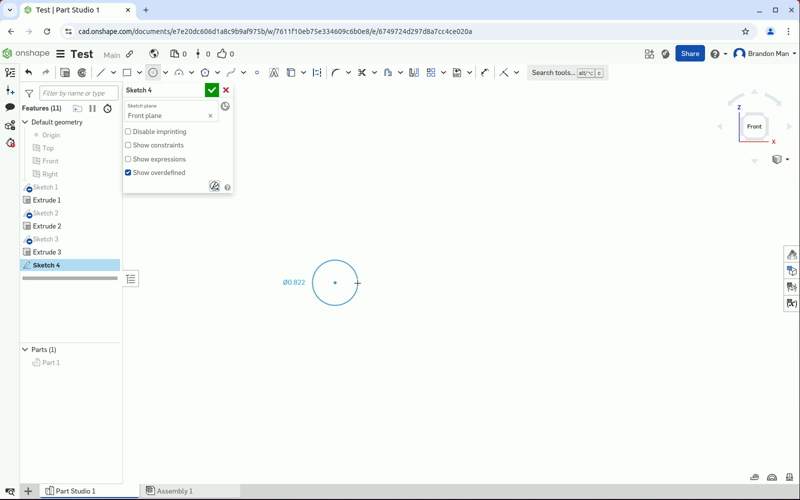
scroll(-6)
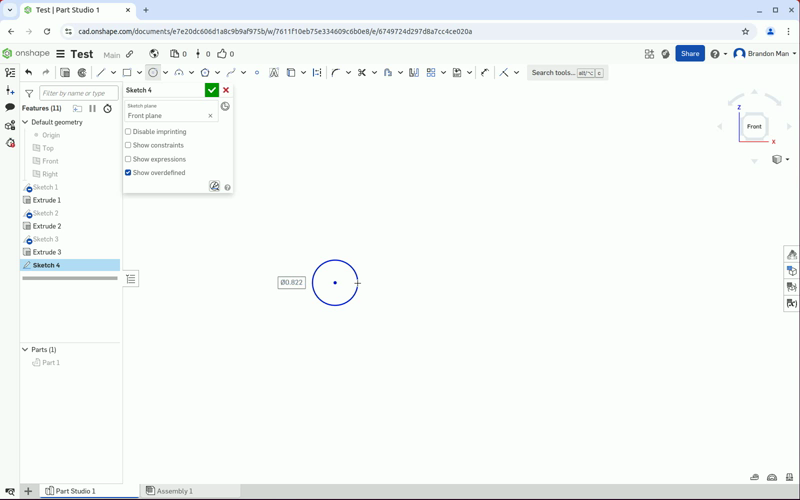
scroll(-6)
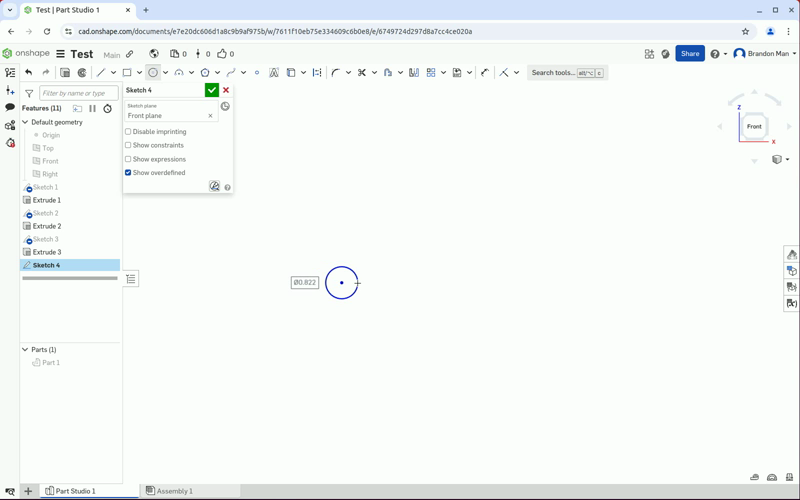
scroll(-6)
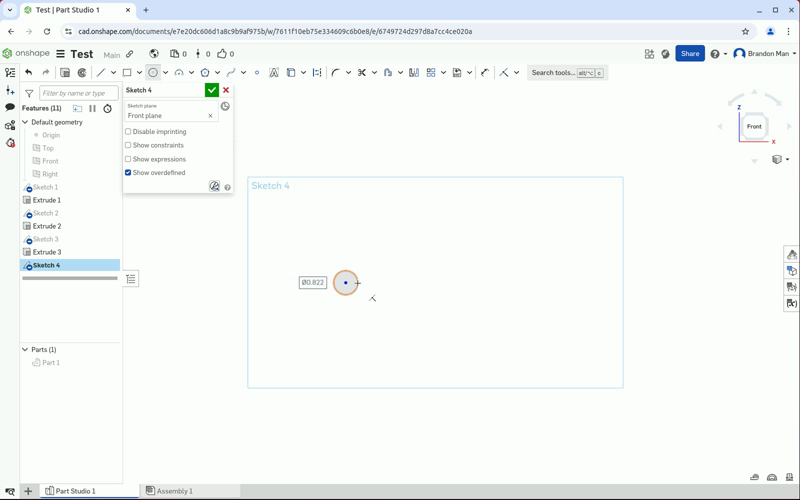
scroll(-6)
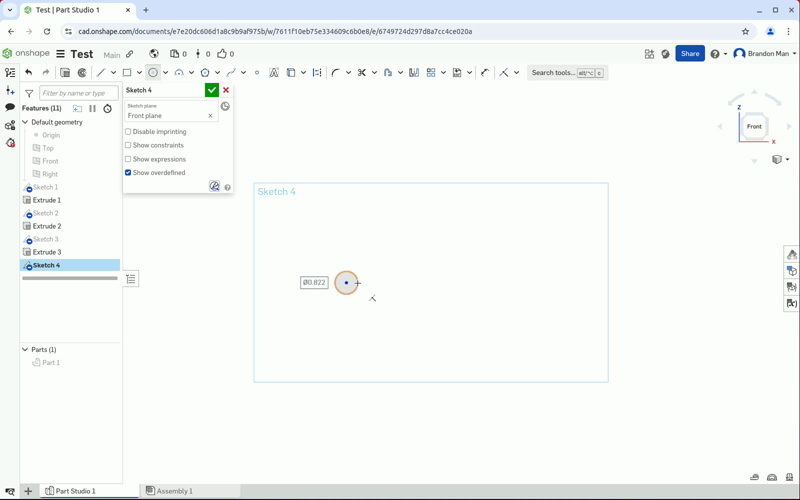
scroll(-6)
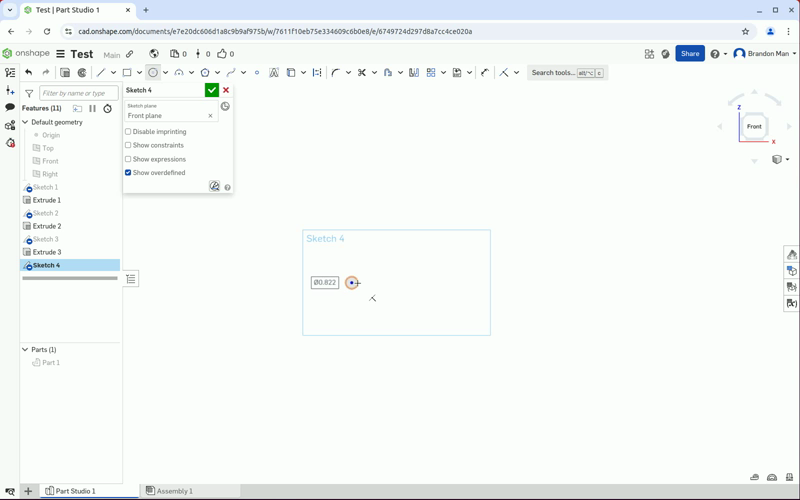
scroll(-6)
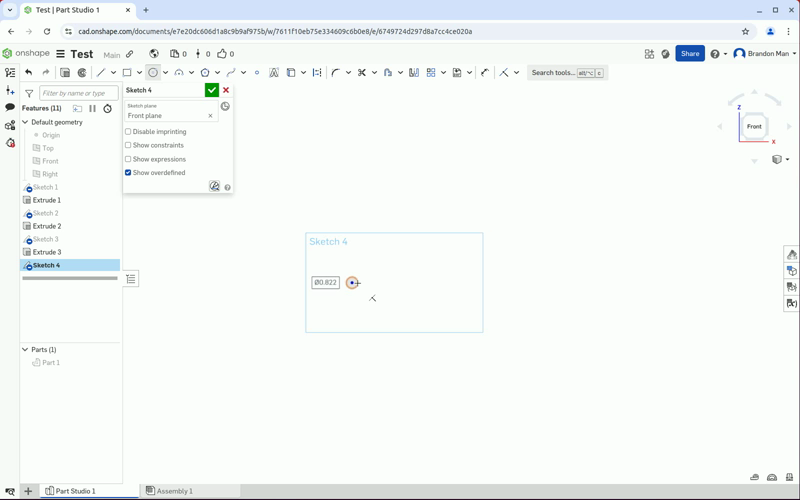
scroll(-6)
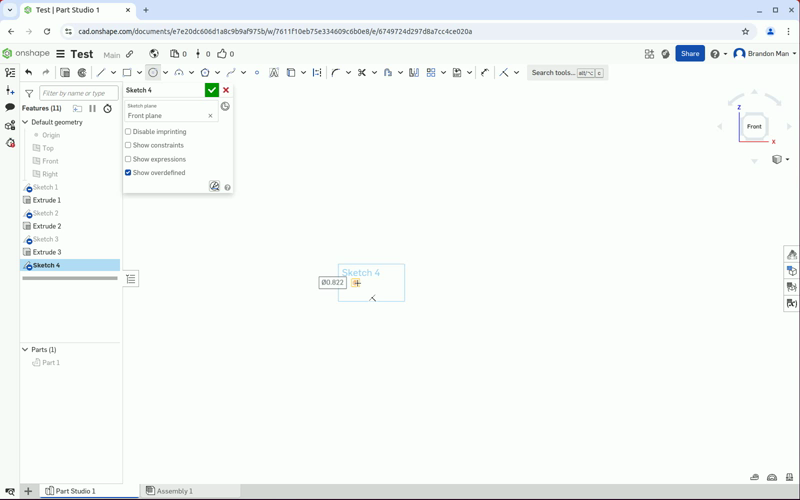
key(esc)
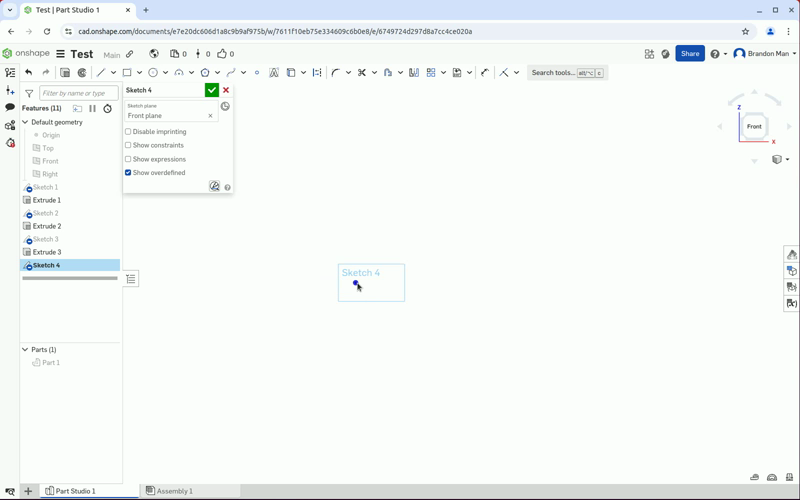
mouse_move(357, 283)
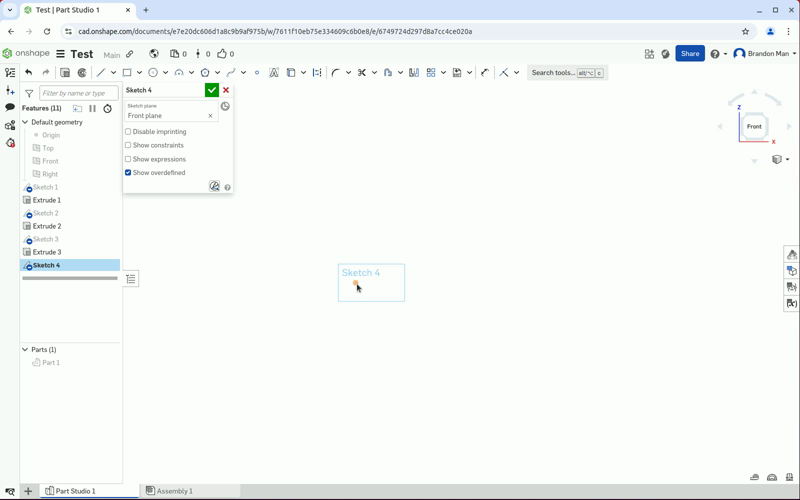
scroll(6)
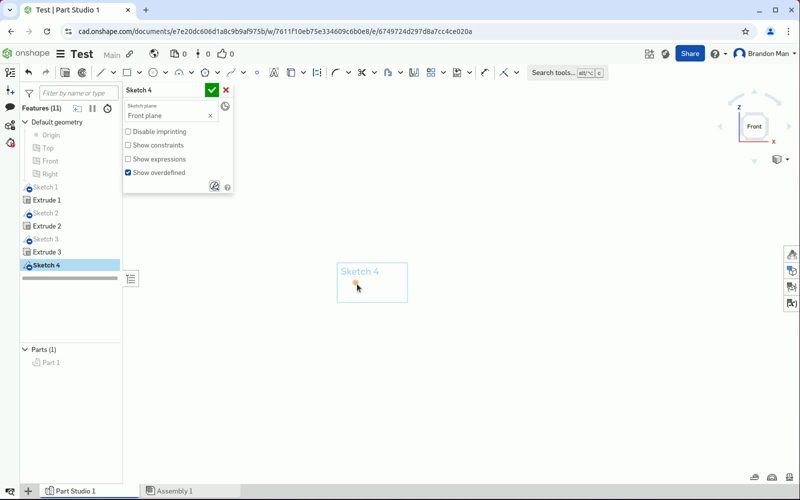
scroll(6)
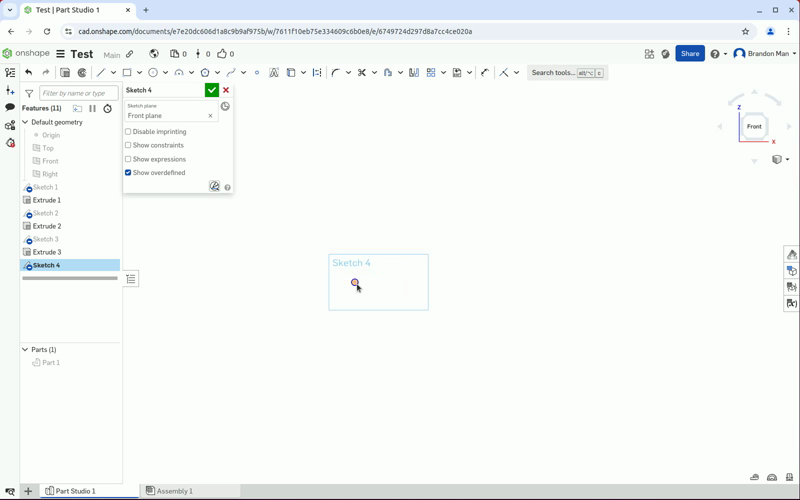
scroll(6)
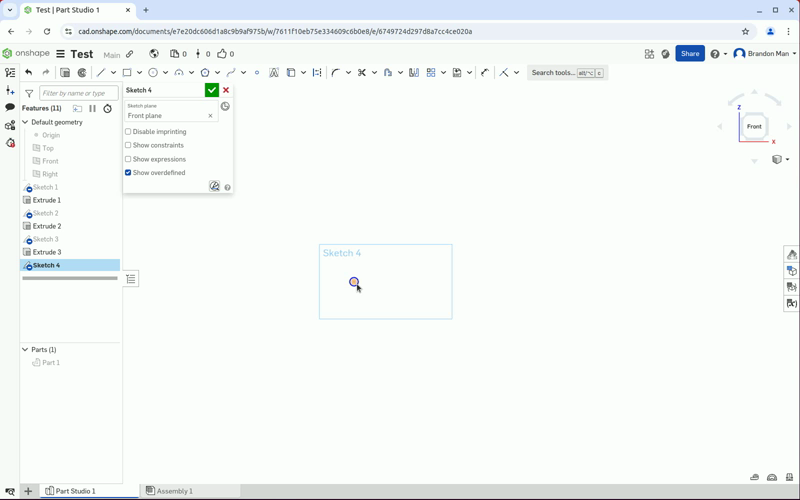
scroll(6)
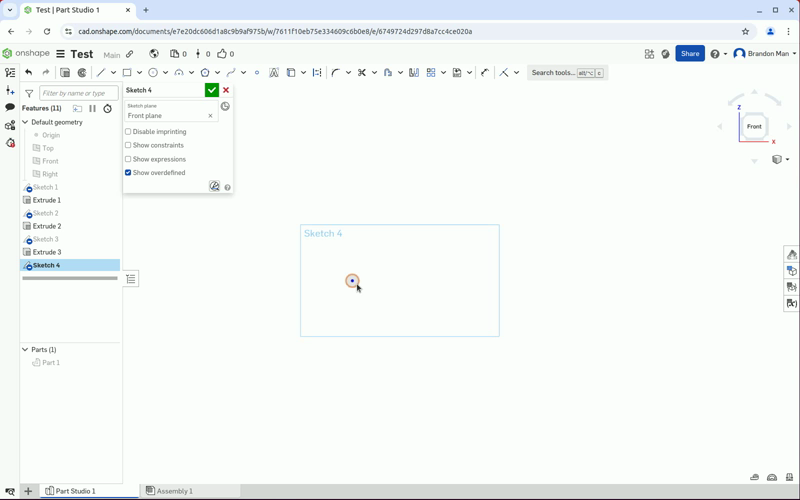
scroll(6)
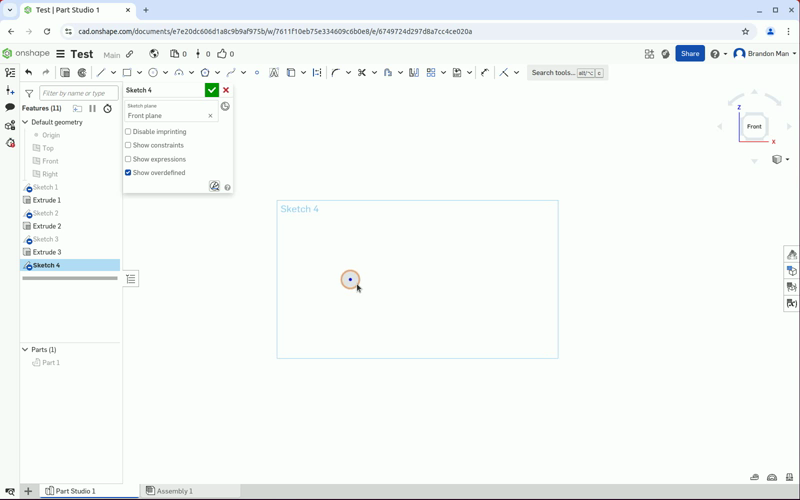
scroll(6)
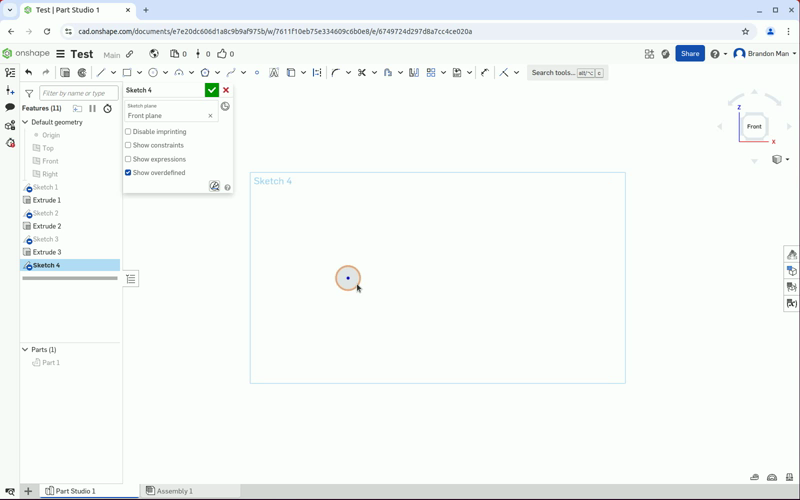
scroll(6)
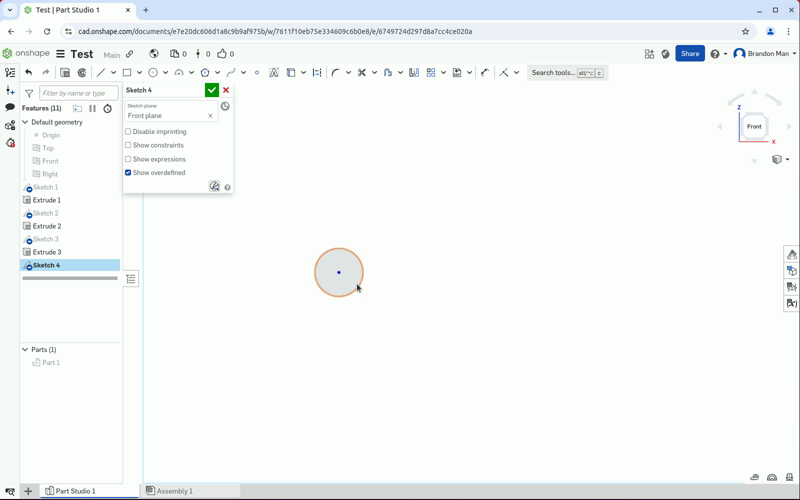
click(357, 283)
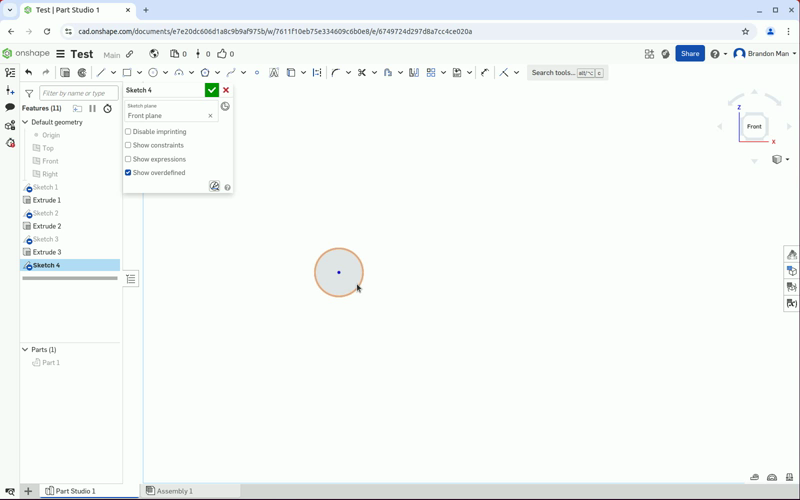
scroll(-6)
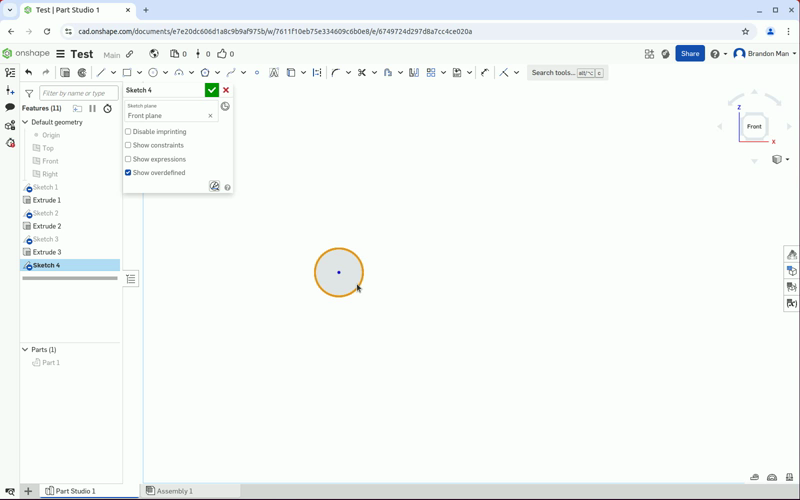
scroll(-6)
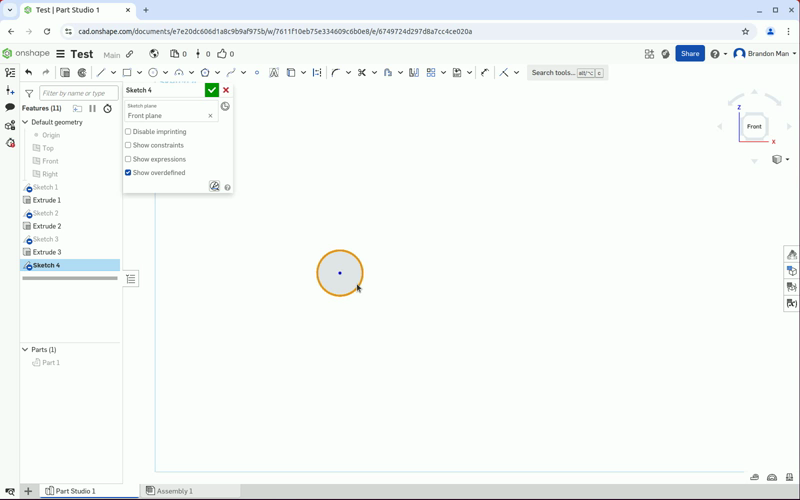
scroll(-6)
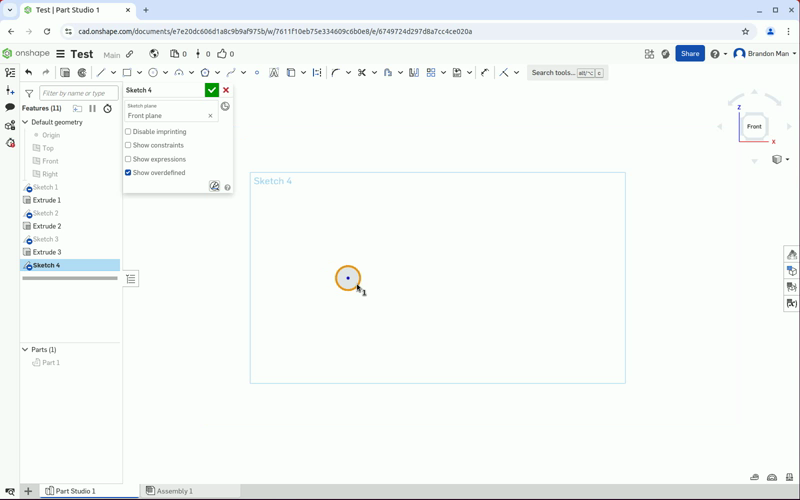
scroll(-6)
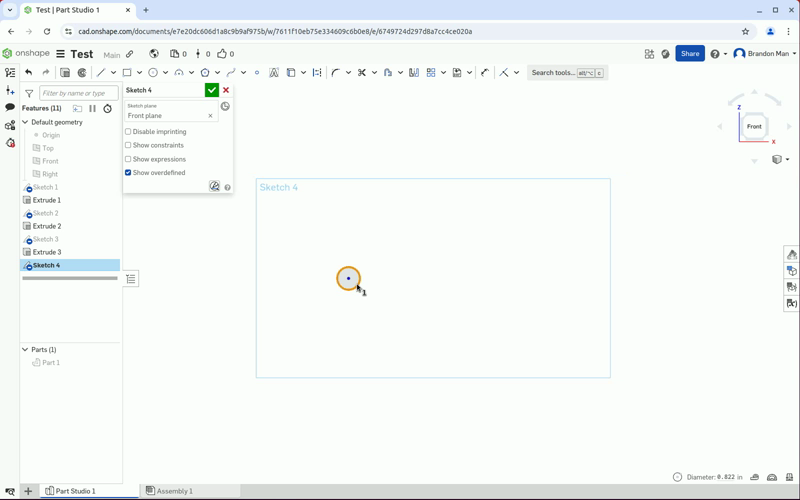
scroll(-6)
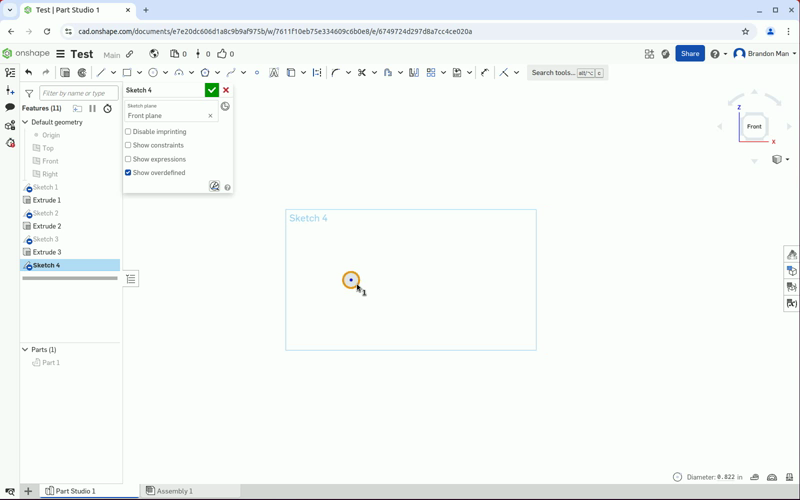
scroll(-6)
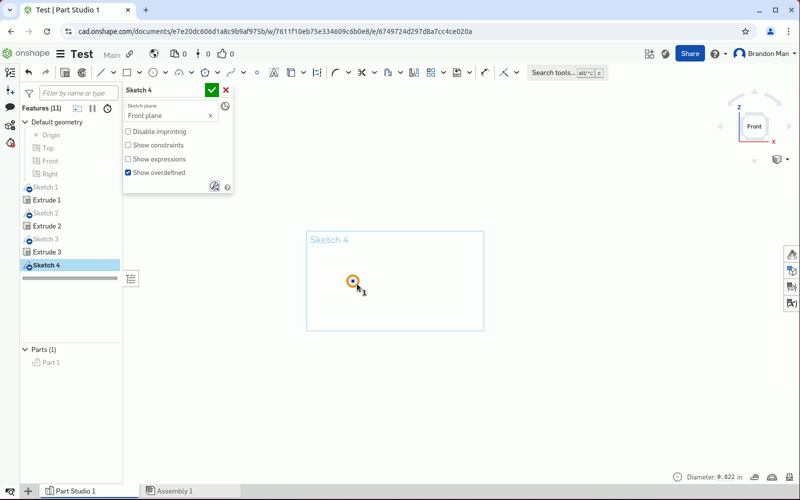
scroll(-6)
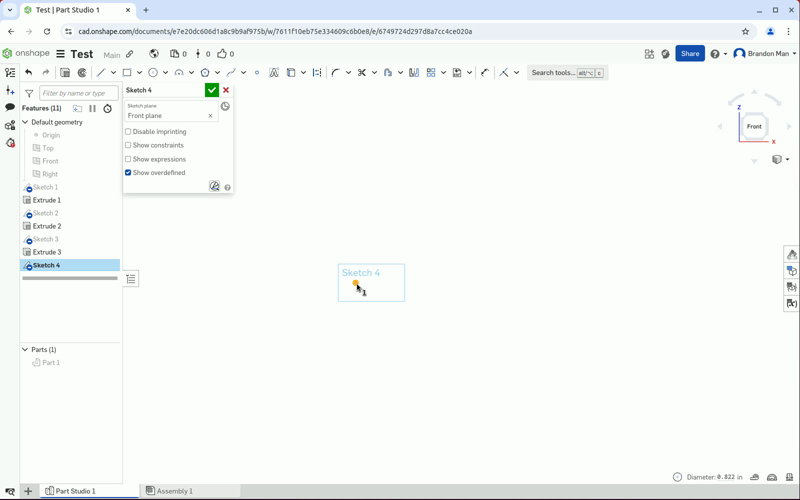
mouse_move(73, 352)
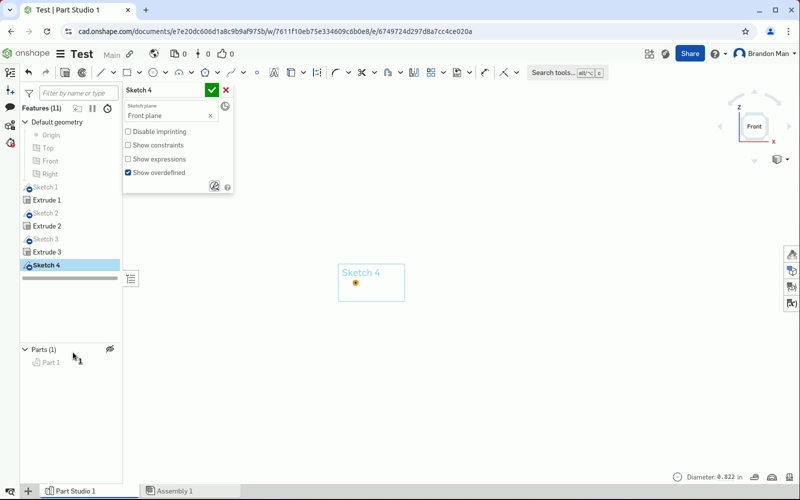
key(shift+y)
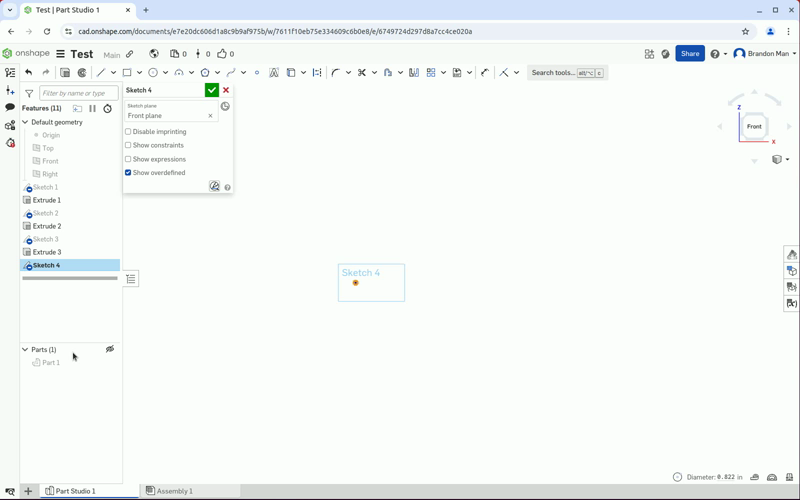
key(shift+e)
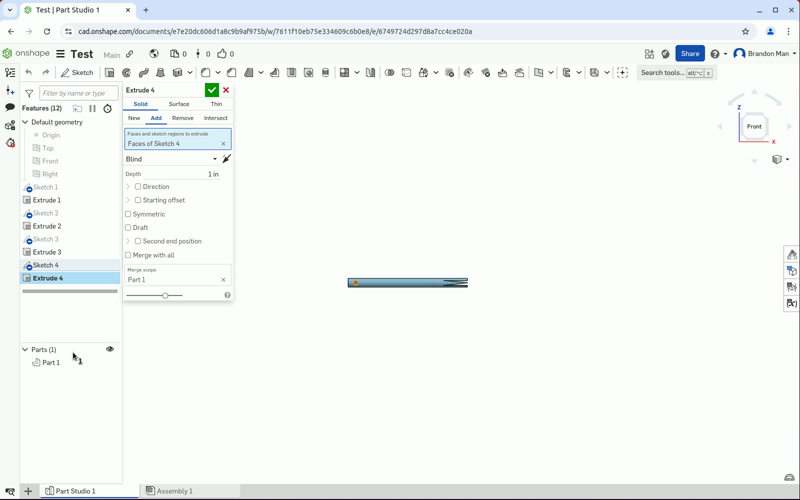
mouse_move(143, 106)
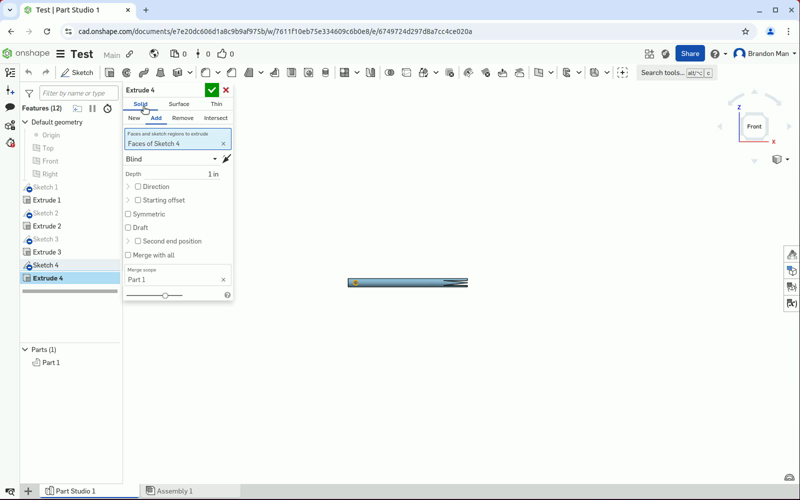
click(143, 106)
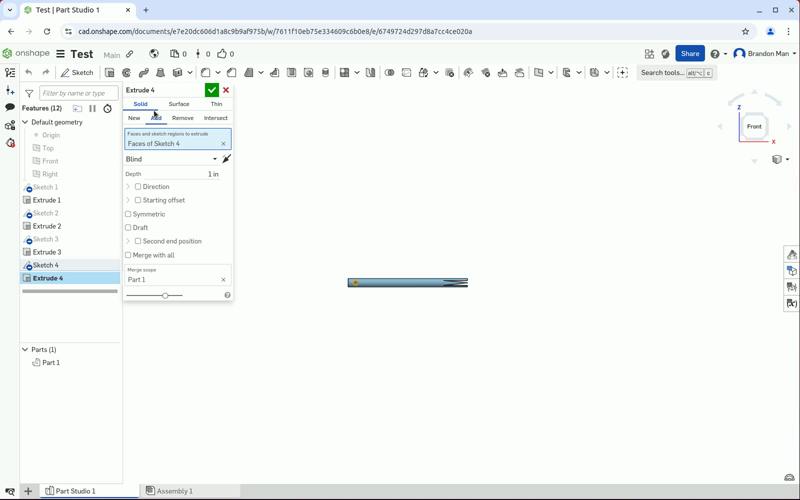
mouse_move(186, 120)
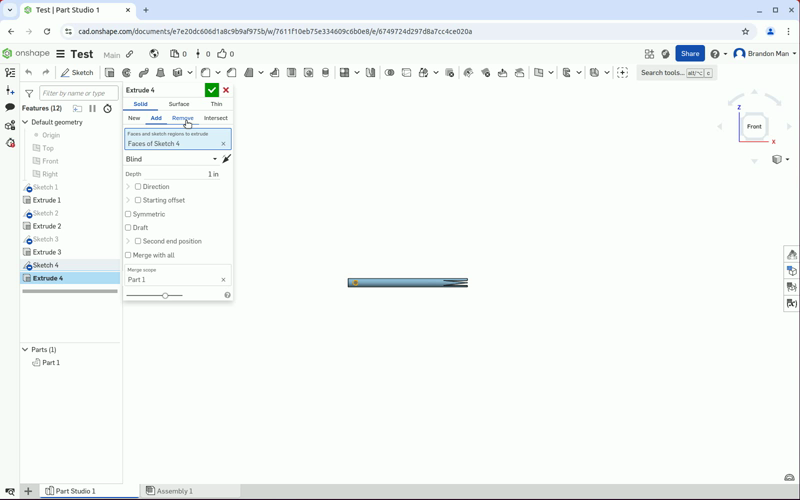
click(186, 120)
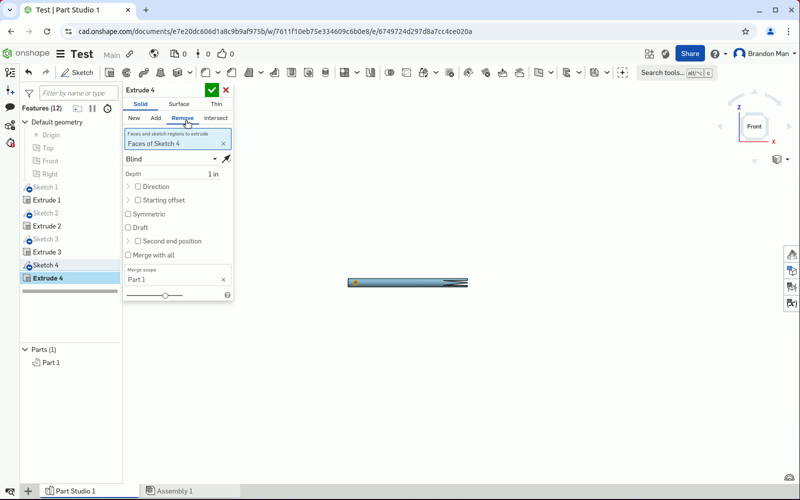
key(tab, 4)
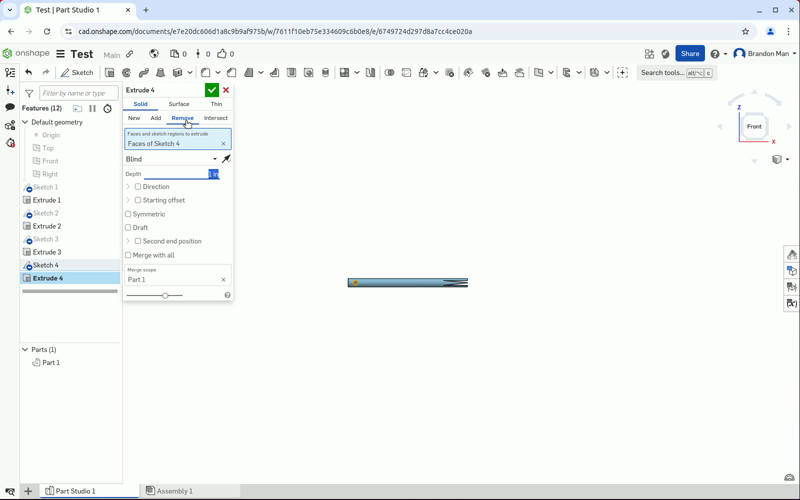
text(4.814)
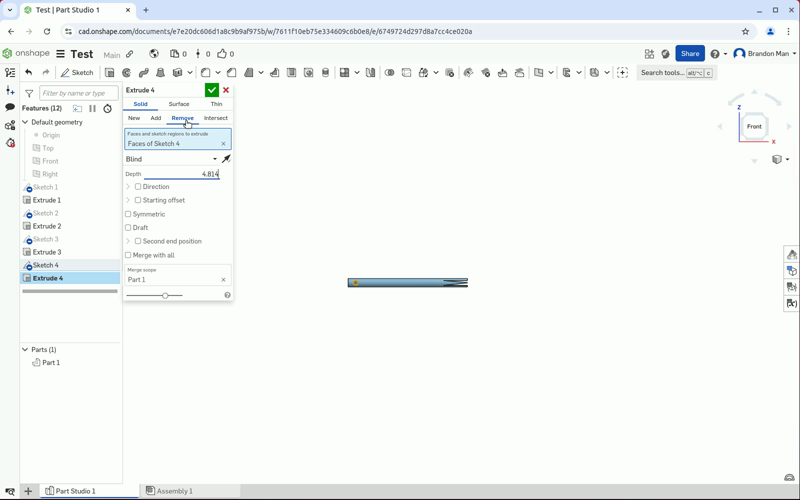
key(tab, 3)
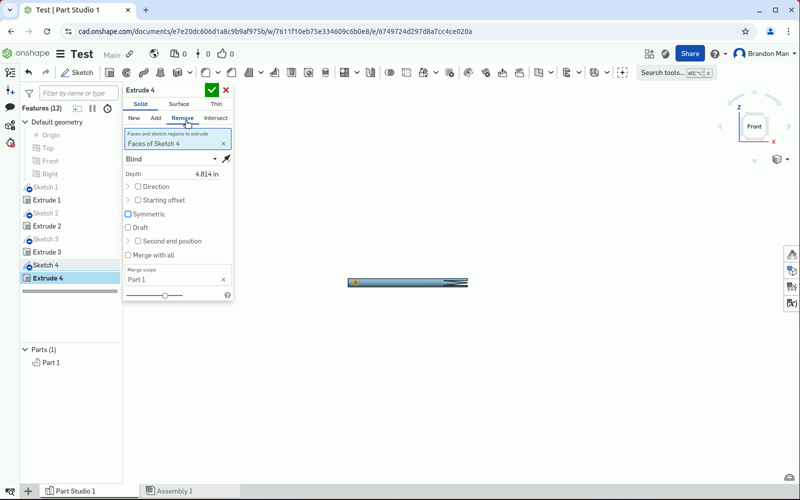
key(space)
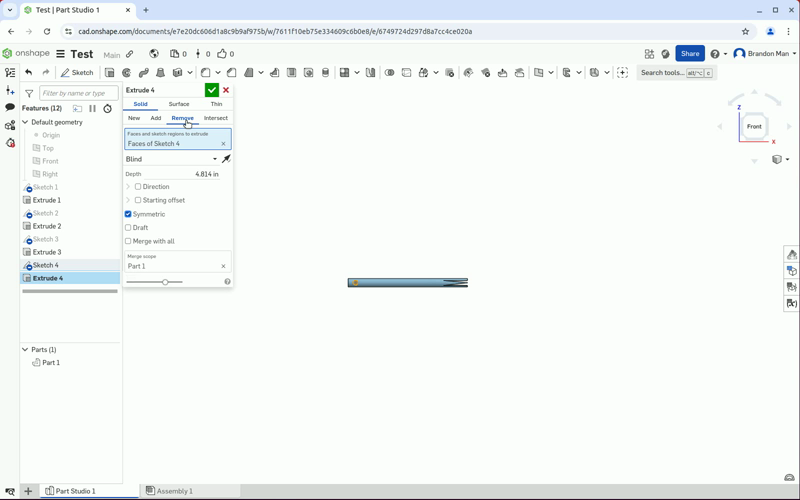
key(tab, 2)
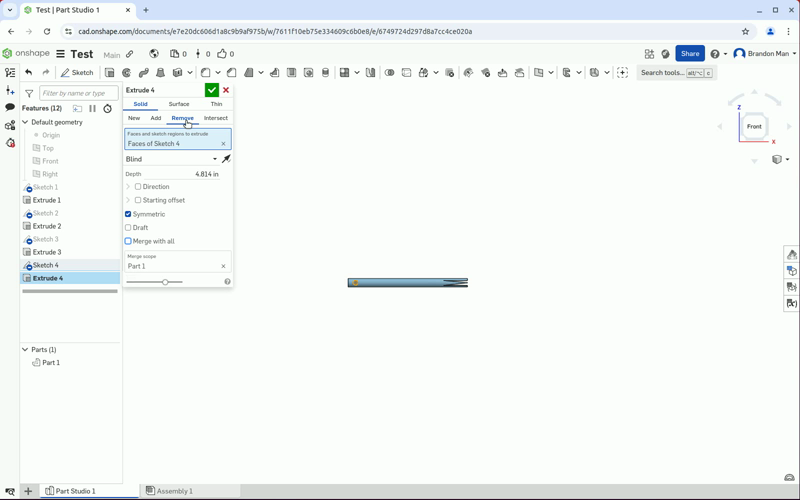
key(space)
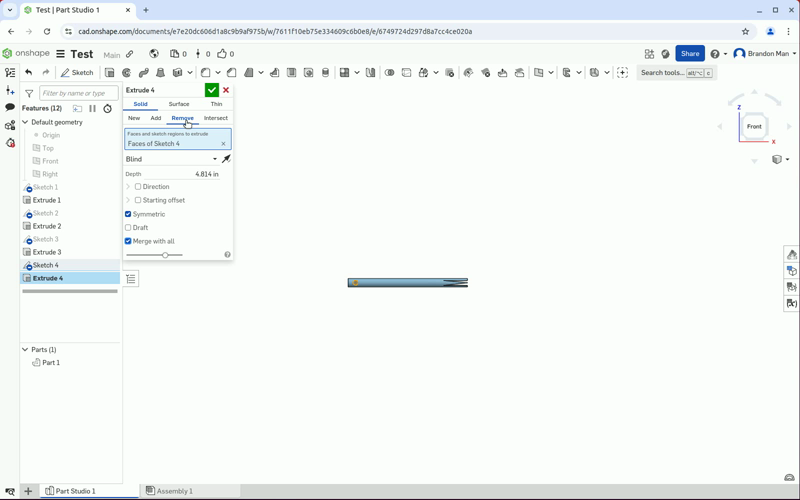
key(enter)
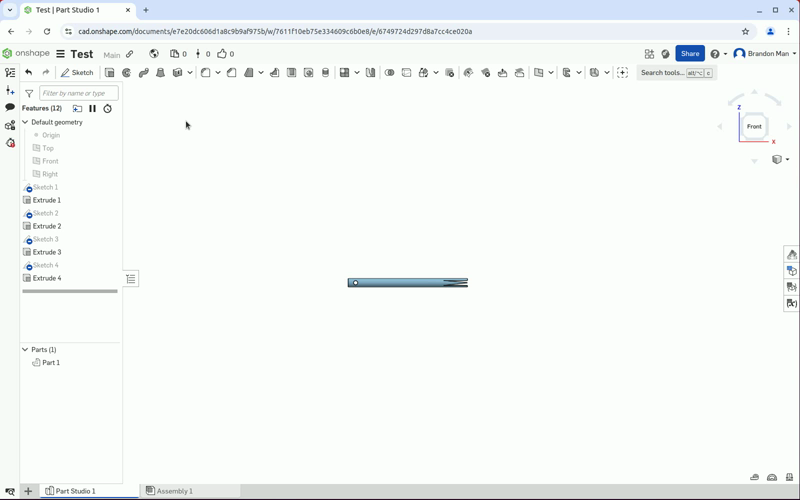
key(shift+h)
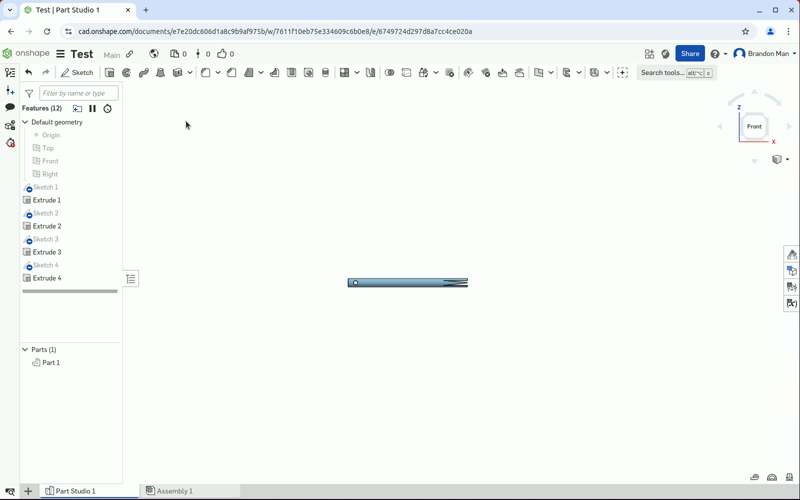
key(shift+h)
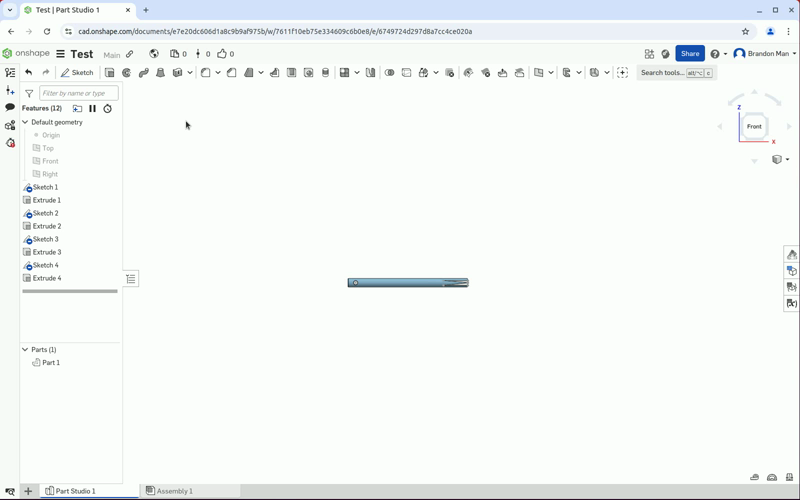
key(shift+7)
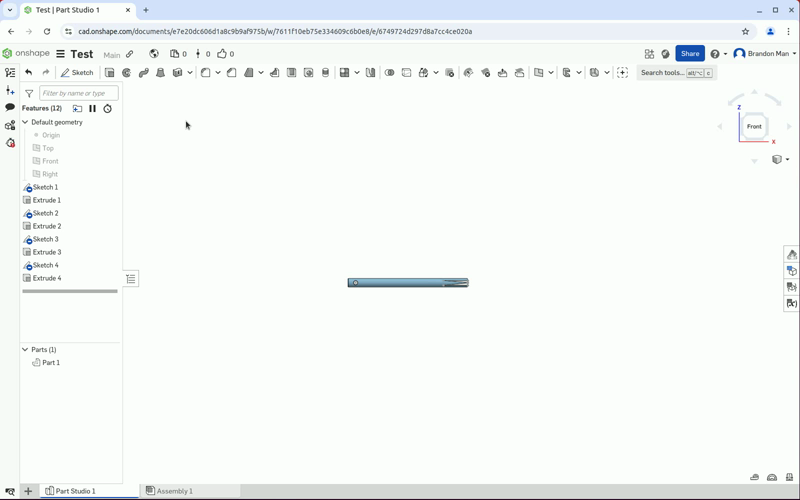
key(left, 2)
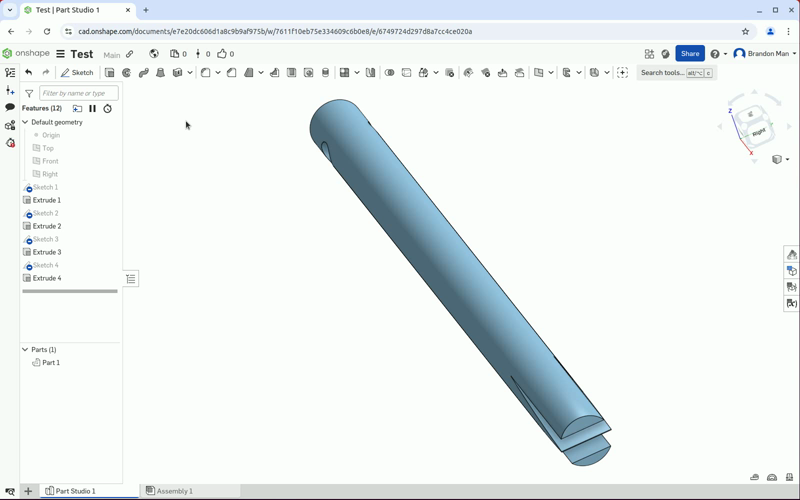
key(down, 2)
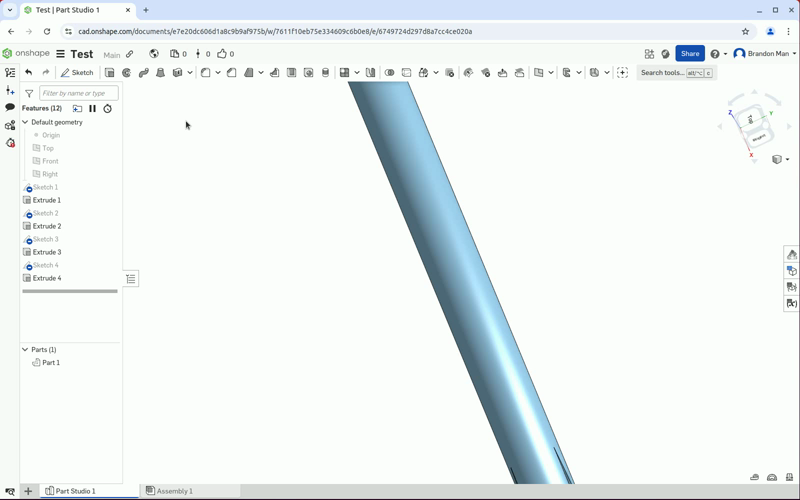
key(up, 2)
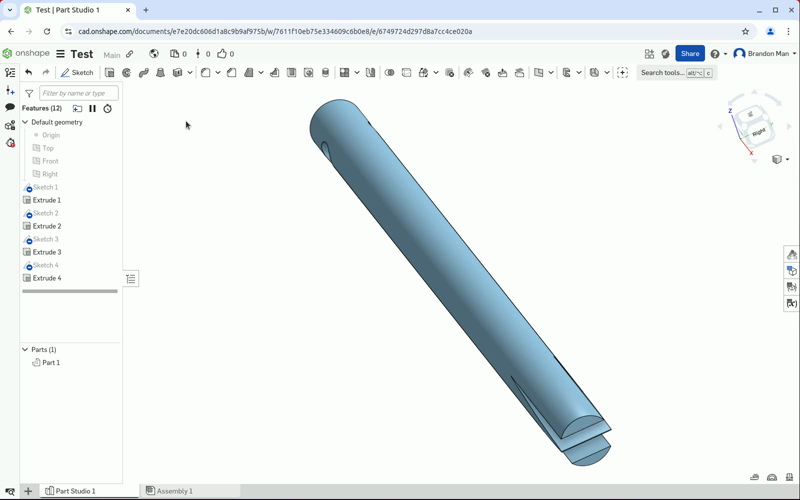
key(right, 2)
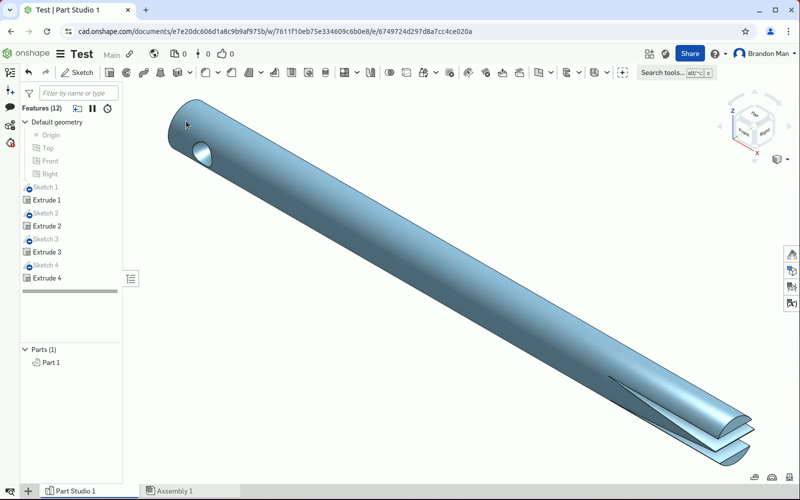
mouse_move(73, 189)
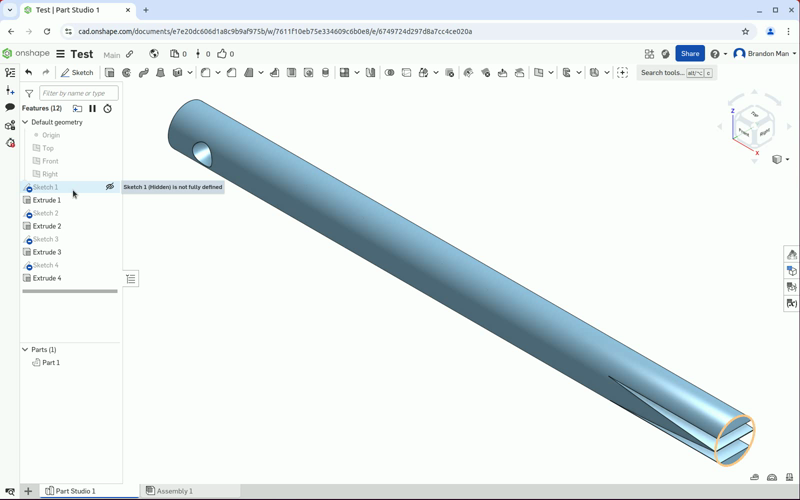
click(73, 189)